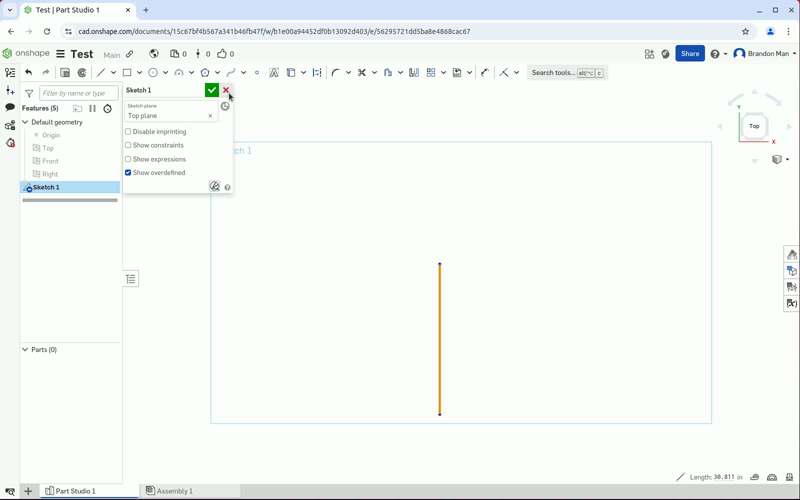
key(shift+h)
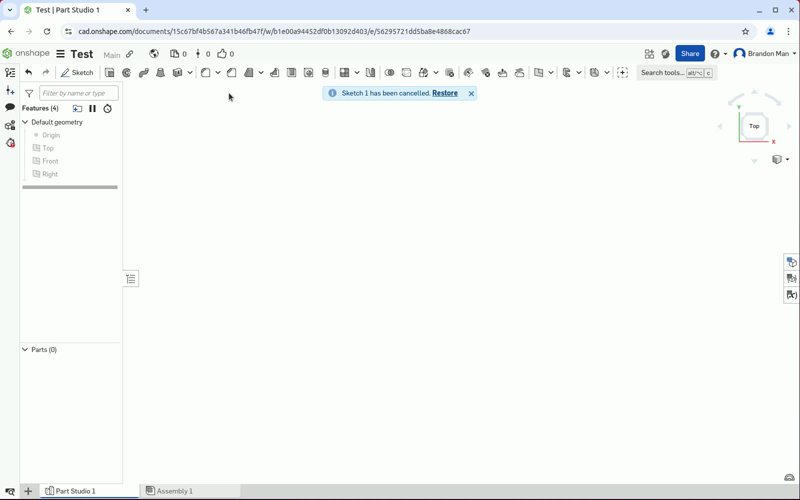
mouse_move(73, 352)
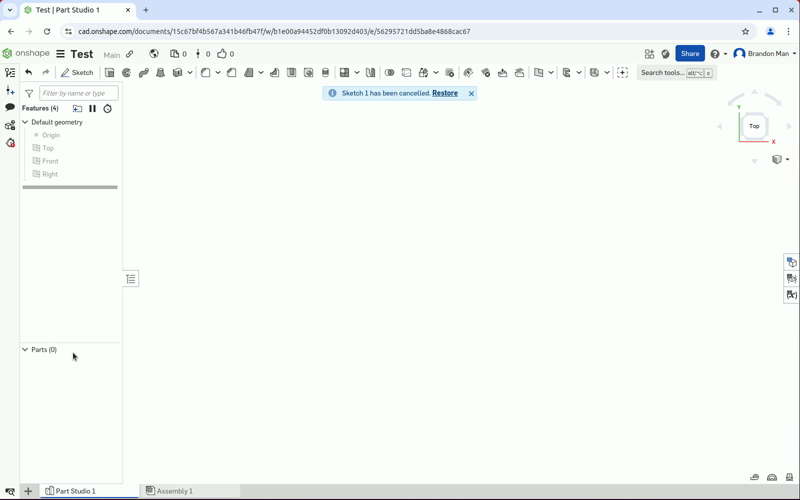
key(y)
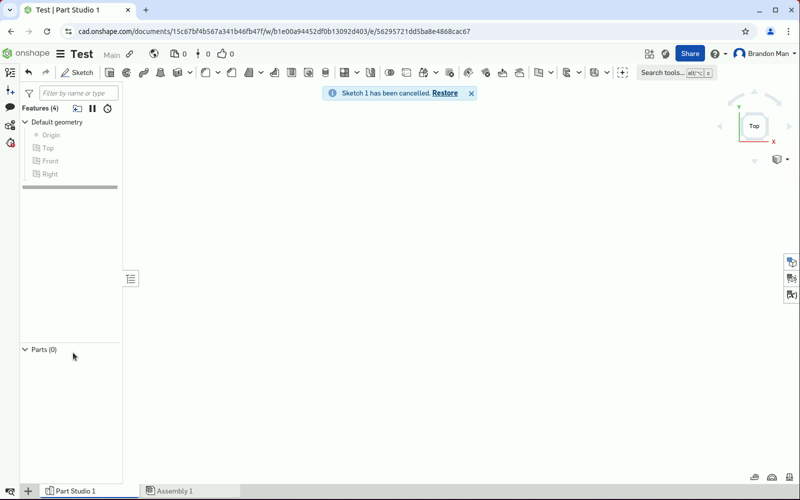
key(shift+p)
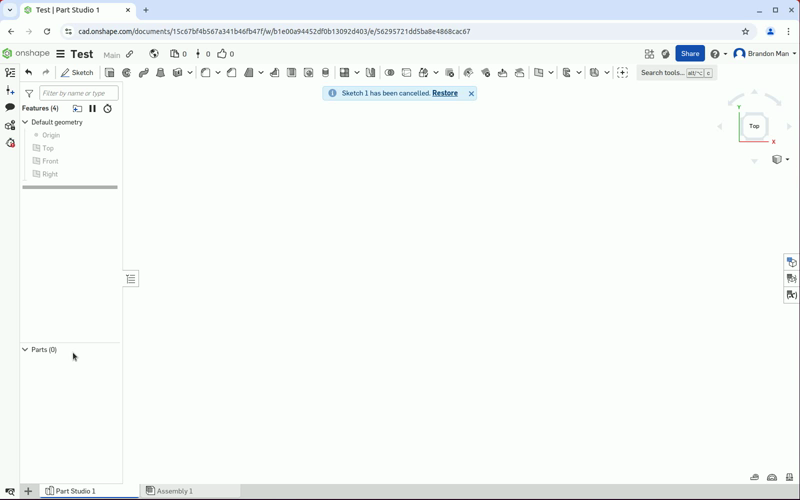
key(space)
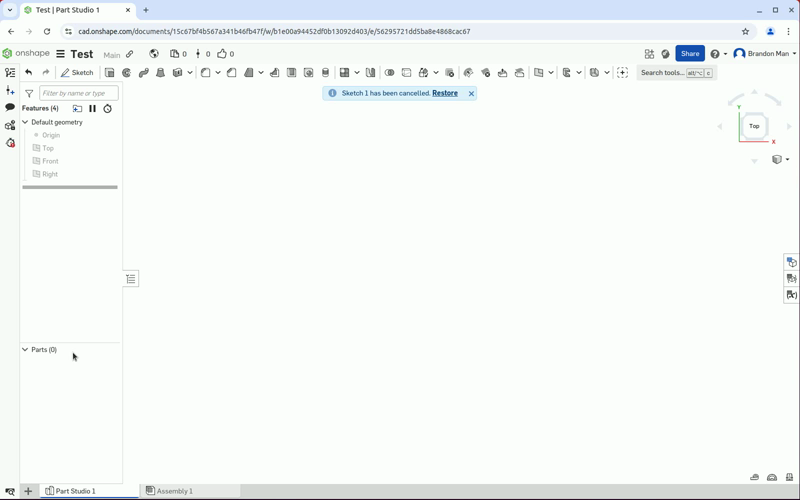
key_down(shift)
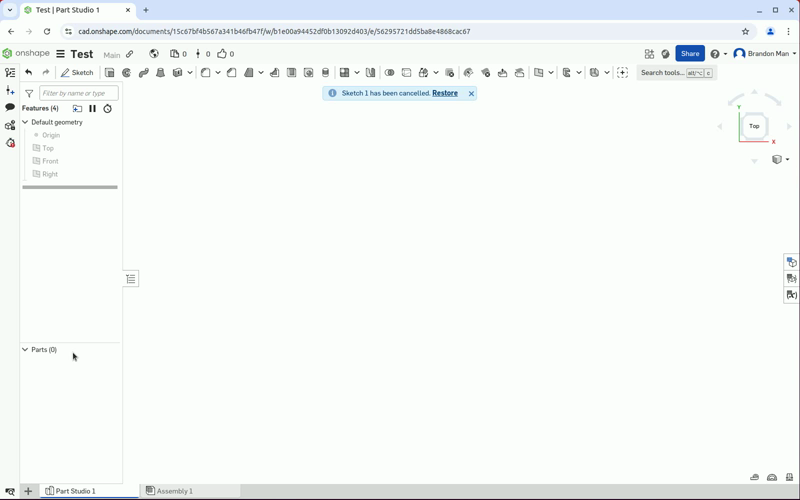
key(up)
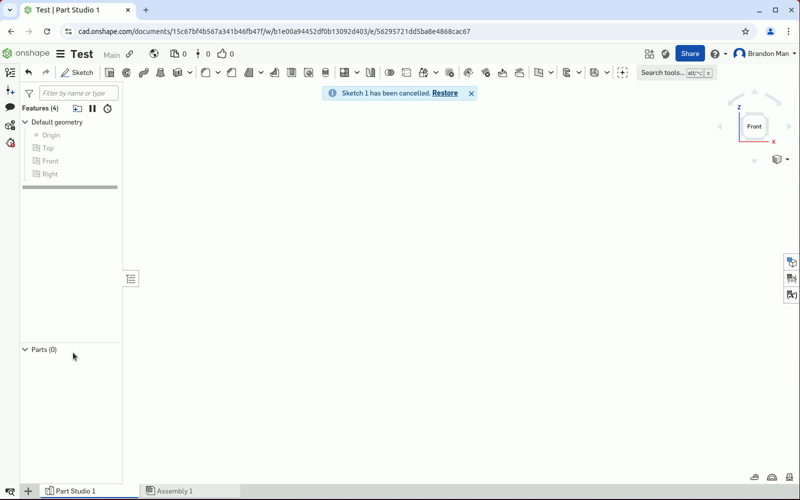
key_up(shift)
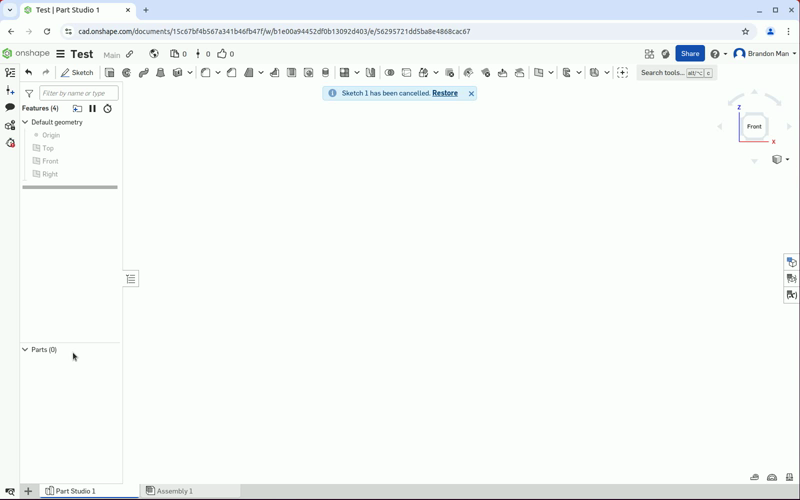
key(space)
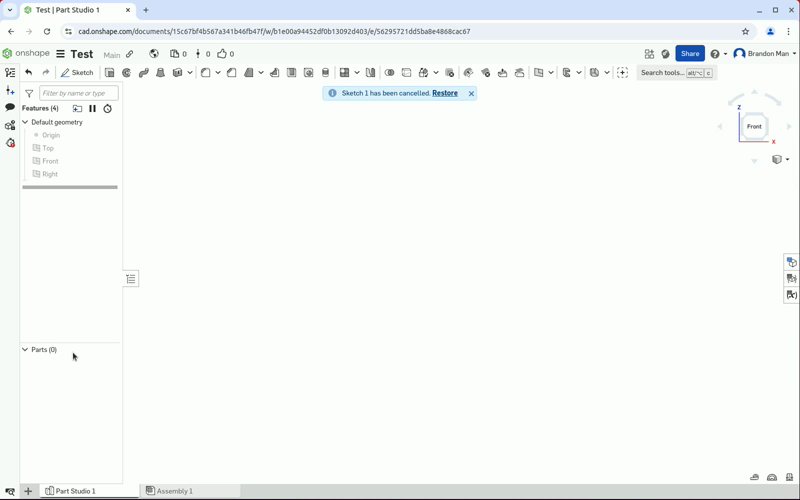
key_down(shift)
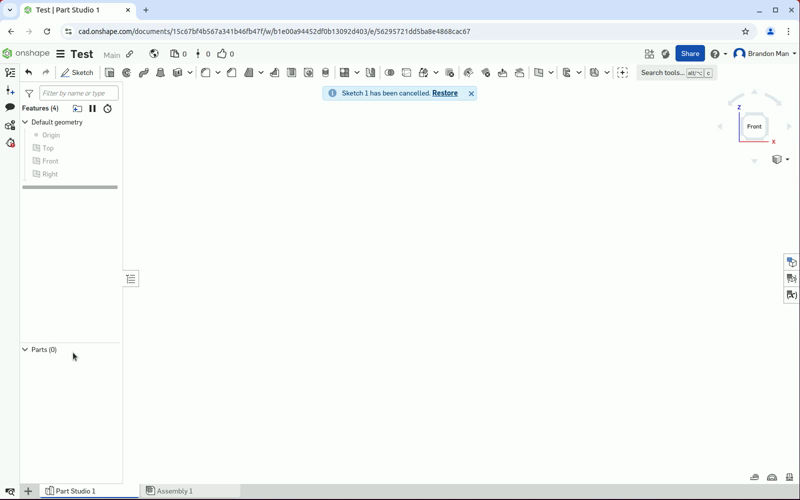
key(left)
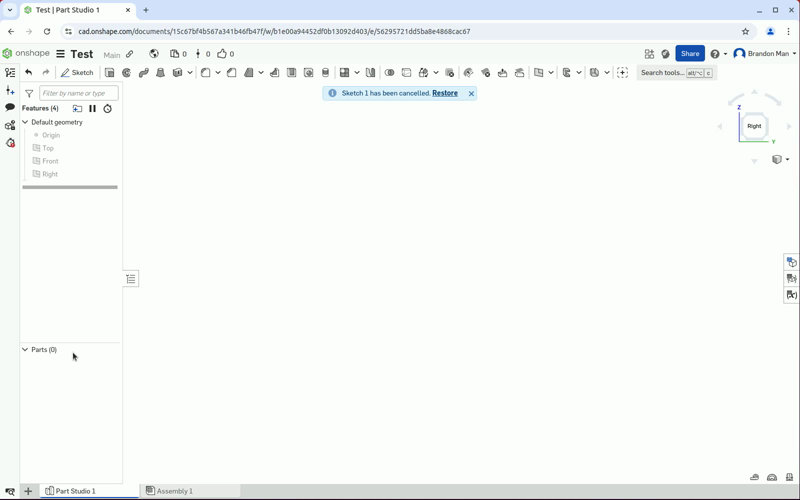
key_up(shift)
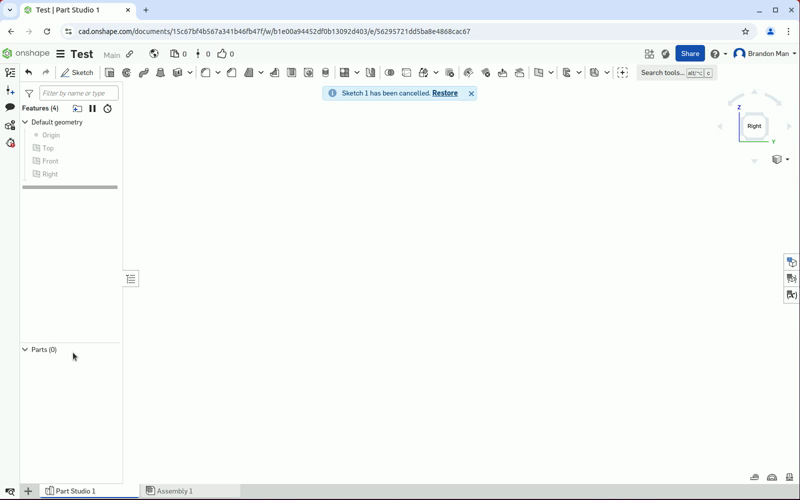
mouse_move(73, 352)
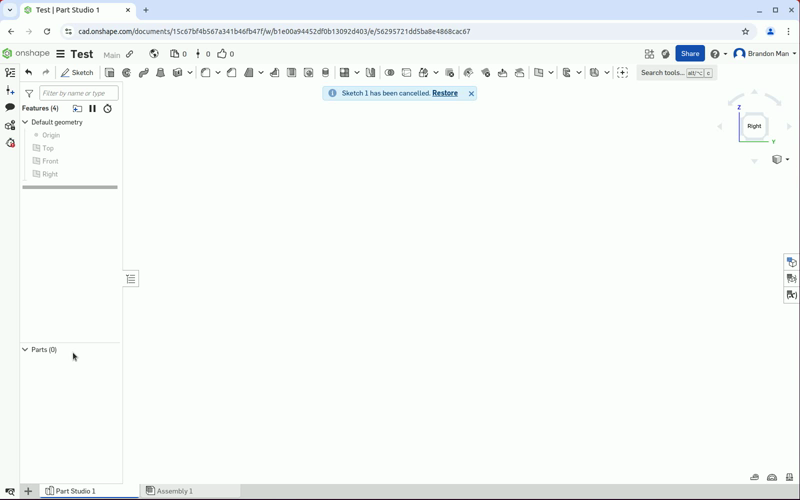
key(shift+y)
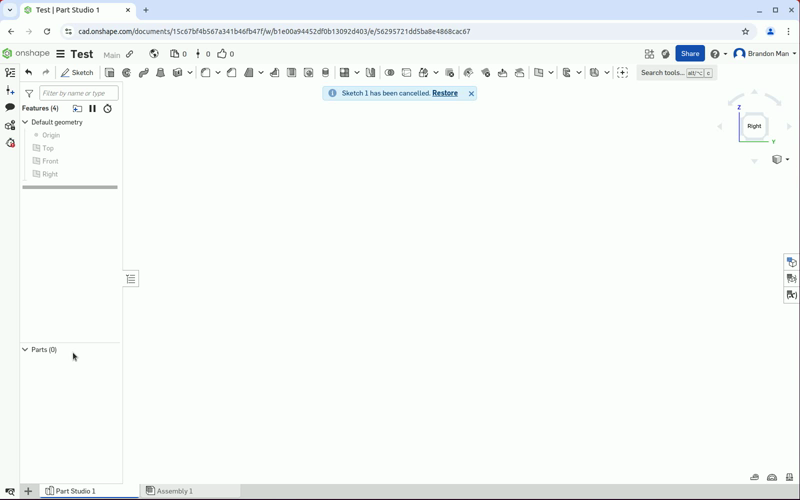
key(shift+s)
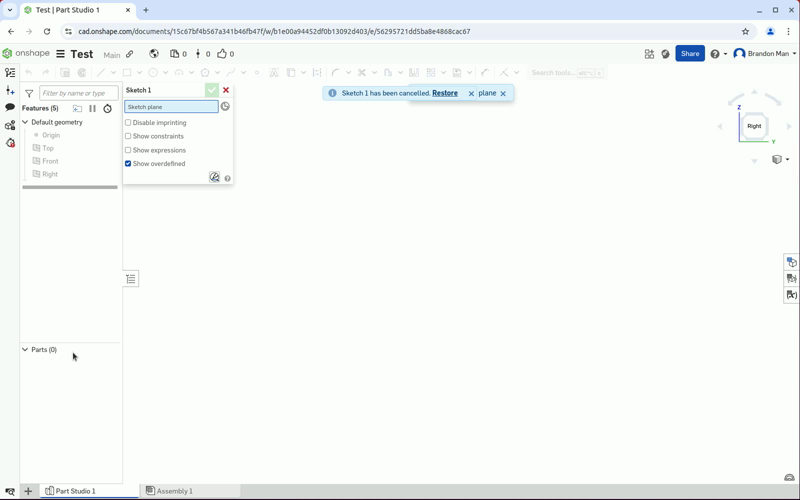
mouse_move(73, 176)
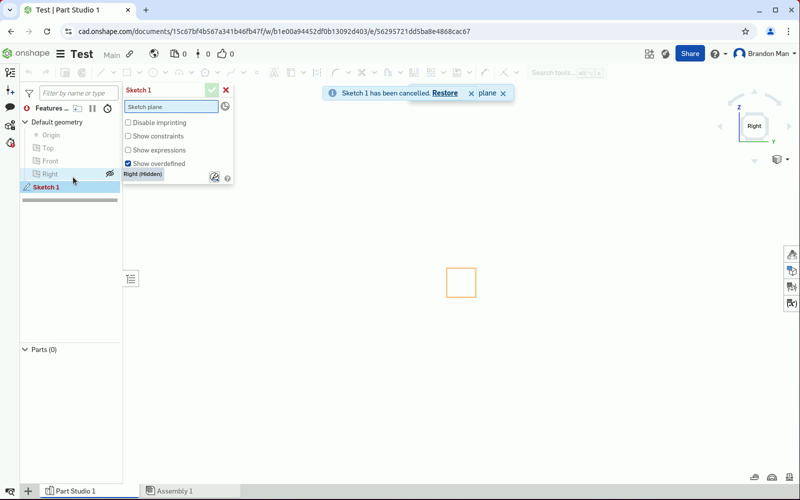
click(73, 176)
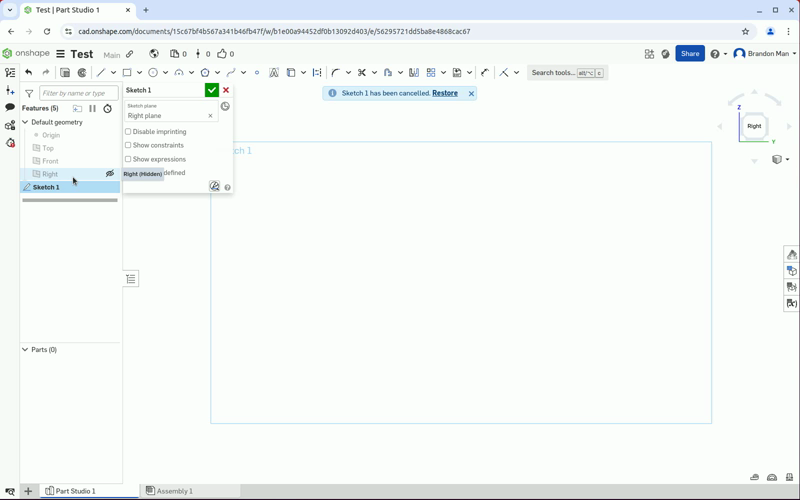
mouse_move(73, 352)
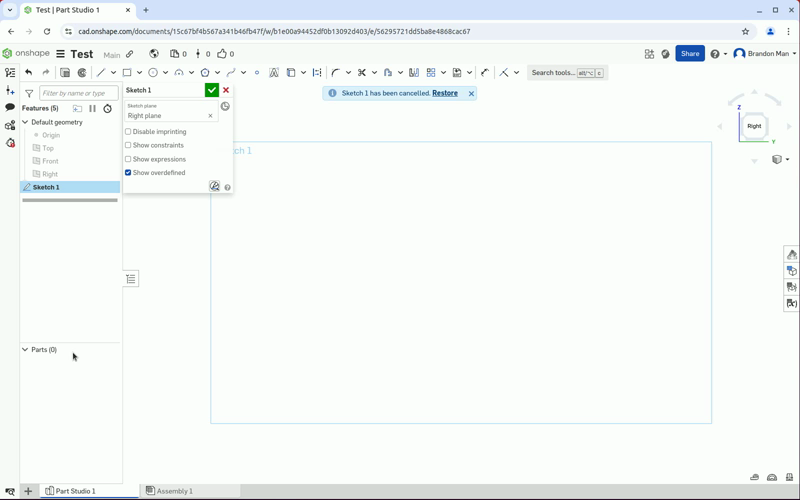
key(y)
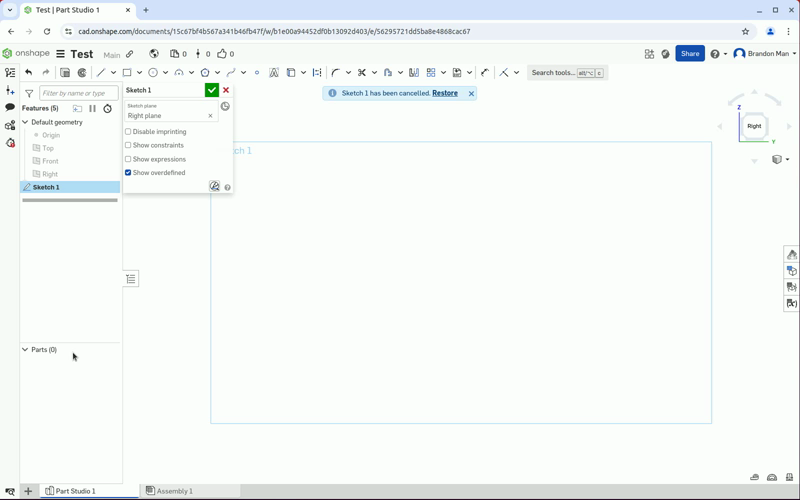
key(l)
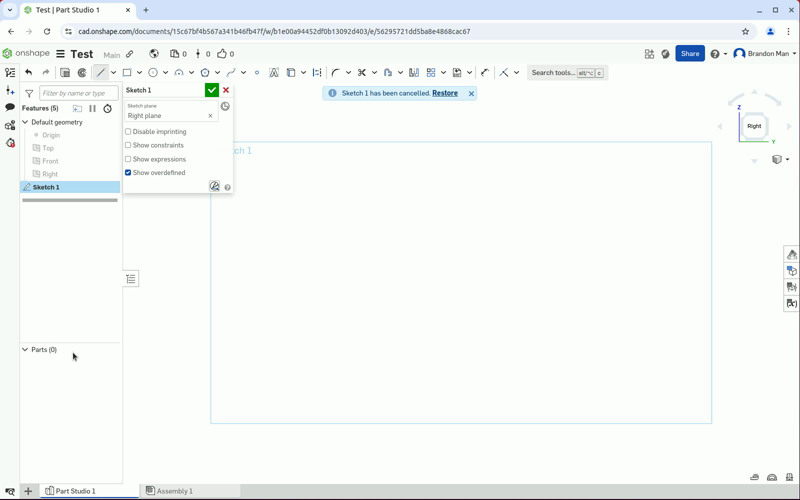
key_down(shift)
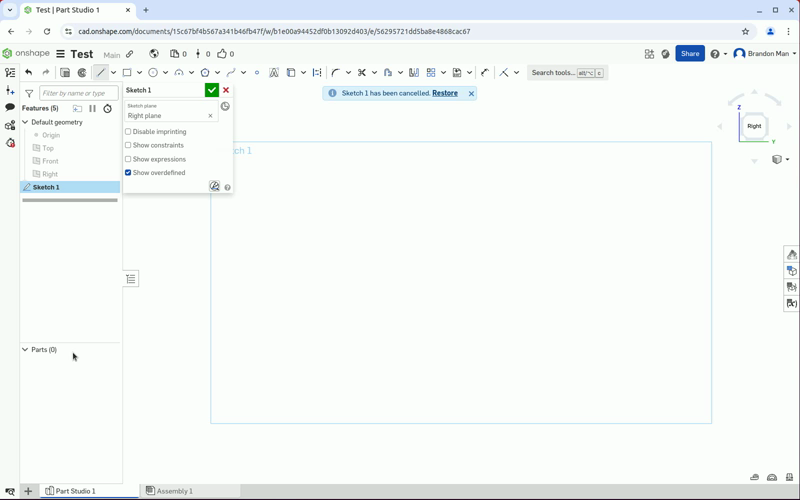
mouse_move(357, 349)
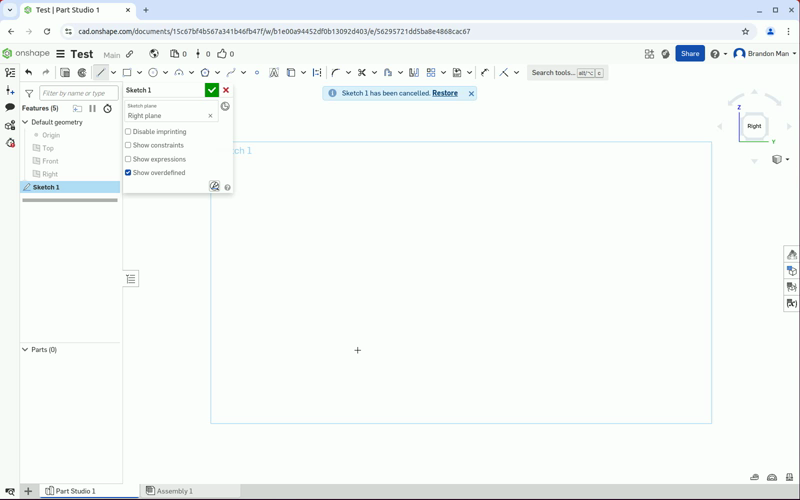
click(357, 349)
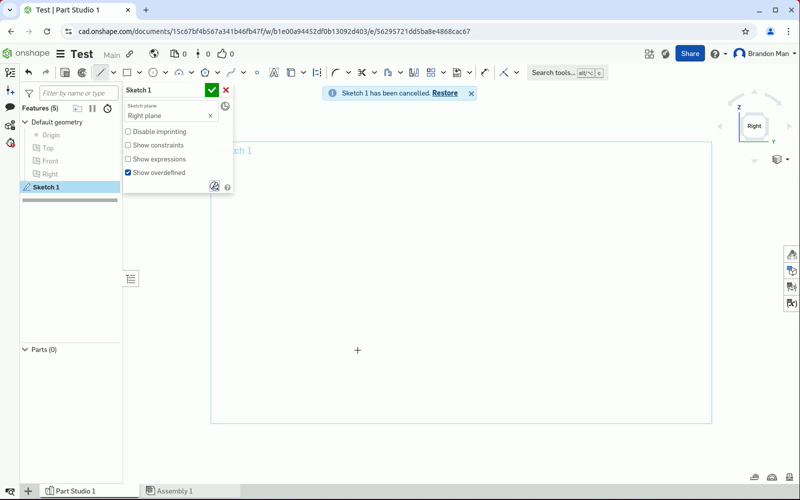
key_up(shift)
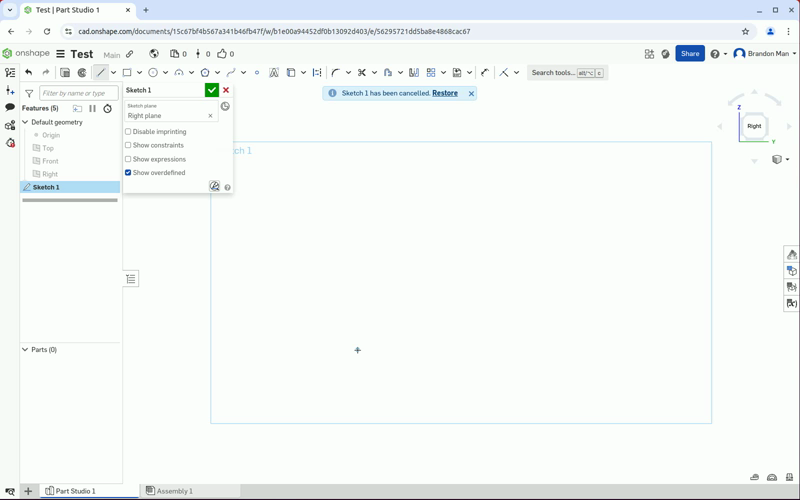
key_down(shift)
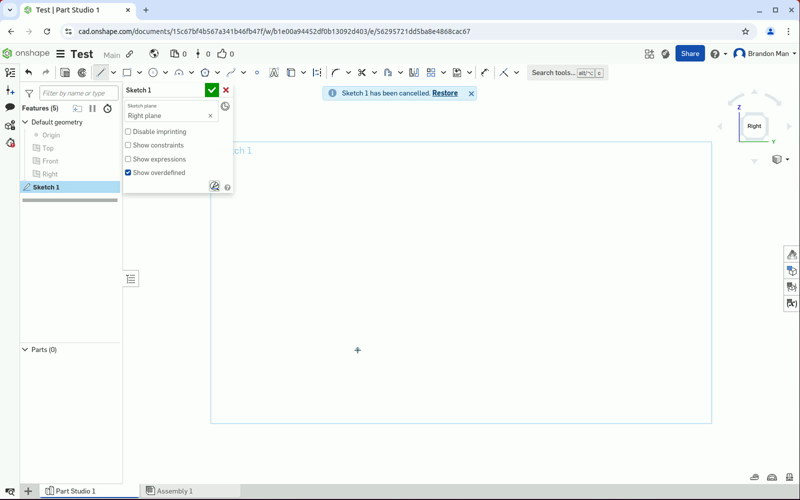
mouse_move(387, 349)
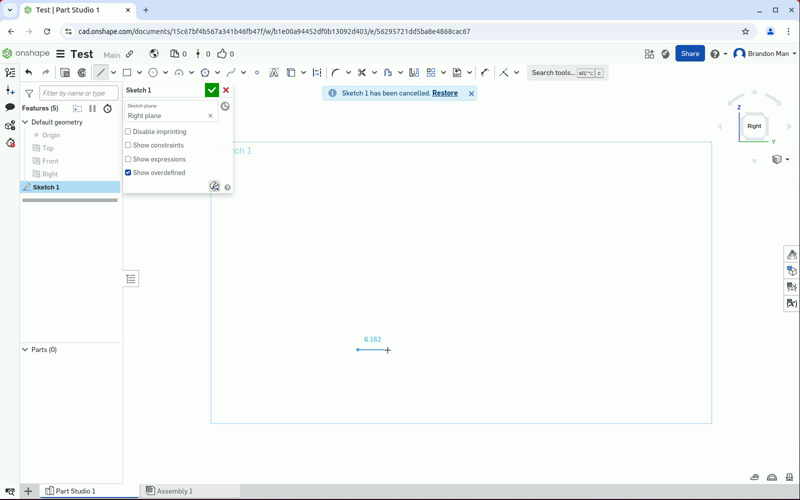
mouse_move(382, 349)
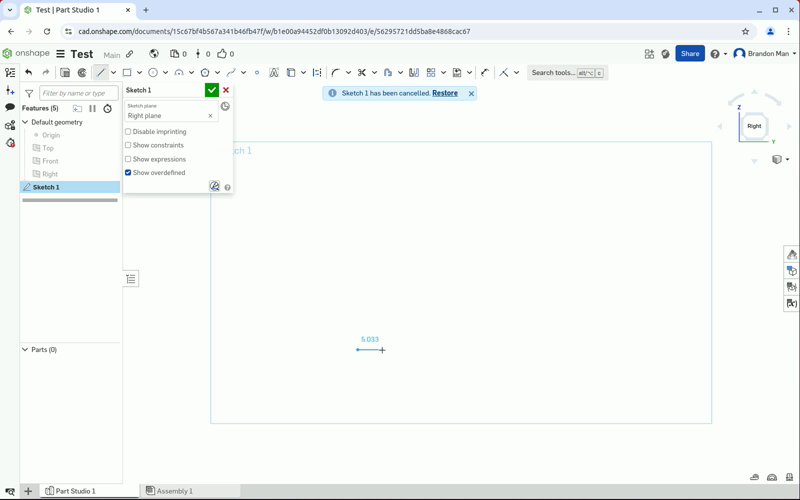
click(382, 349)
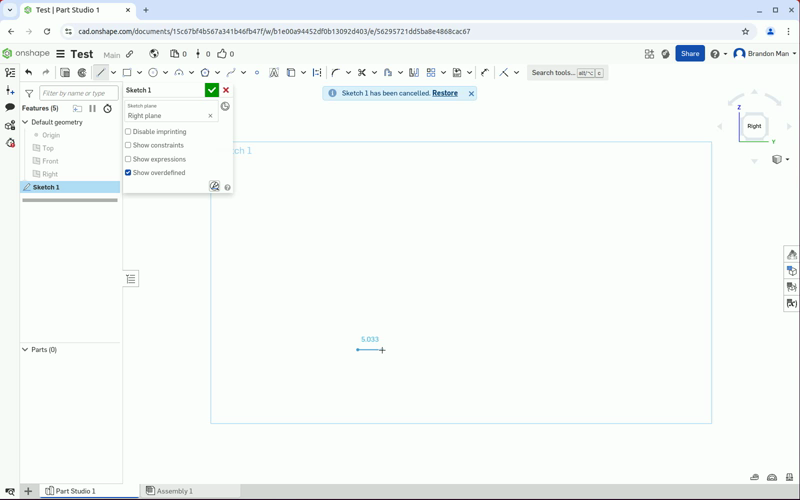
key_up(shift)
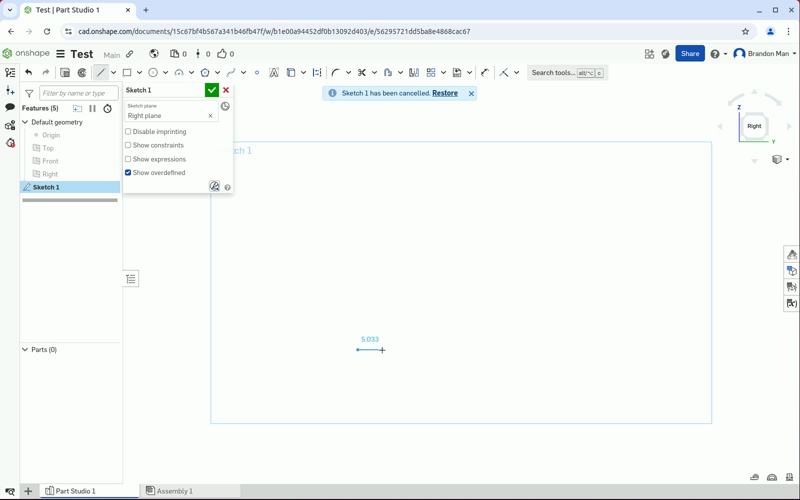
key_down(shift)
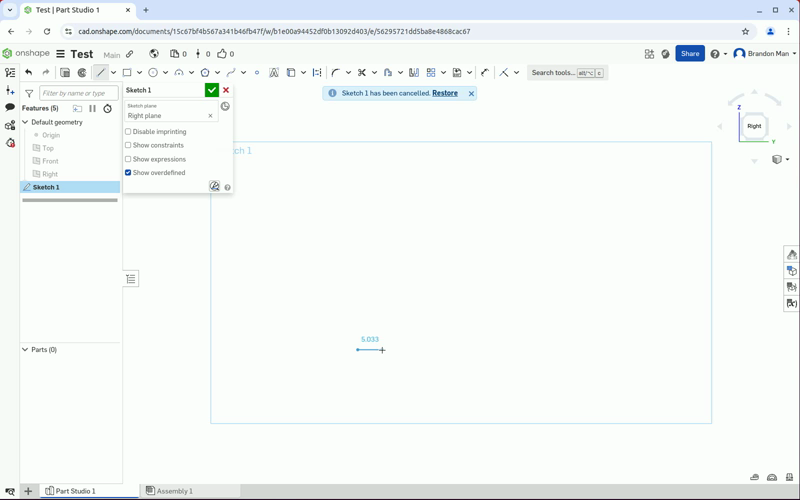
mouse_move(382, 266)
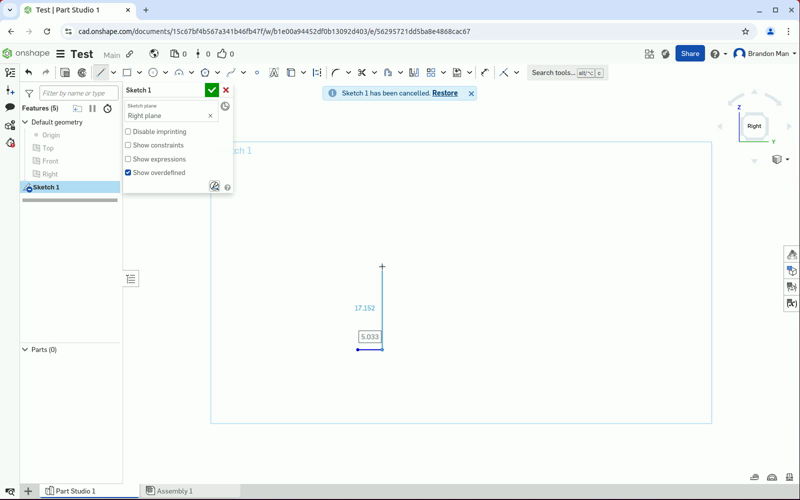
click(382, 266)
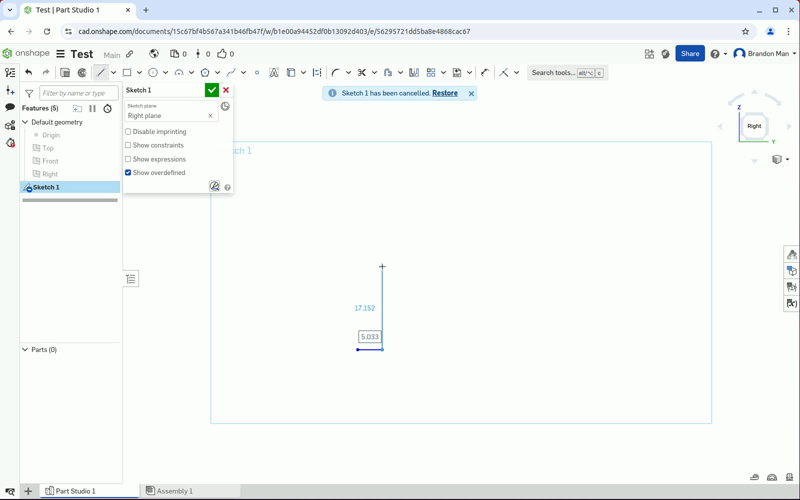
key_up(shift)
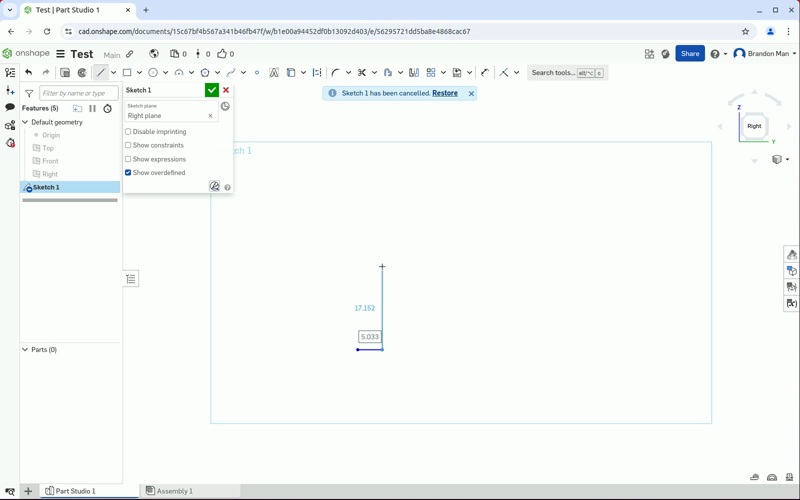
key_down(shift)
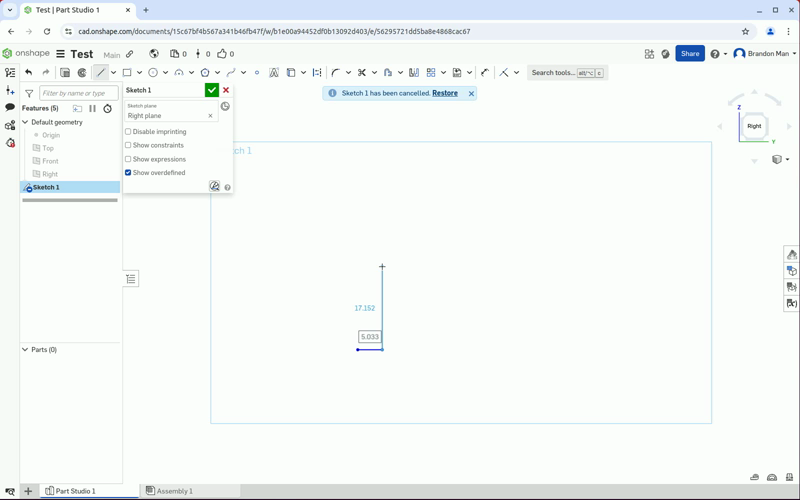
mouse_move(547, 266)
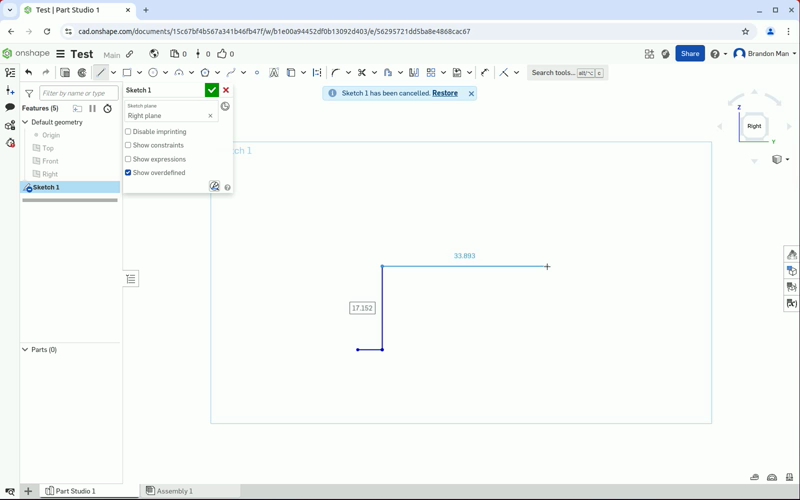
click(547, 266)
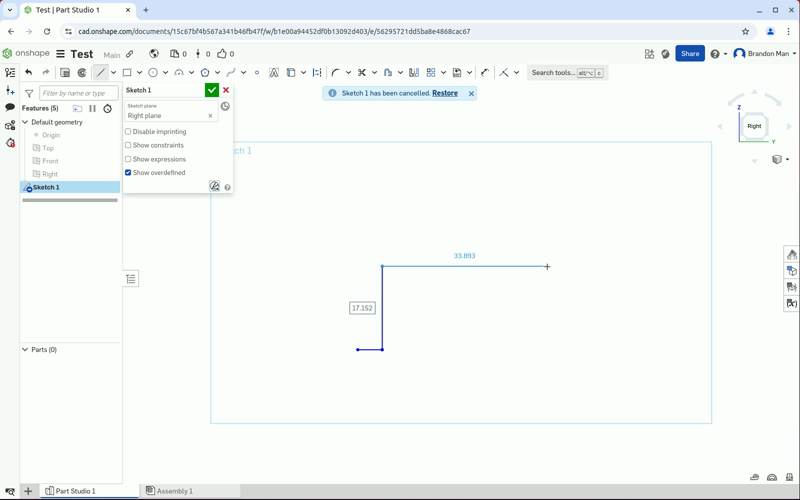
key_up(shift)
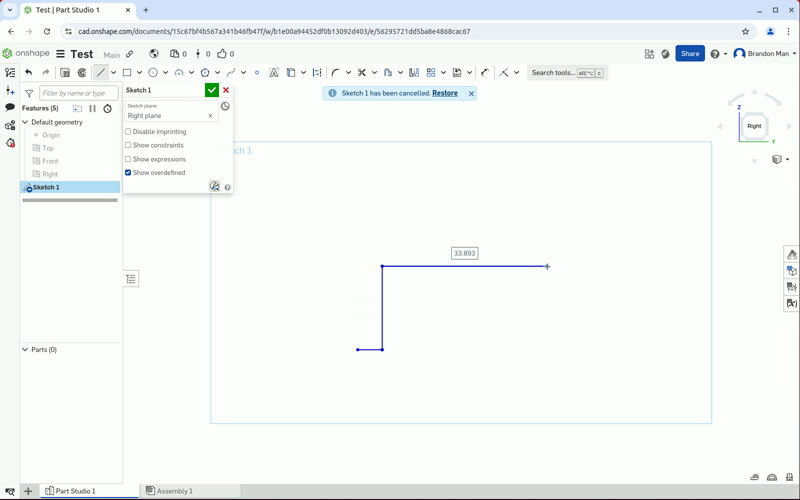
key_down(shift)
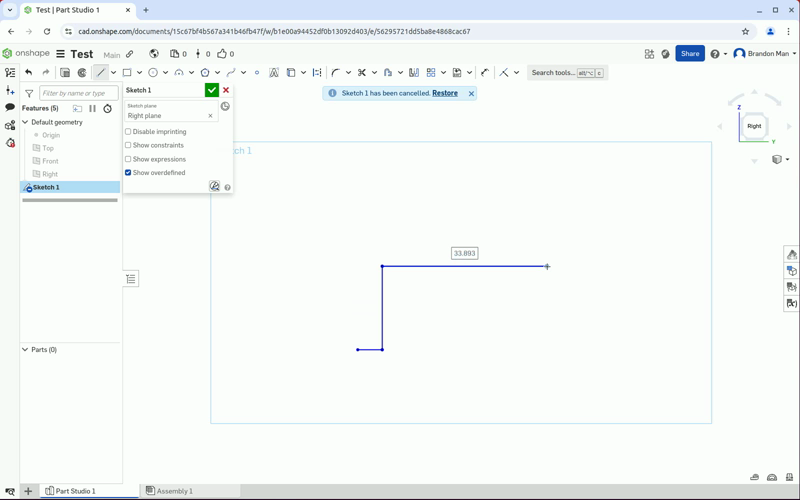
mouse_move(547, 349)
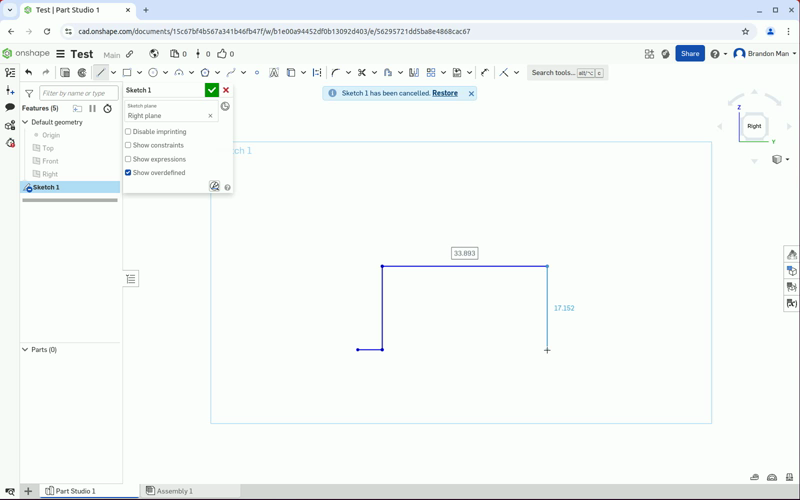
click(547, 349)
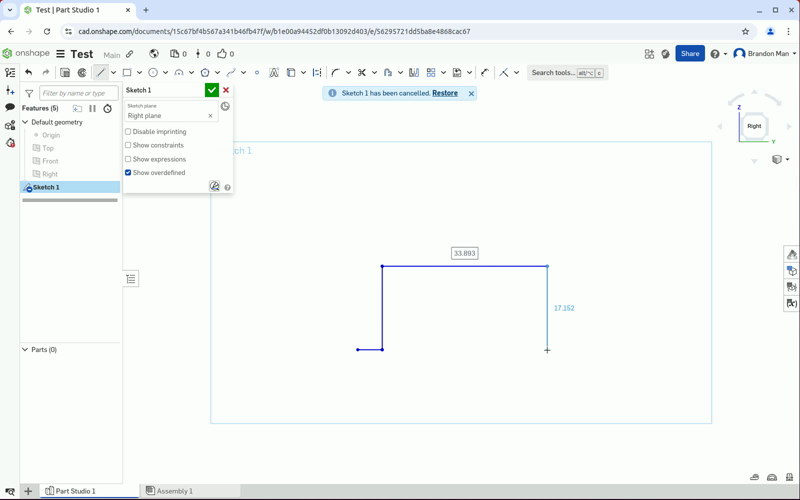
key_up(shift)
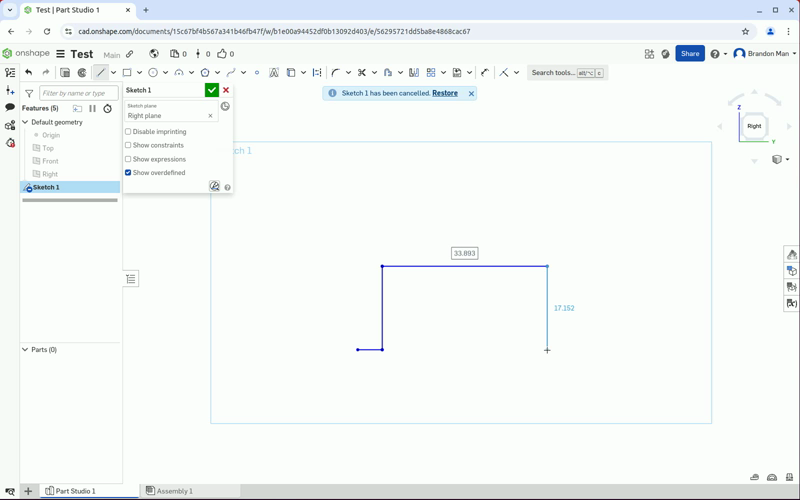
key_down(shift)
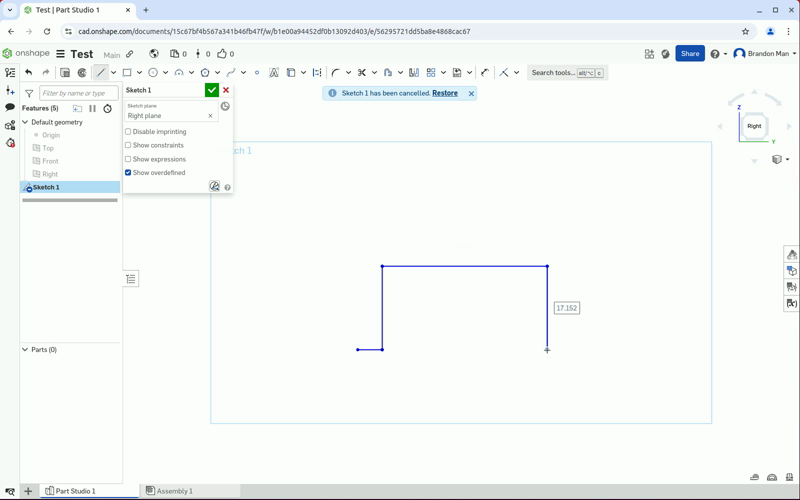
mouse_move(577, 349)
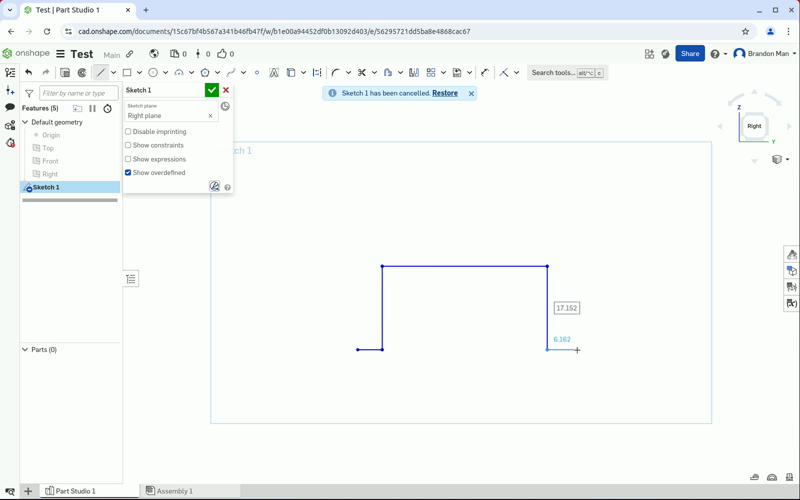
mouse_move(572, 349)
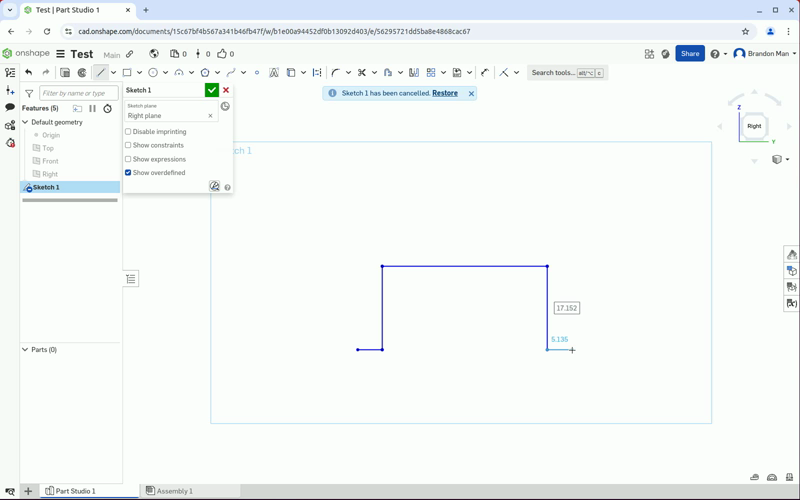
click(572, 349)
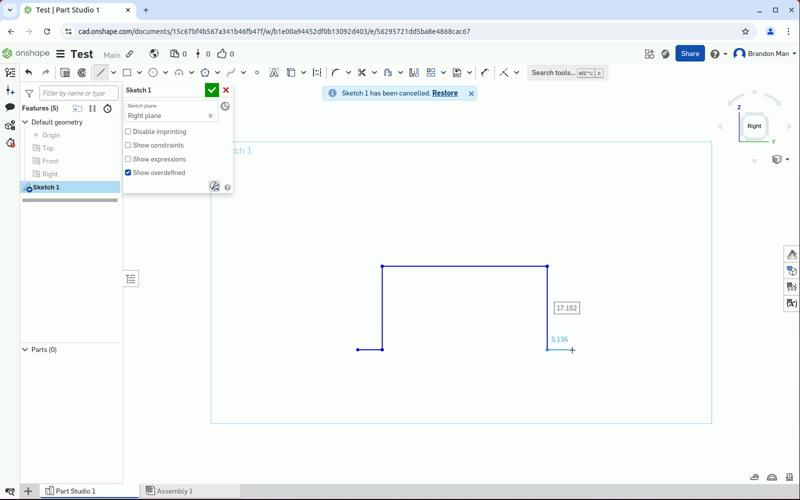
key_up(shift)
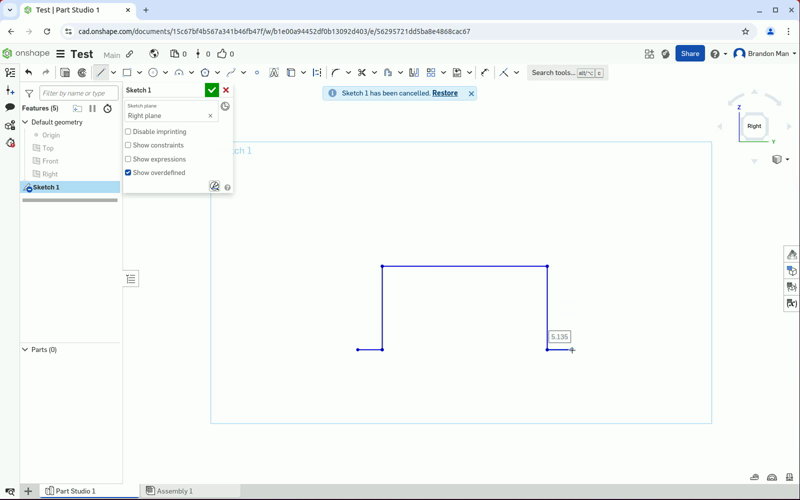
key_down(shift)
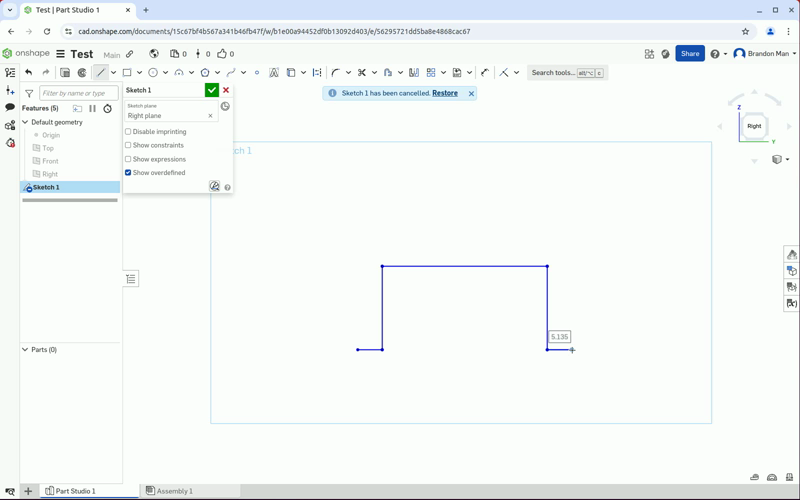
mouse_move(589, 349)
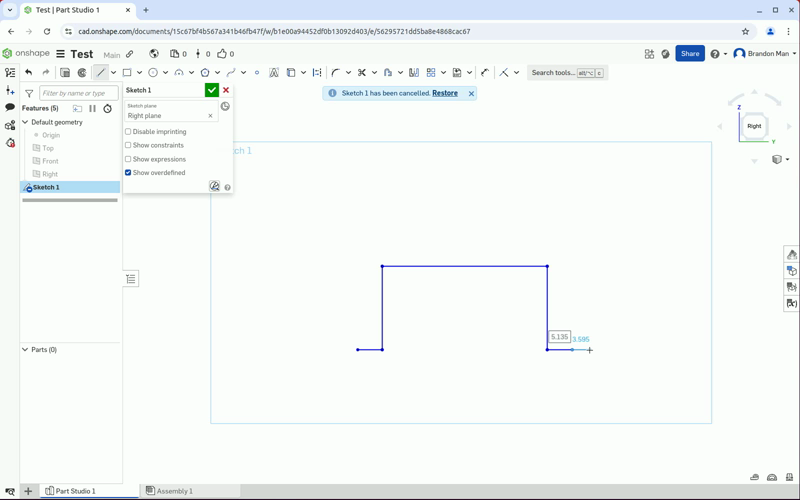
mouse_move(572, 340)
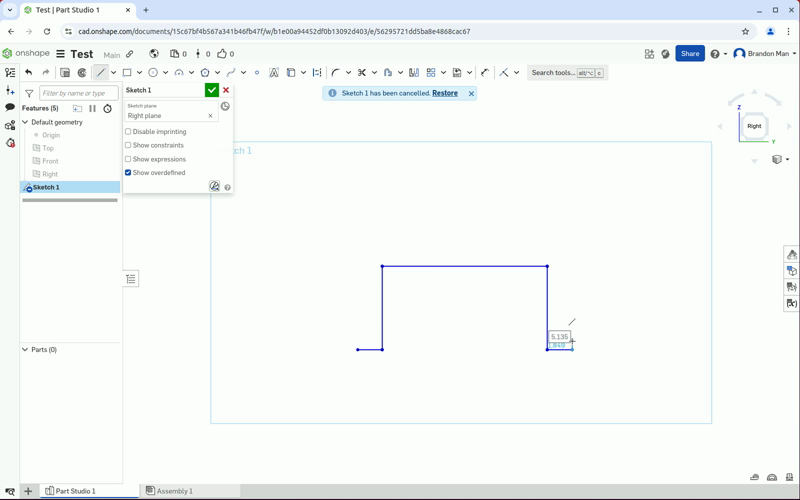
click(572, 340)
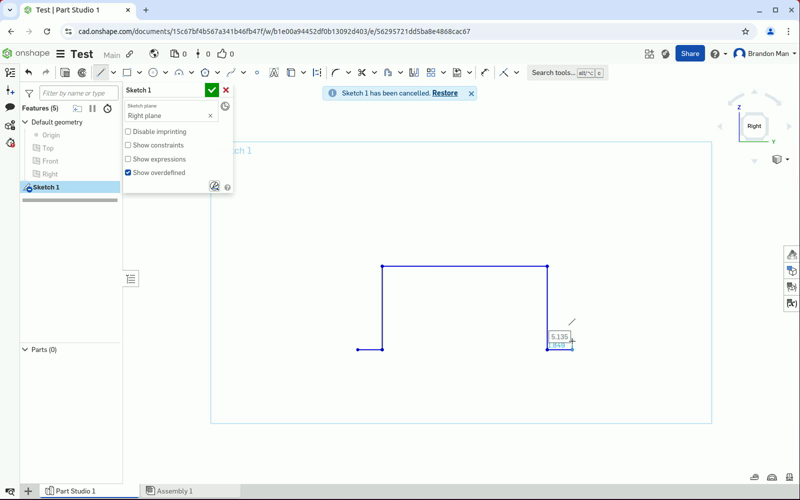
key_up(shift)
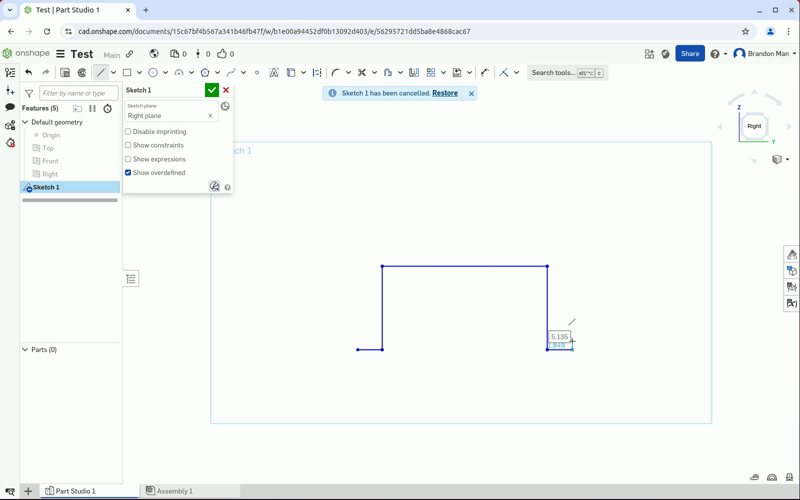
key_down(shift)
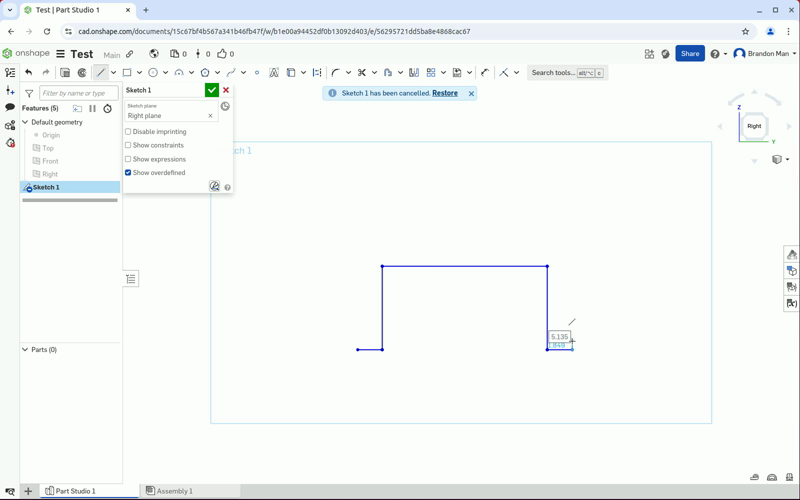
mouse_move(589, 340)
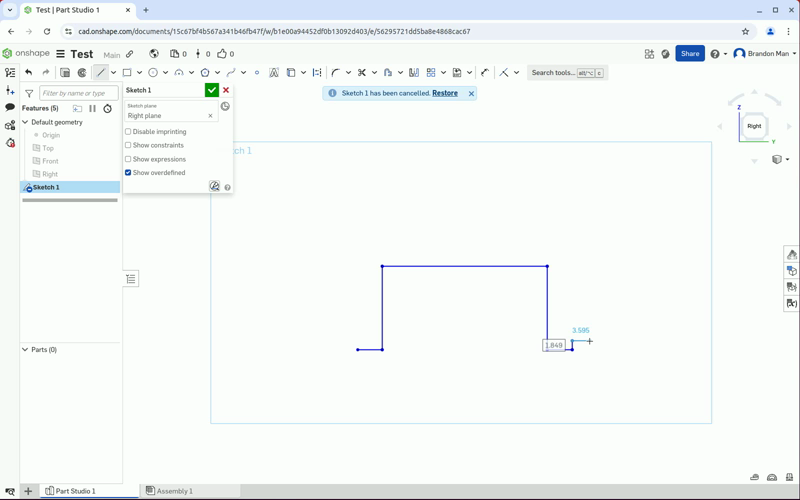
mouse_move(556, 340)
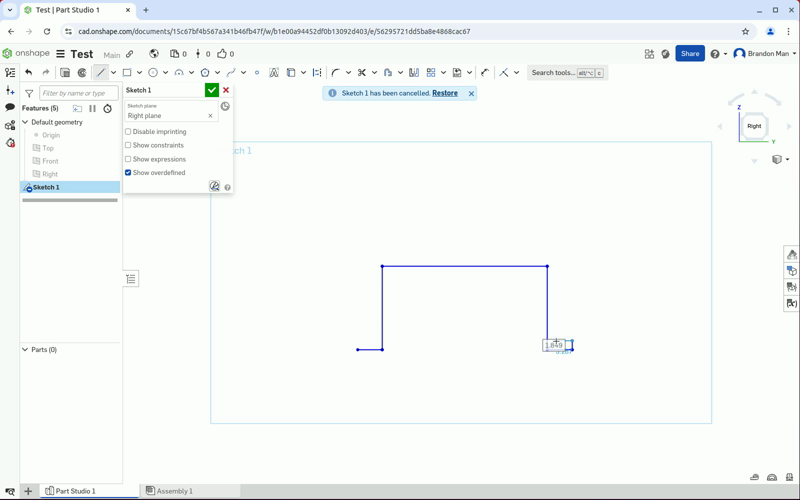
click(556, 340)
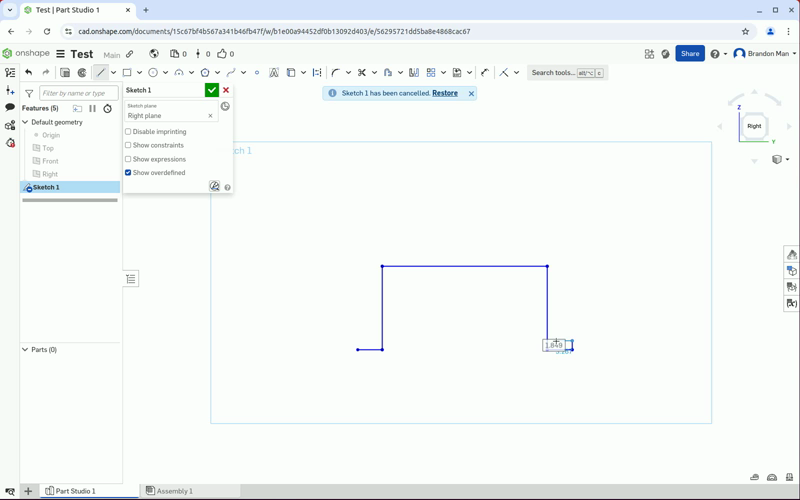
key_up(shift)
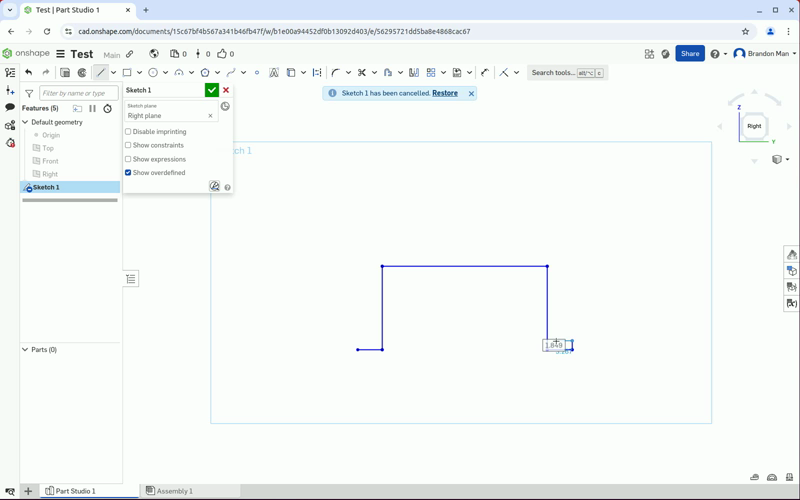
key_down(shift)
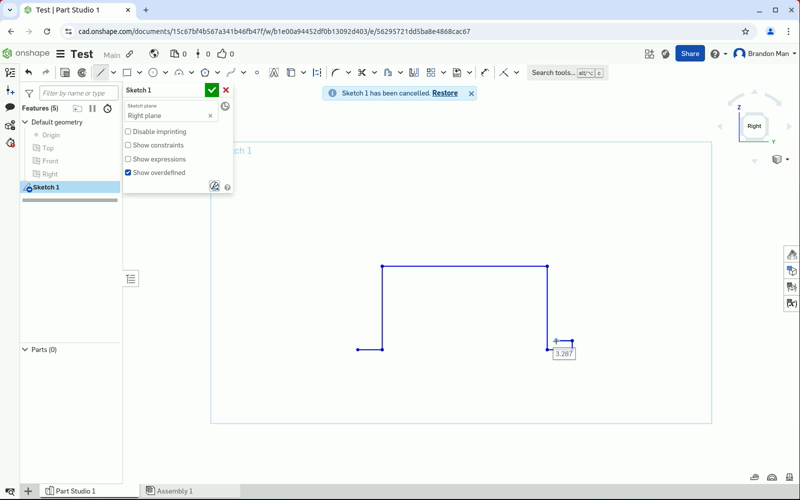
mouse_move(556, 259)
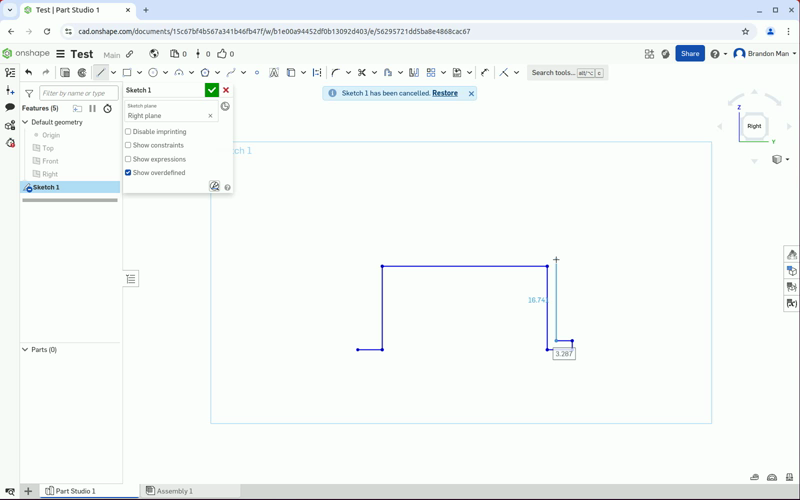
click(556, 259)
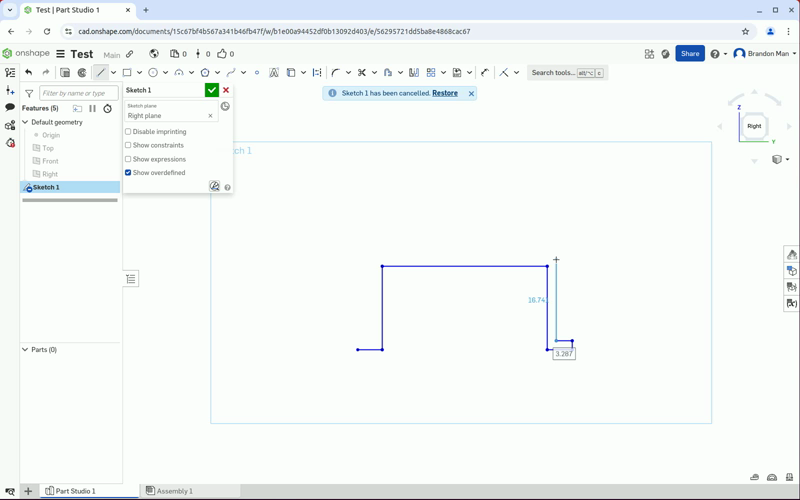
key_up(shift)
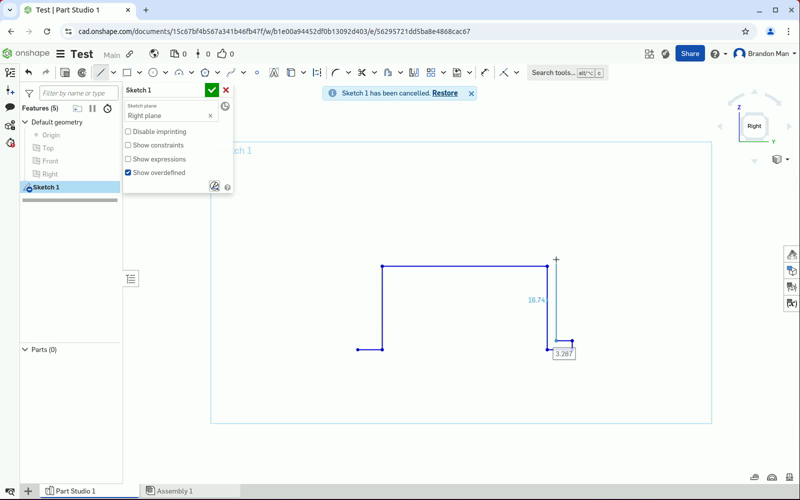
key_down(shift)
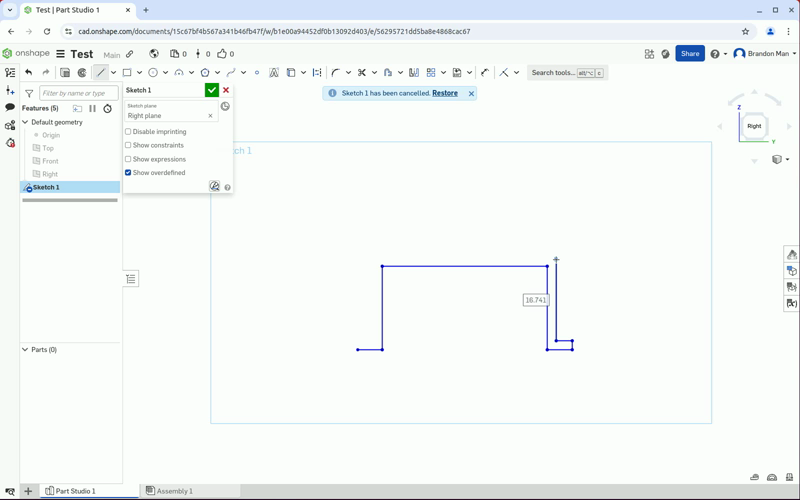
mouse_move(373, 259)
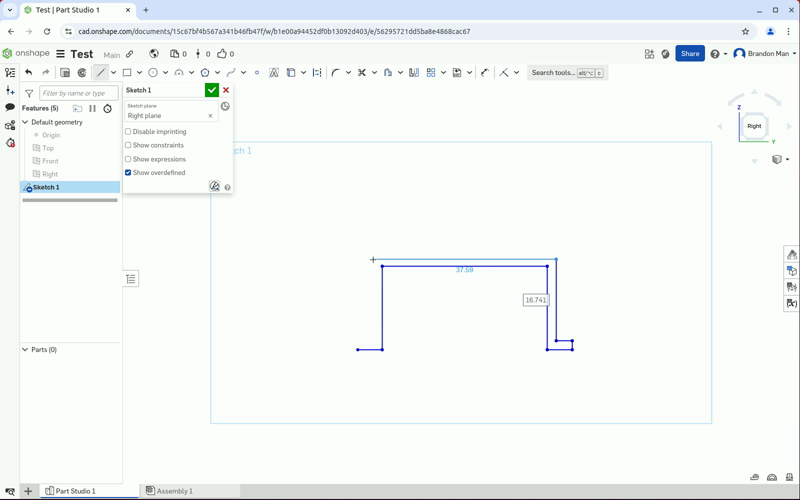
click(373, 259)
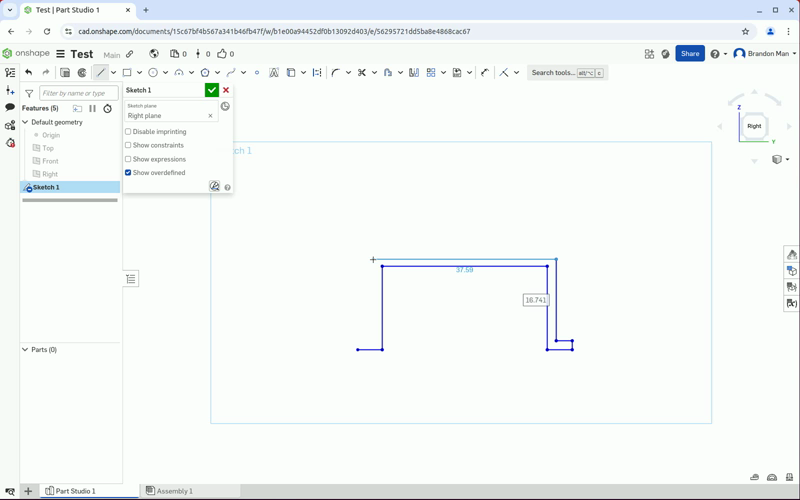
key_up(shift)
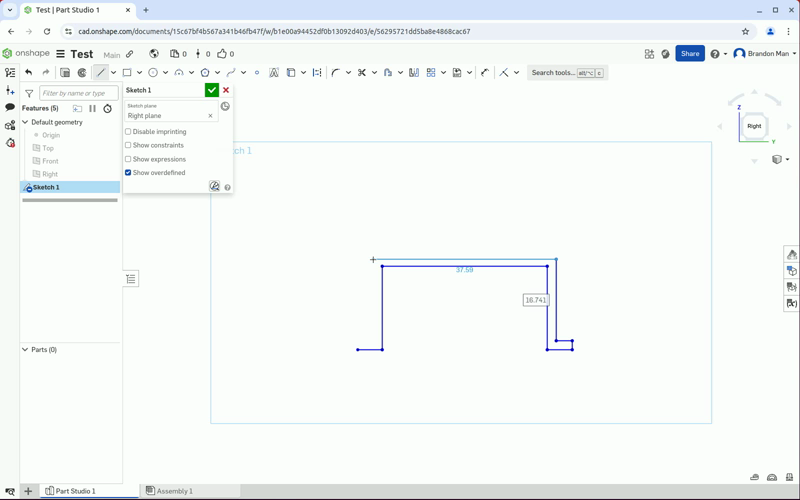
key_down(shift)
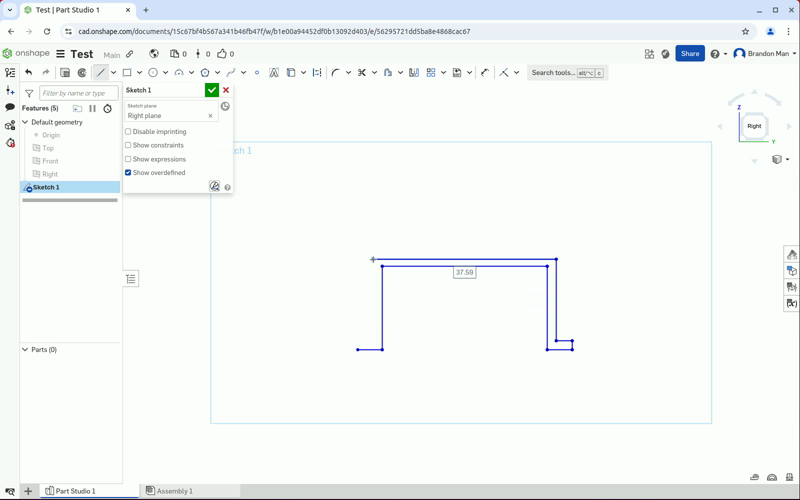
mouse_move(373, 340)
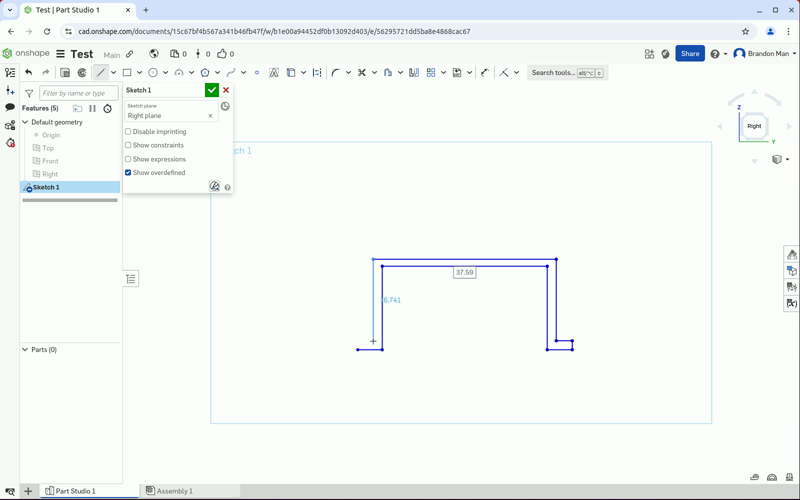
click(373, 340)
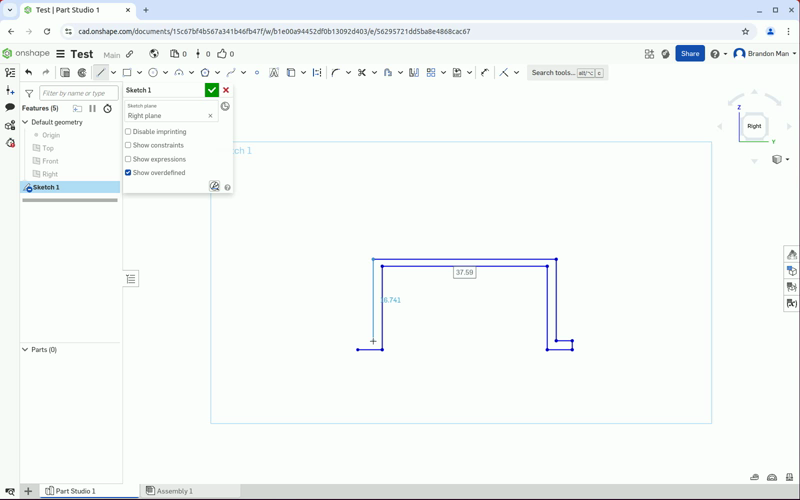
key_up(shift)
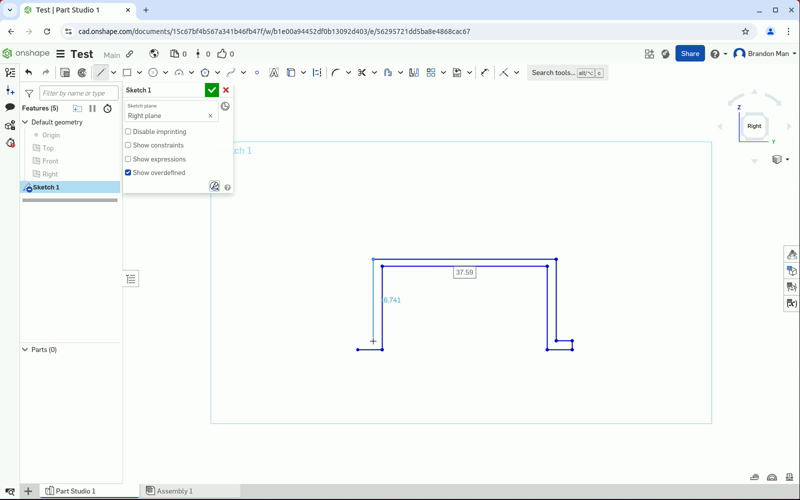
key_down(shift)
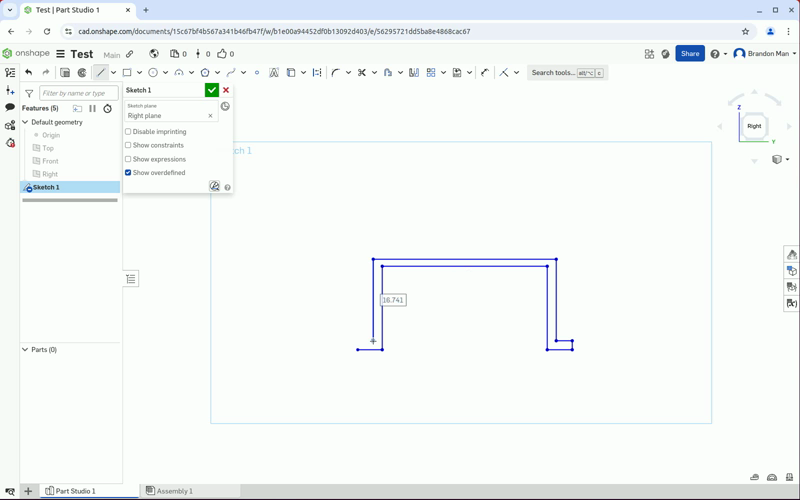
mouse_move(403, 340)
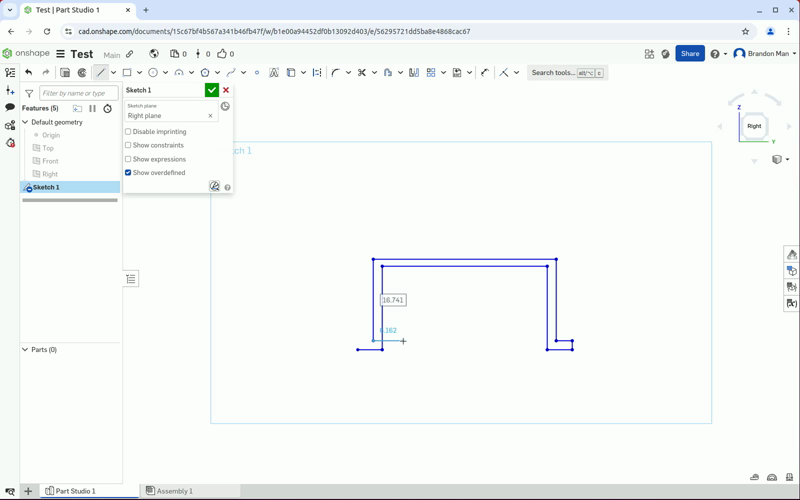
mouse_move(357, 340)
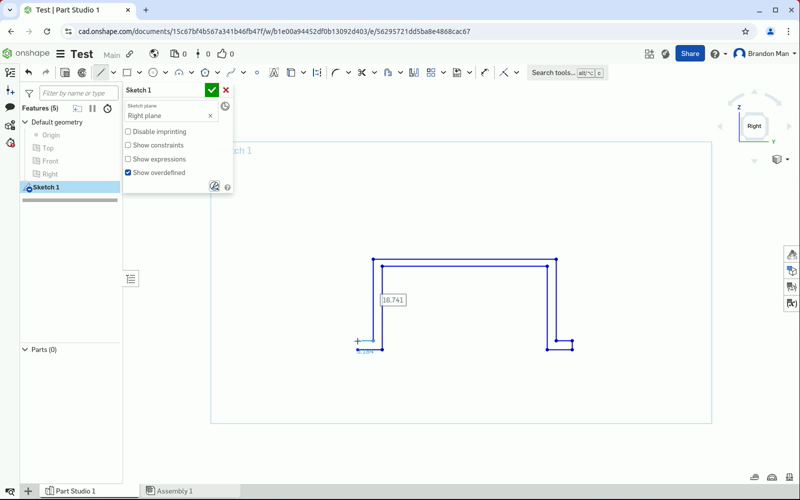
click(357, 340)
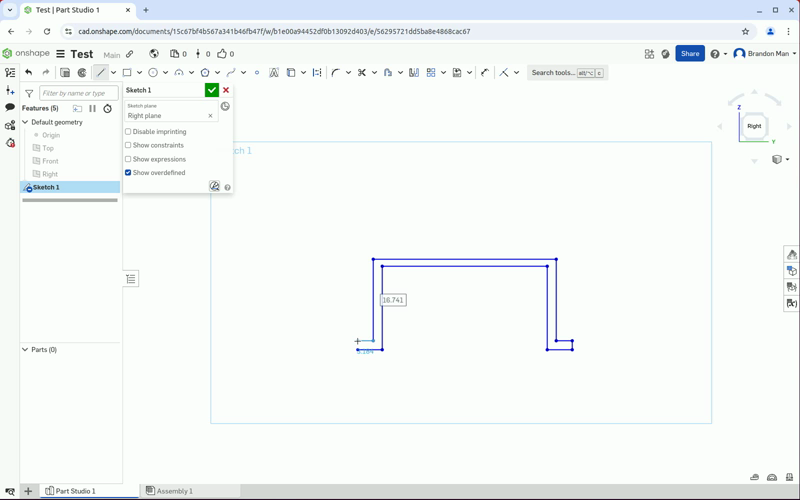
key_up(shift)
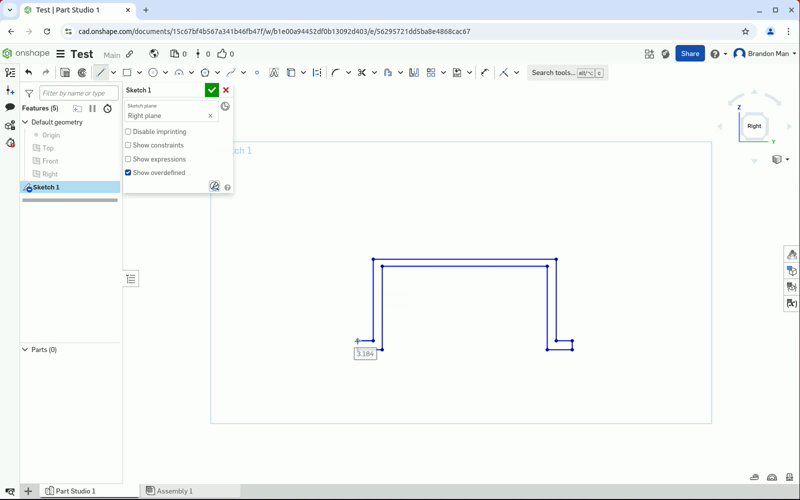
mouse_move(387, 340)
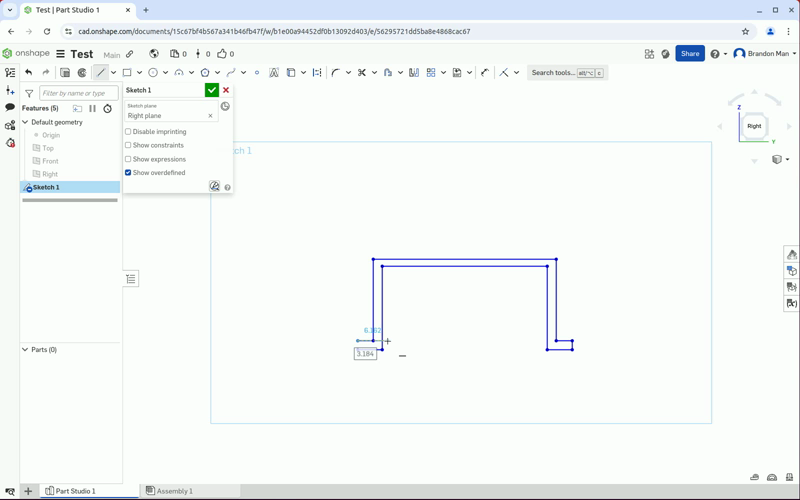
key_down(shift)
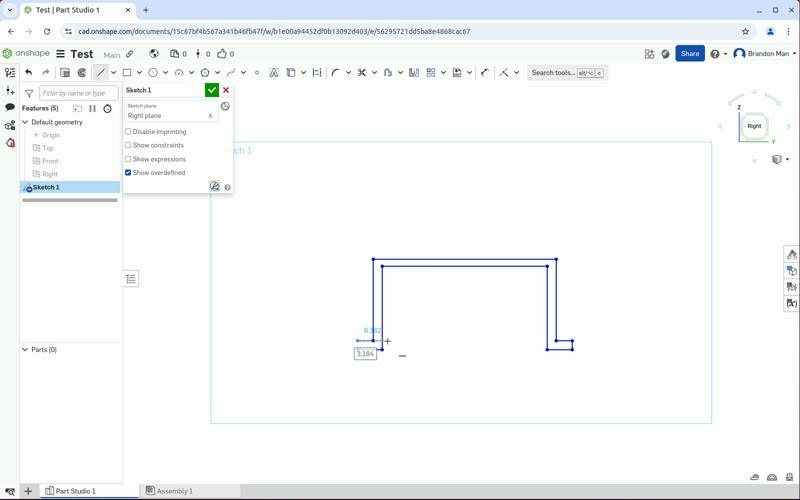
mouse_move(357, 349)
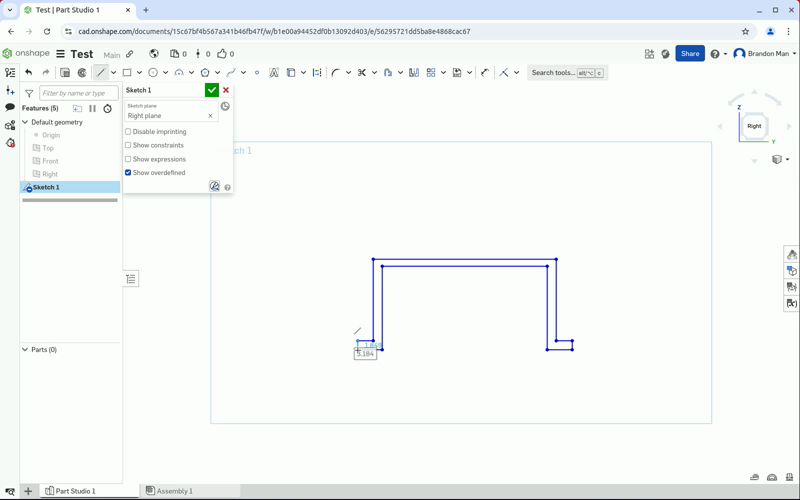
key_up(shift)
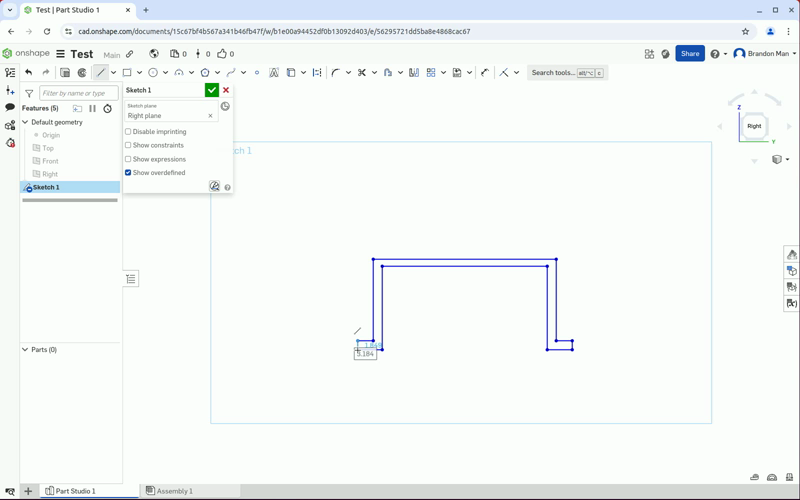
click(357, 349)
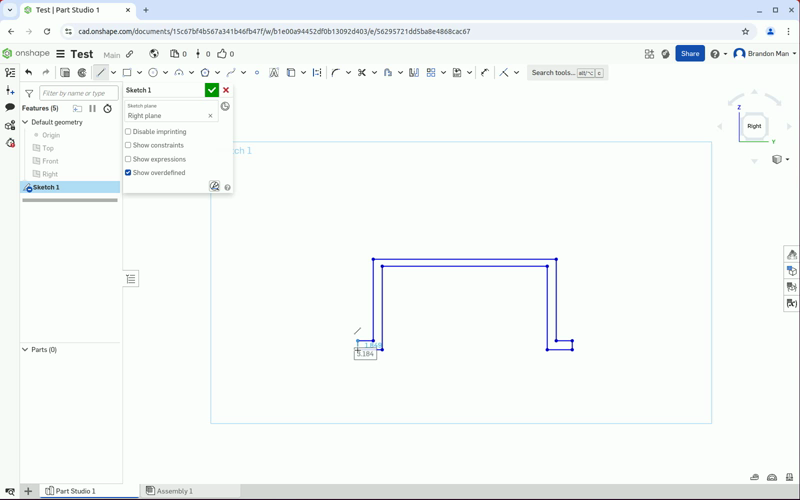
key(esc)
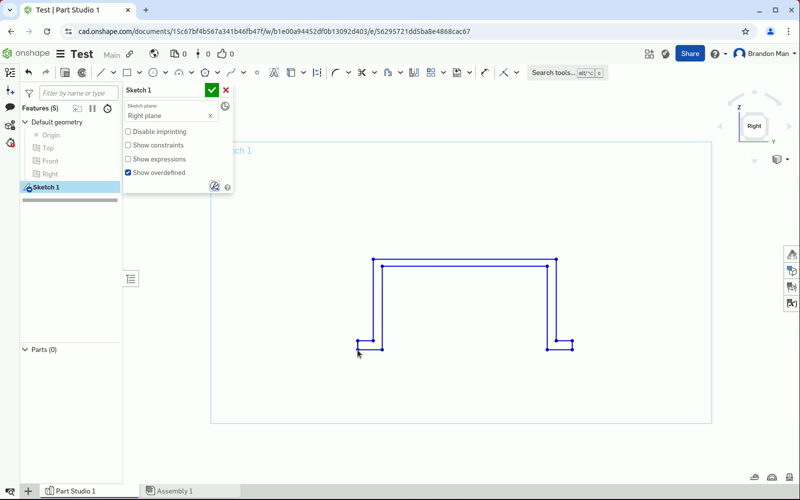
mouse_move(376, 325)
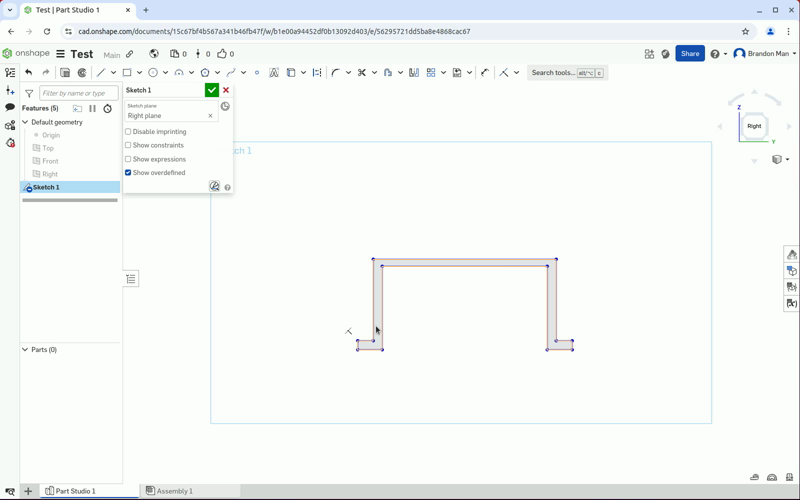
click(376, 325)
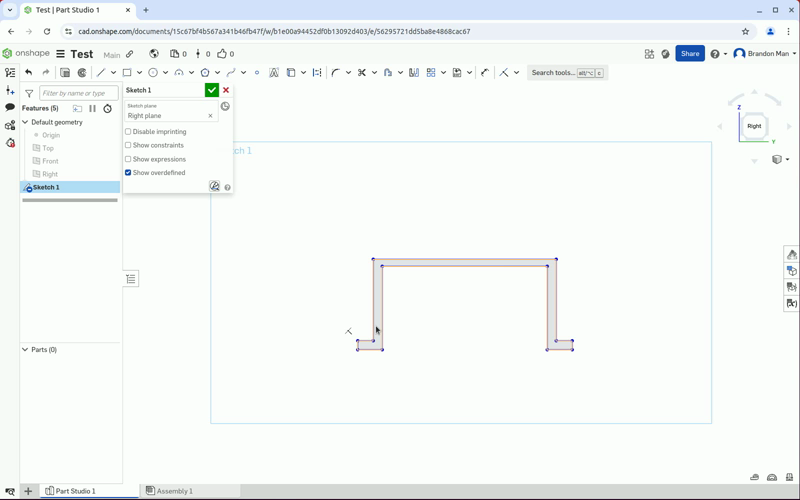
mouse_move(73, 352)
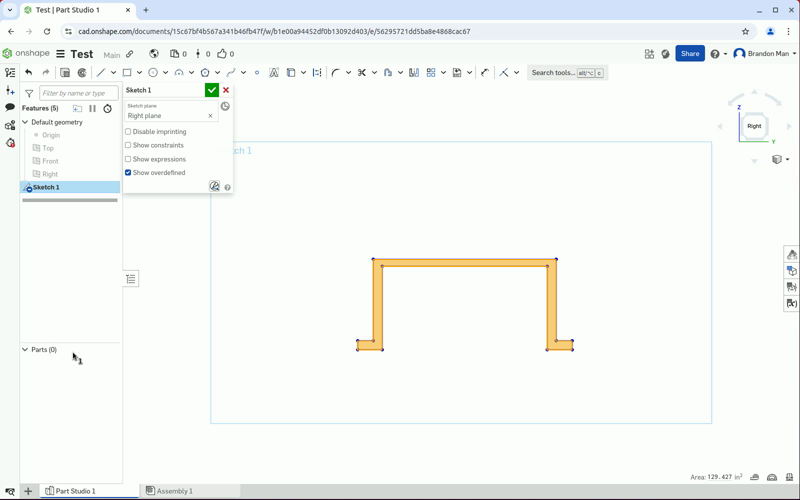
key(shift+y)
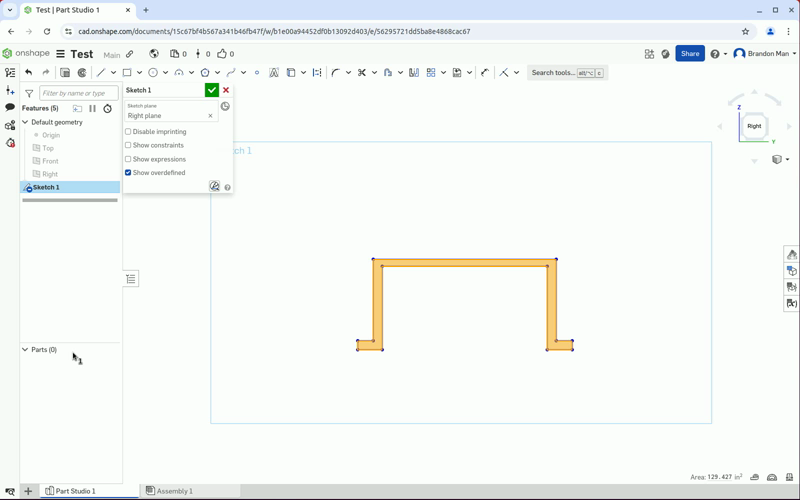
key(shift+e)
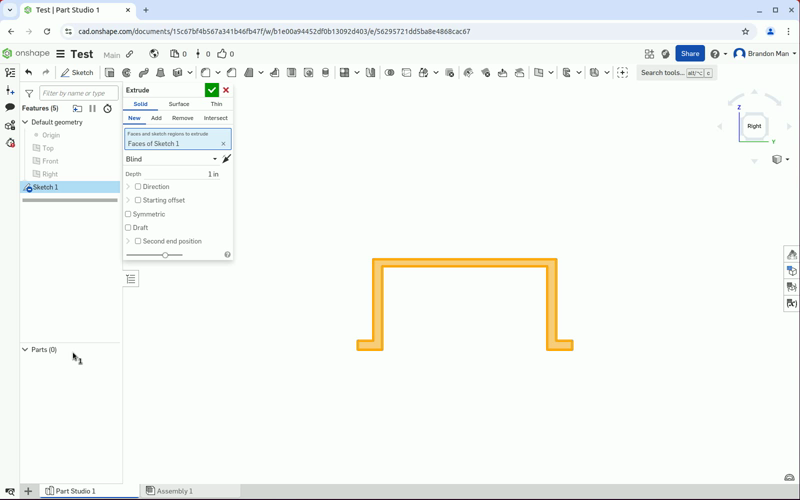
mouse_move(143, 106)
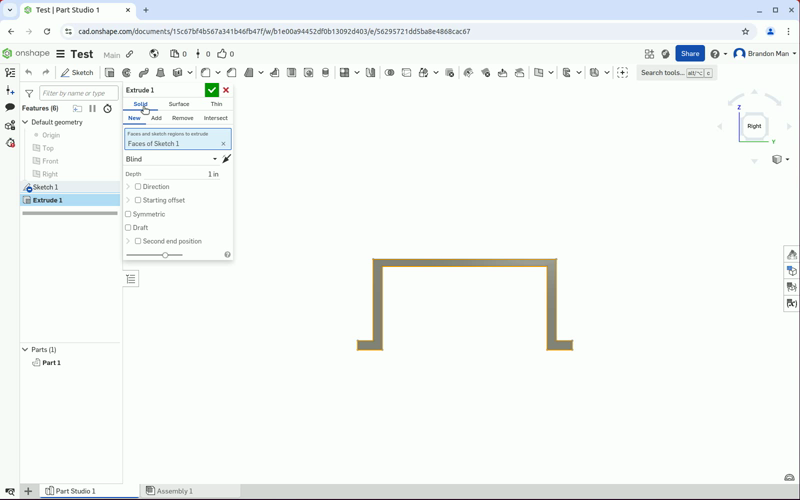
click(143, 106)
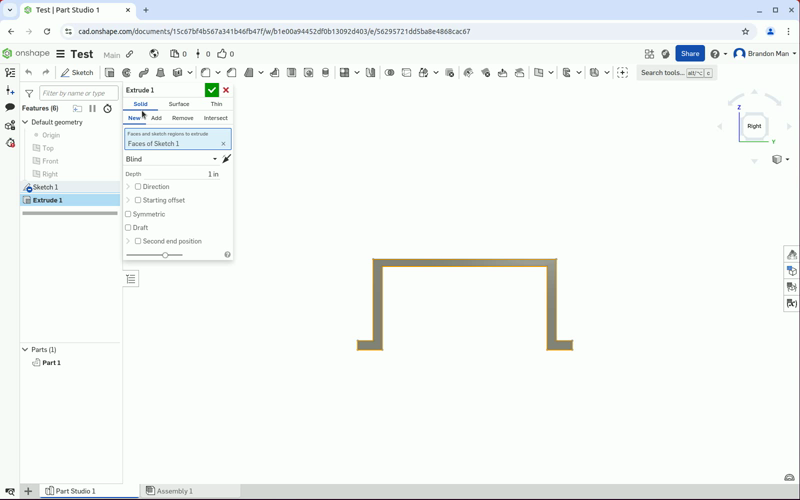
mouse_move(137, 120)
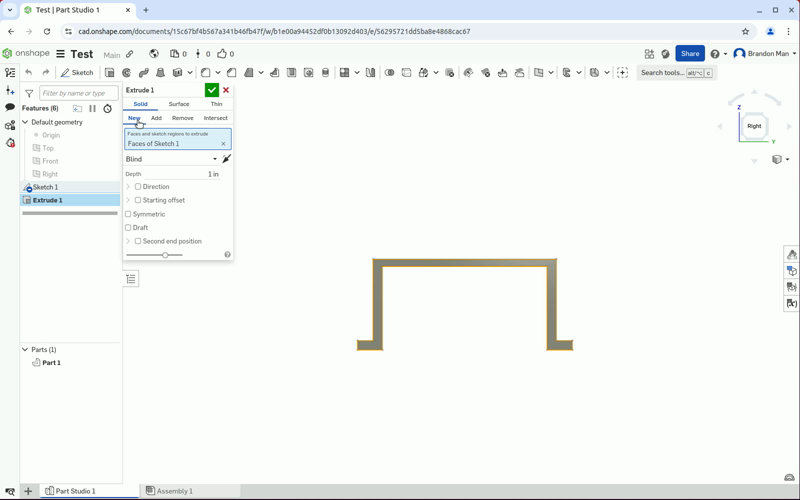
click(137, 120)
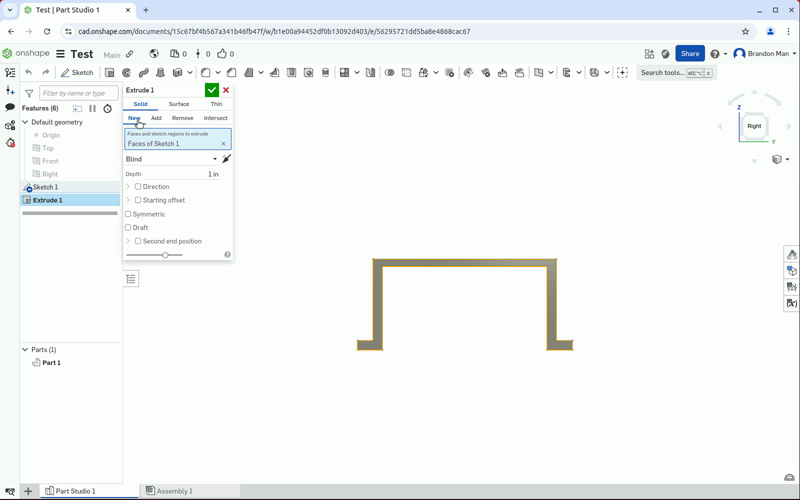
key(tab, 4)
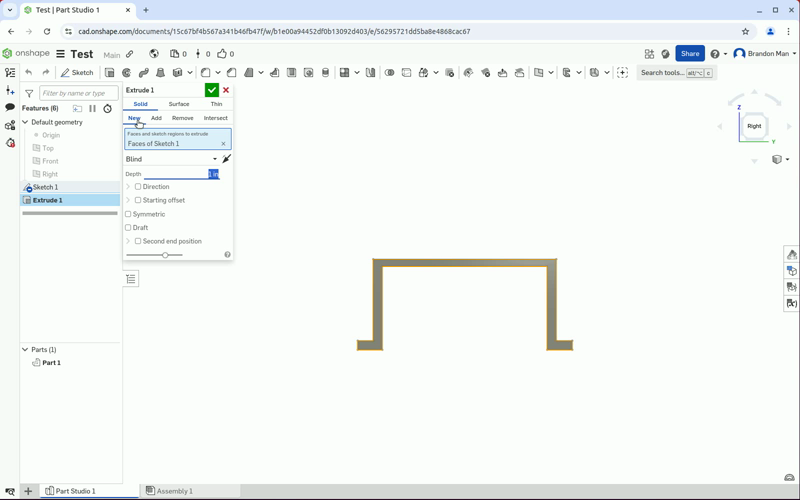
text(4.333)
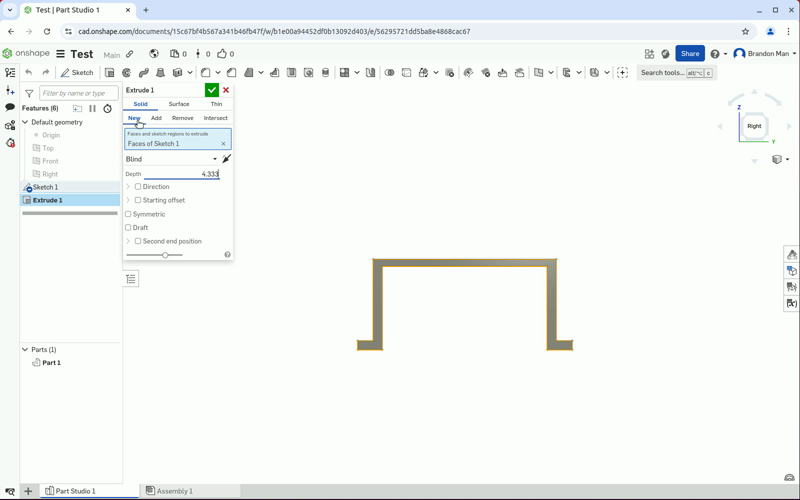
key(enter)
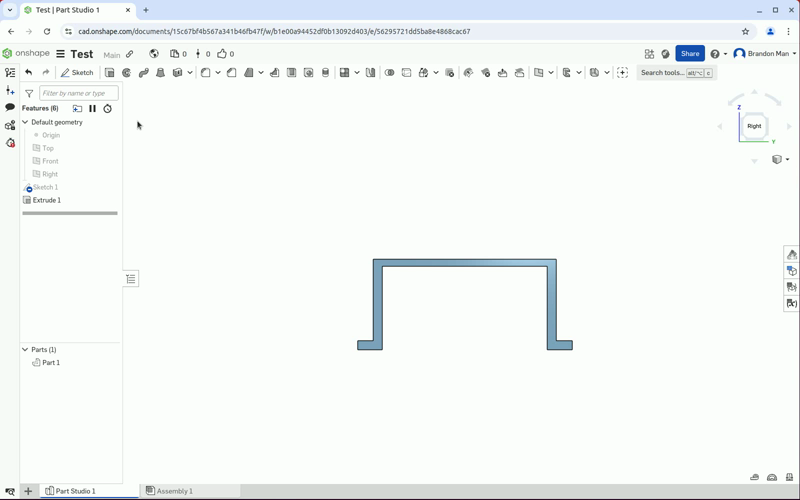
key(shift+h)
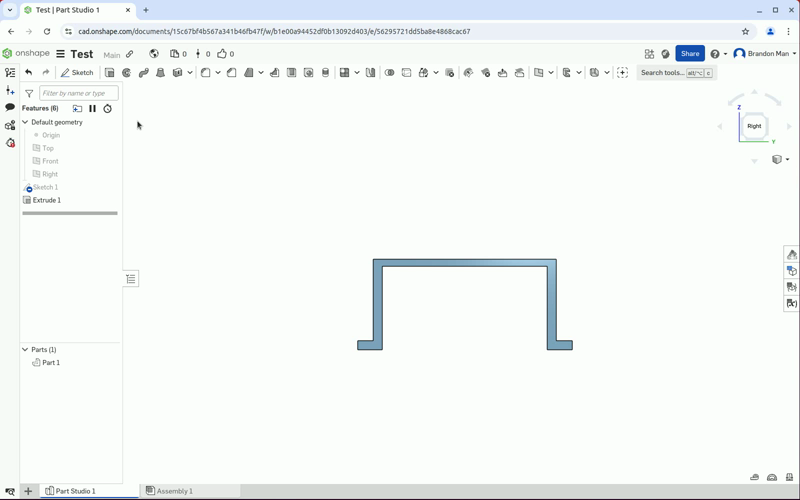
key(shift+h)
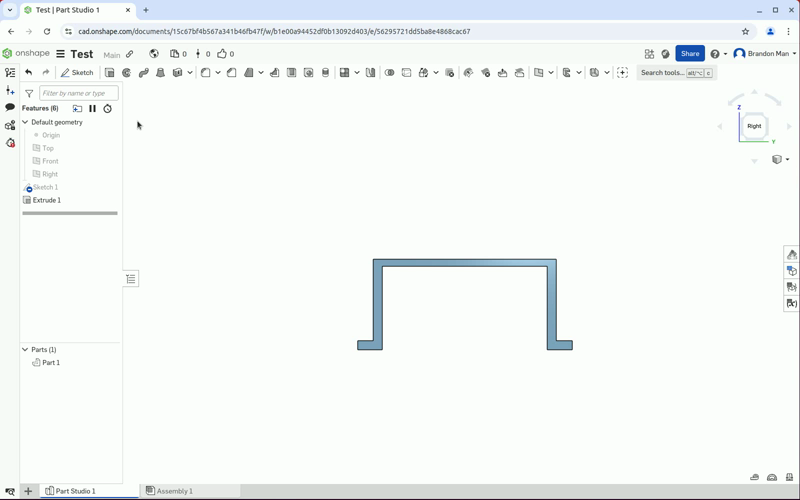
mouse_move(73, 189)
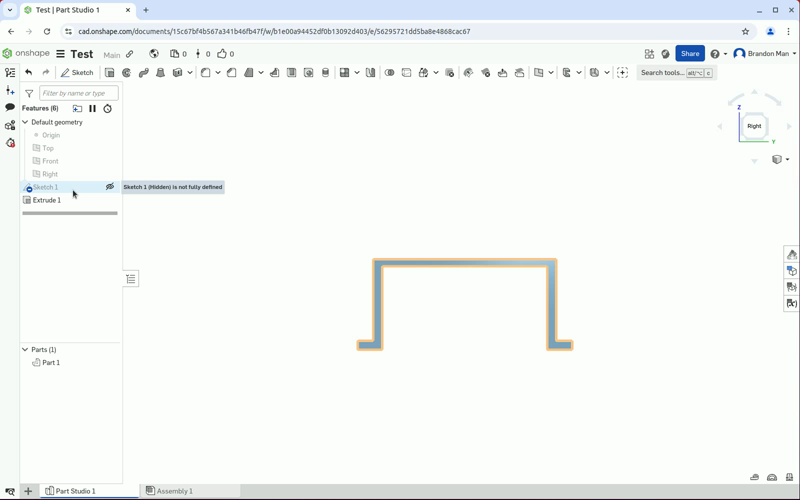
click(73, 189)
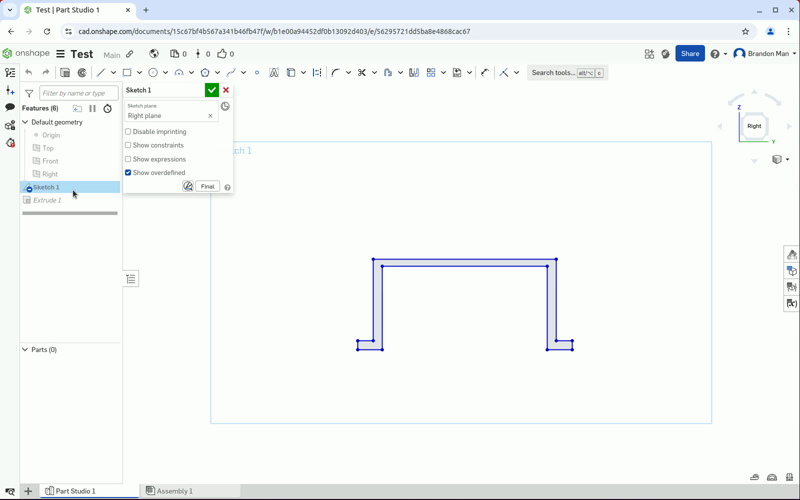
mouse_move(229, 92)
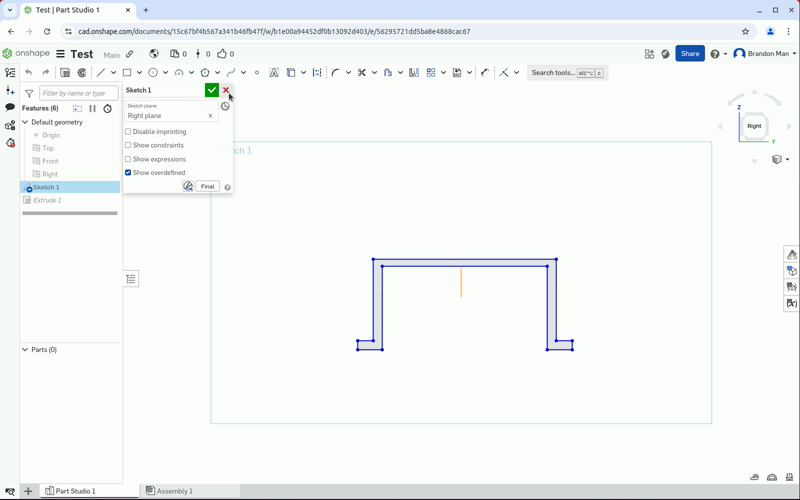
click(229, 92)
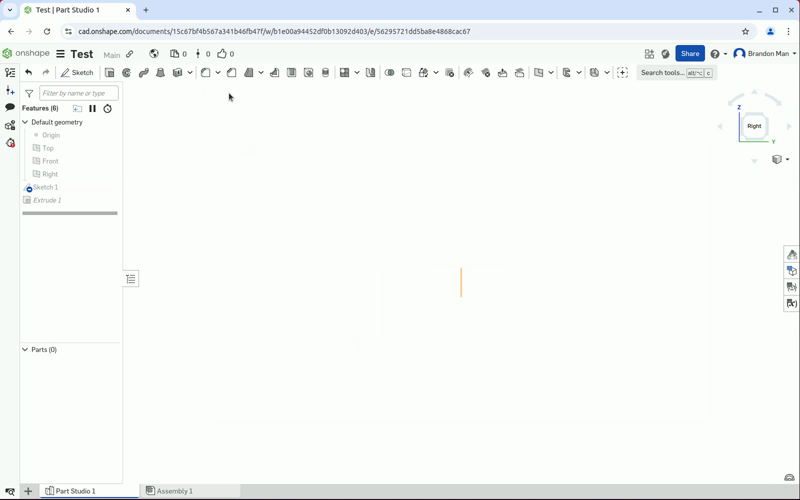
mouse_move(73, 352)
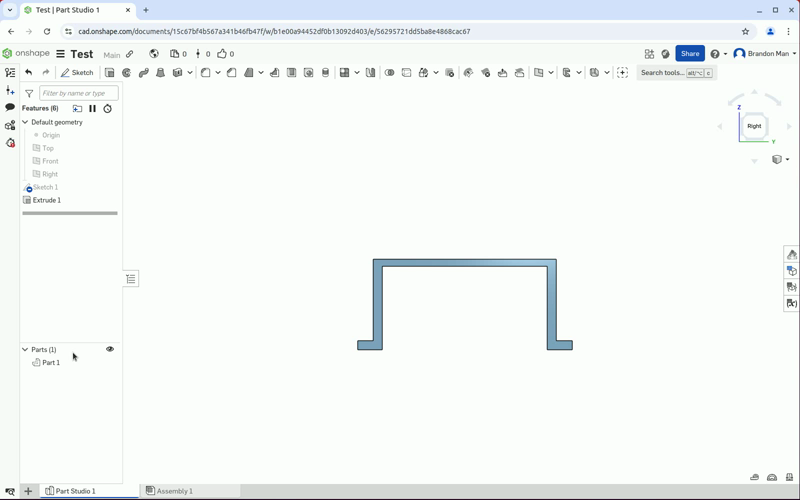
key(y)
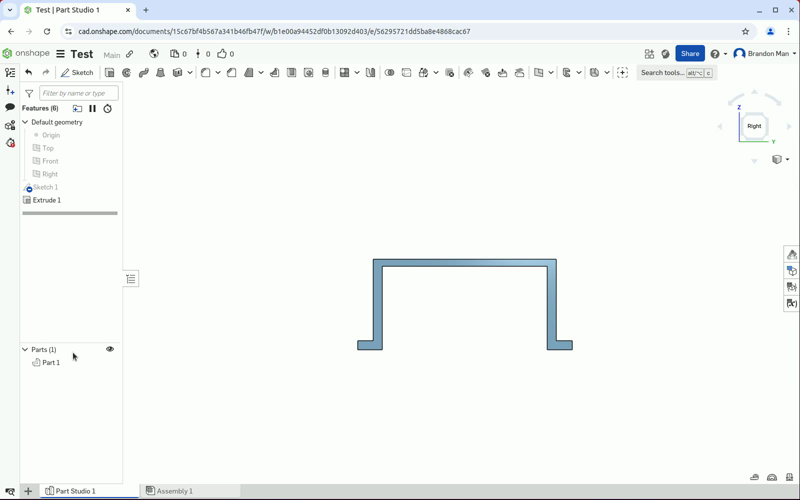
key(shift+p)
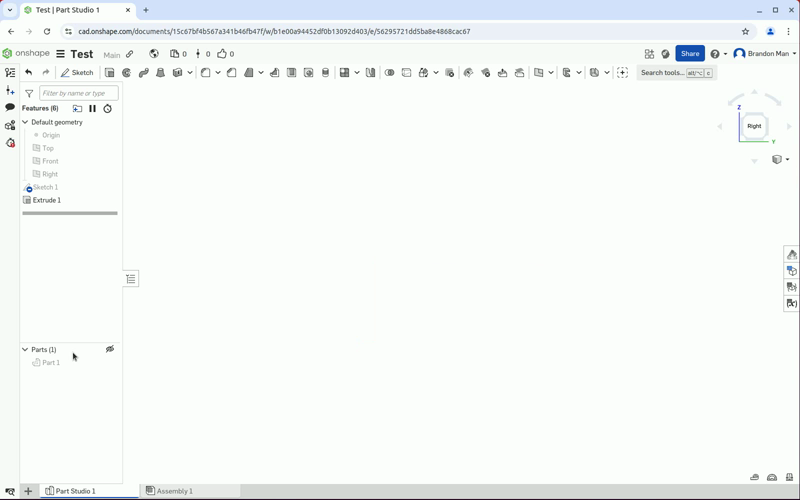
key(space)
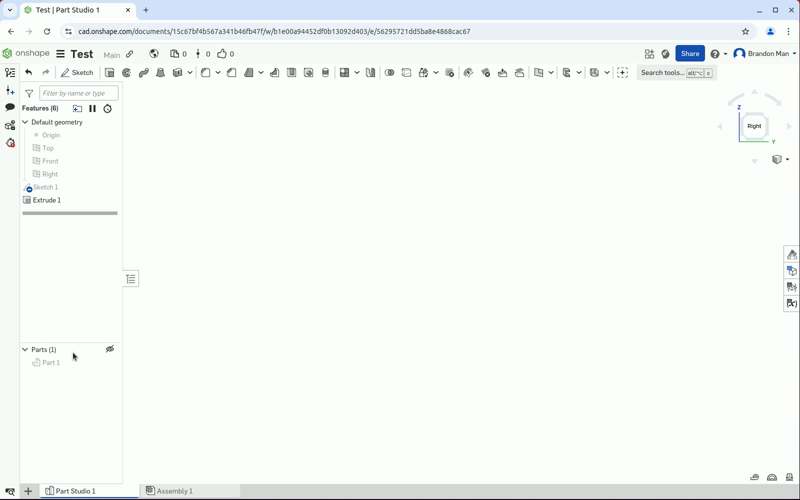
key_down(shift)
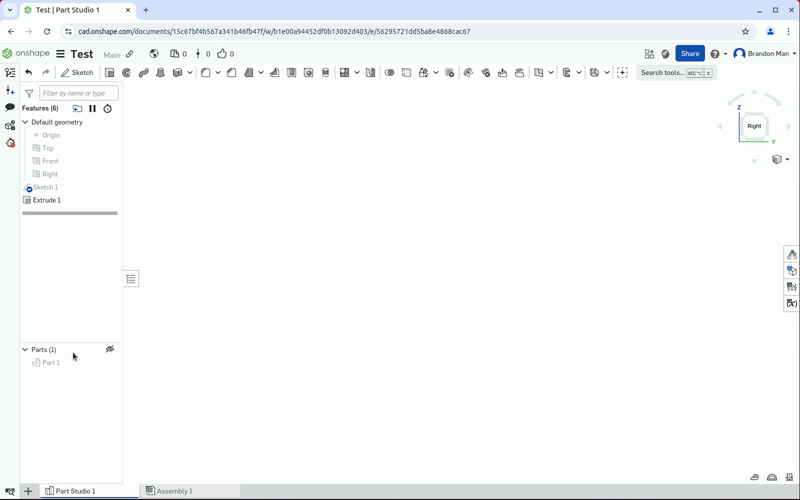
key(right)
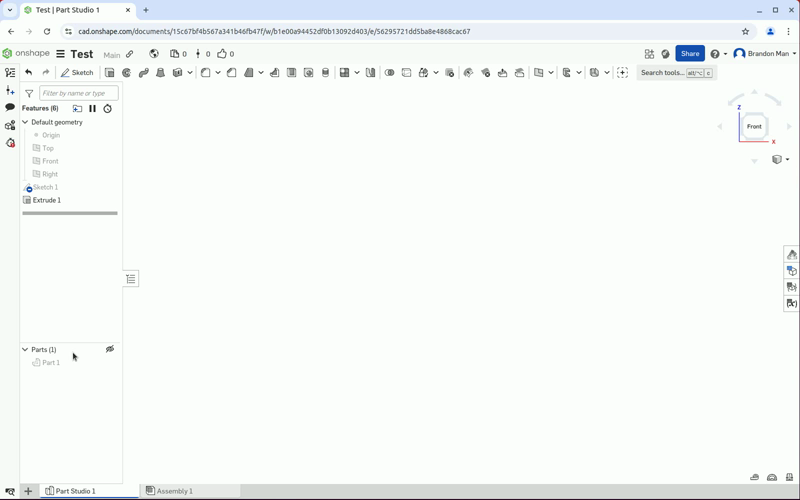
key_up(shift)
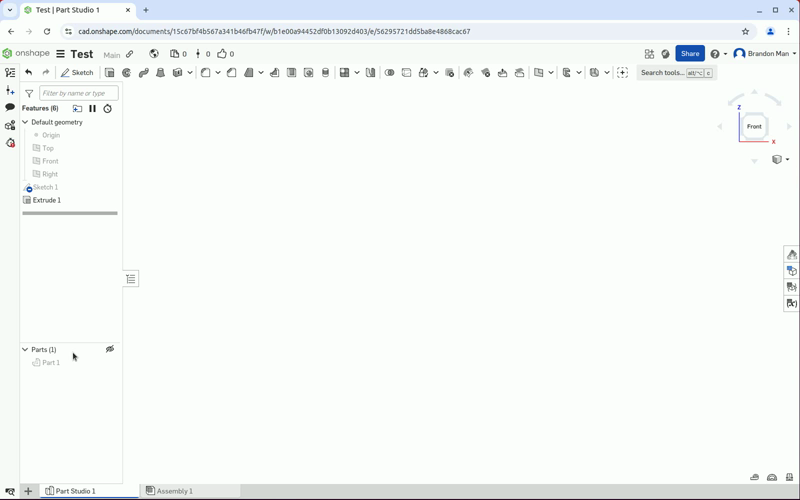
key(space)
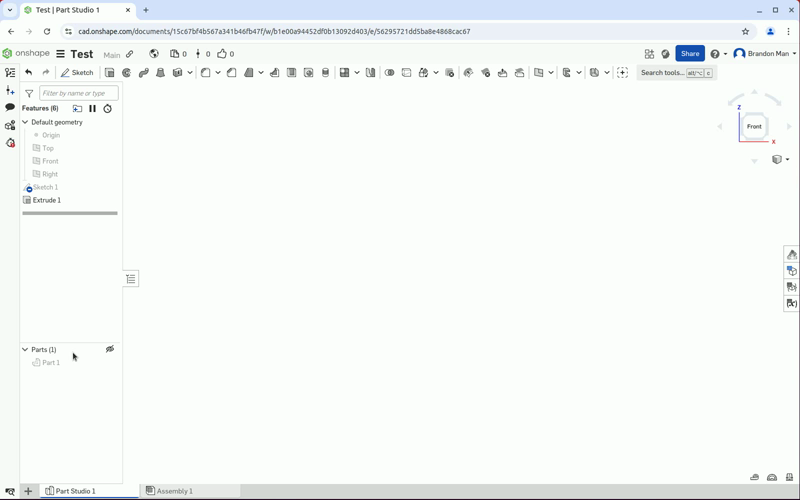
key_down(shift)
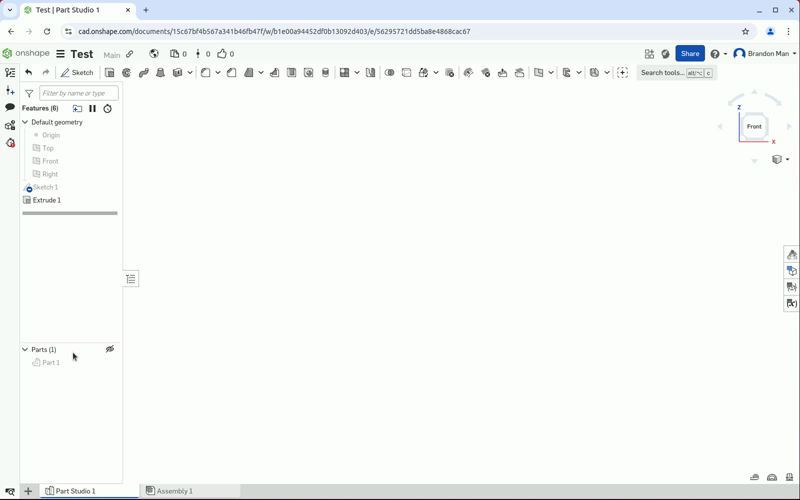
key(down)
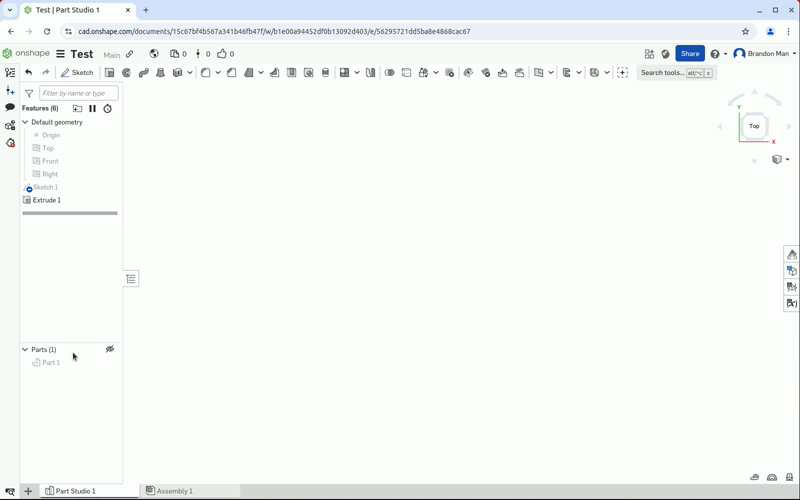
key_up(shift)
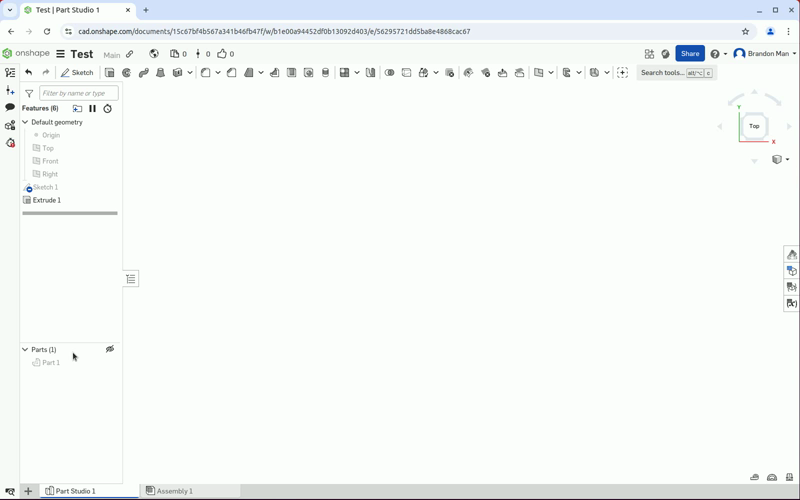
mouse_move(73, 352)
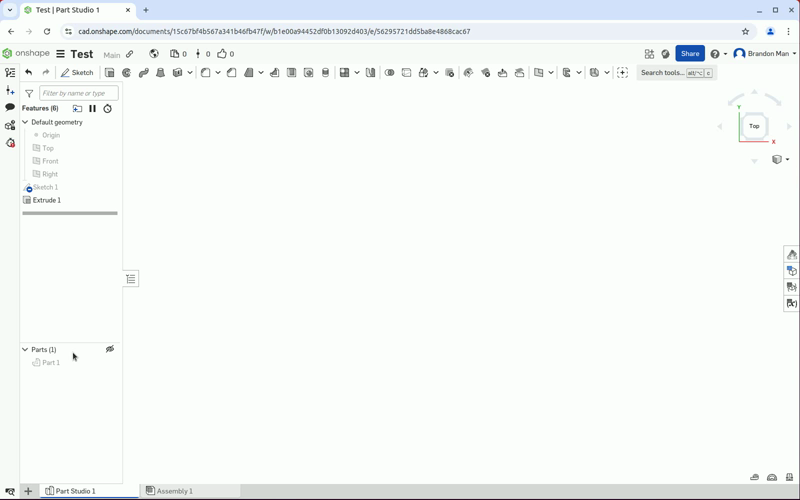
key(shift+y)
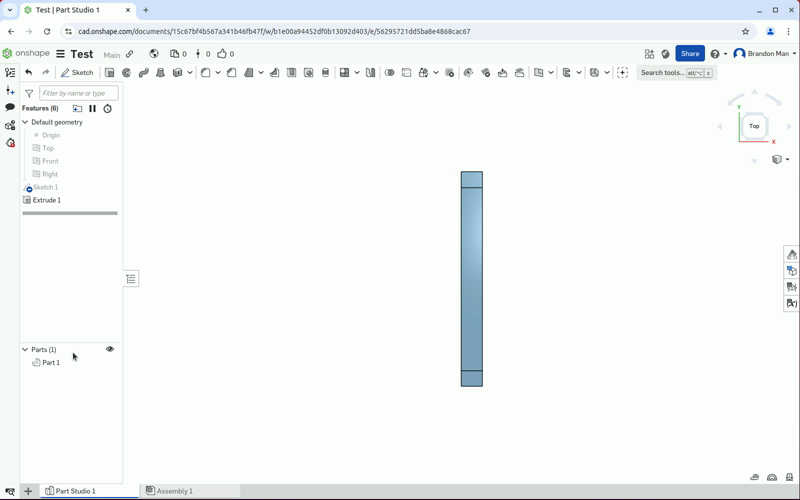
mouse_move(541, 75)
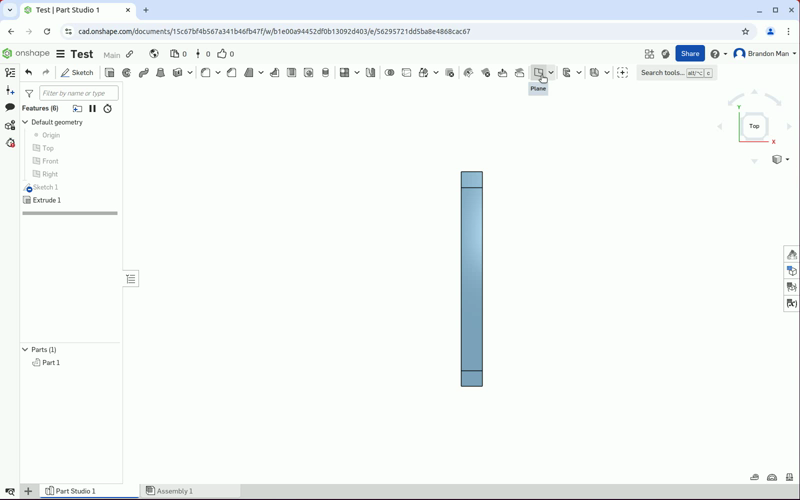
click(541, 75)
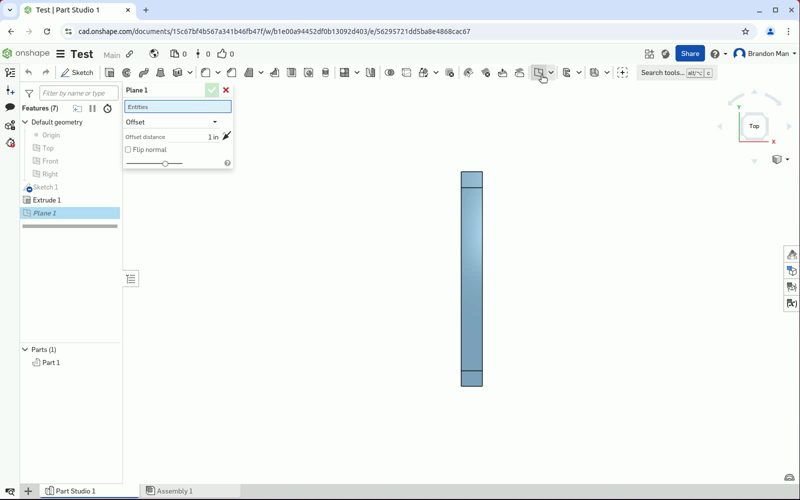
mouse_move(73, 150)
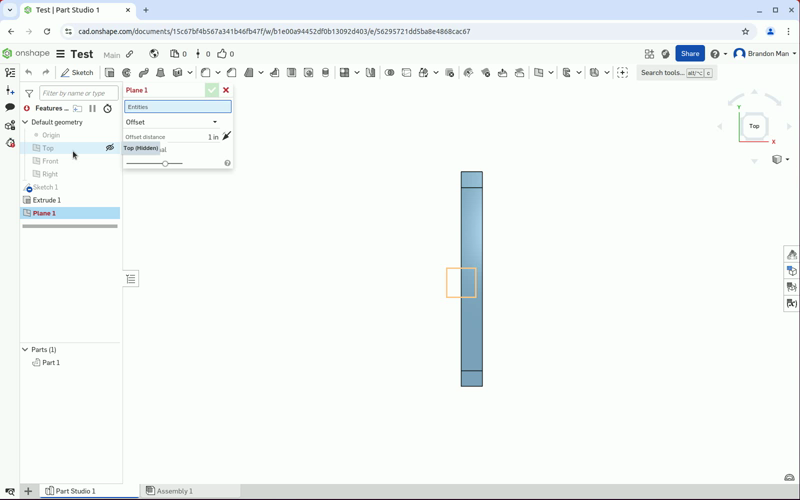
click(73, 150)
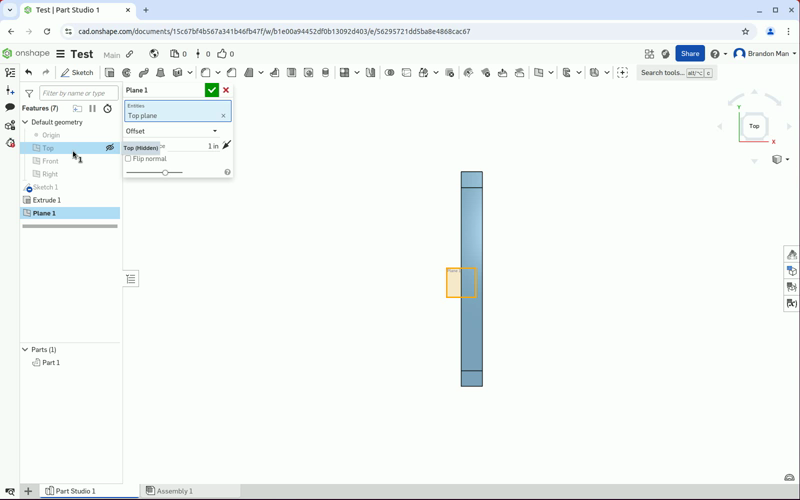
key(tab, 2)
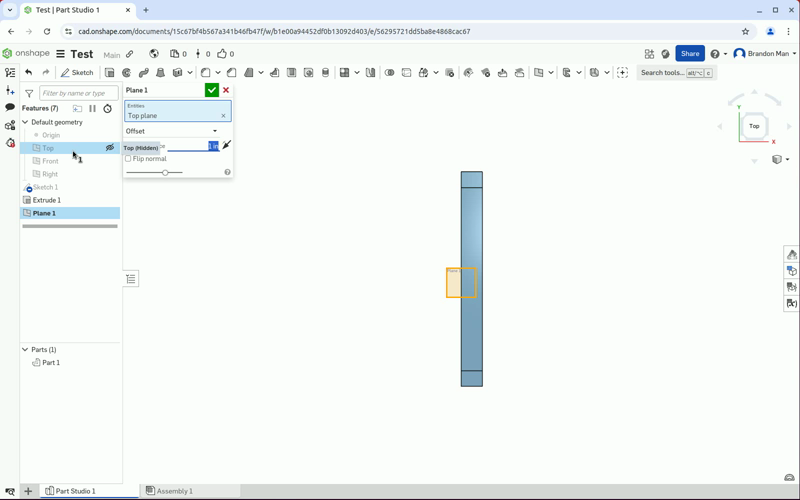
text(11.801)
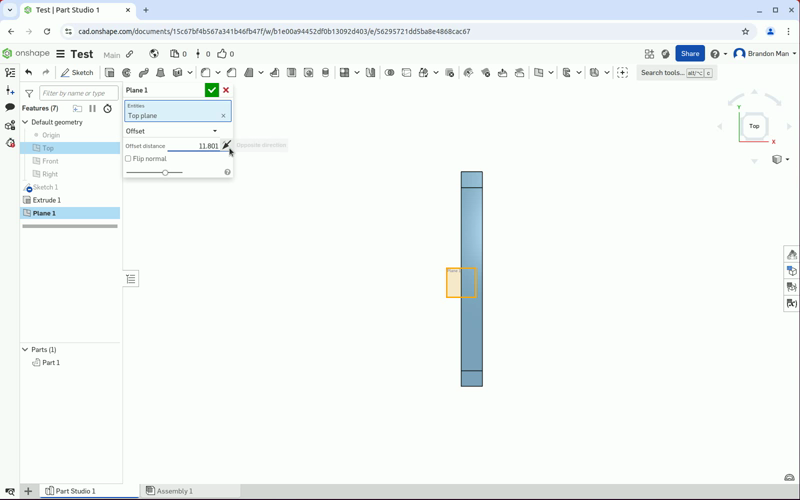
mouse_move(229, 147)
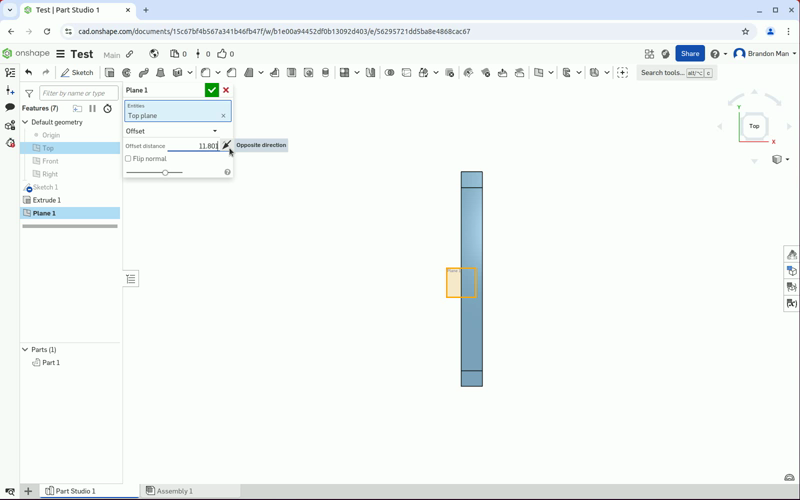
click(229, 147)
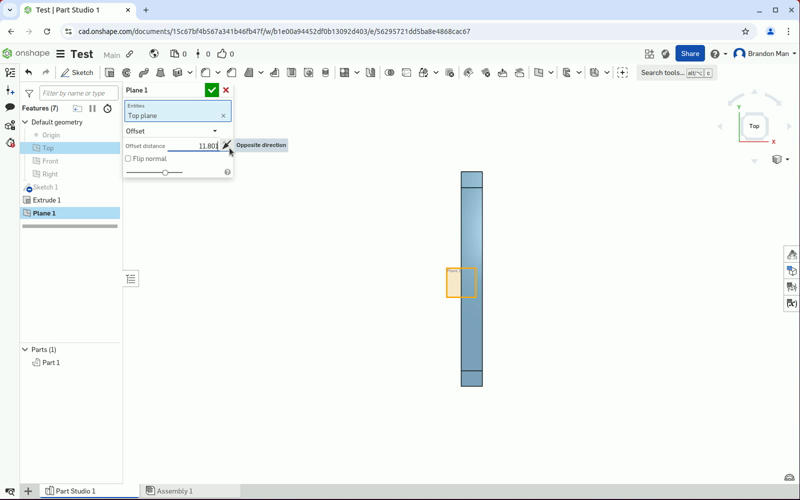
key(enter, 2)
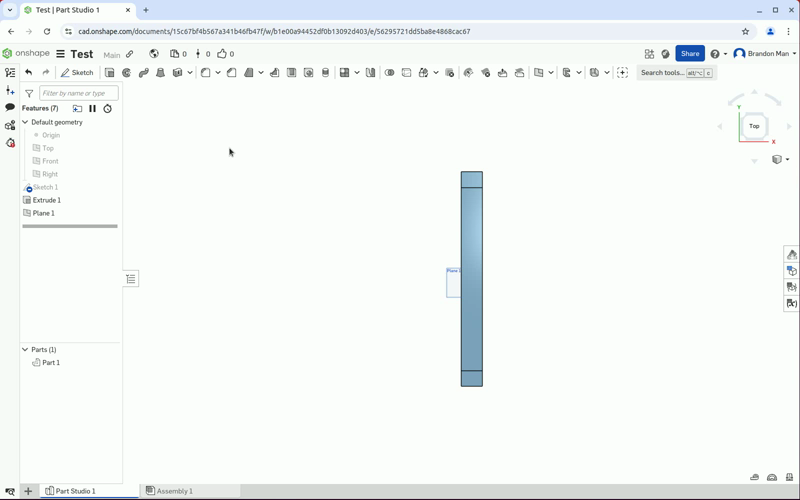
key(shift+s)
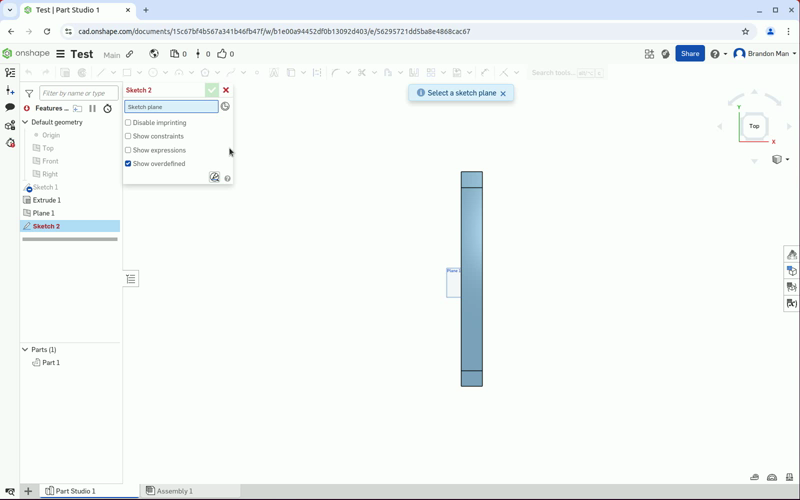
mouse_move(73, 215)
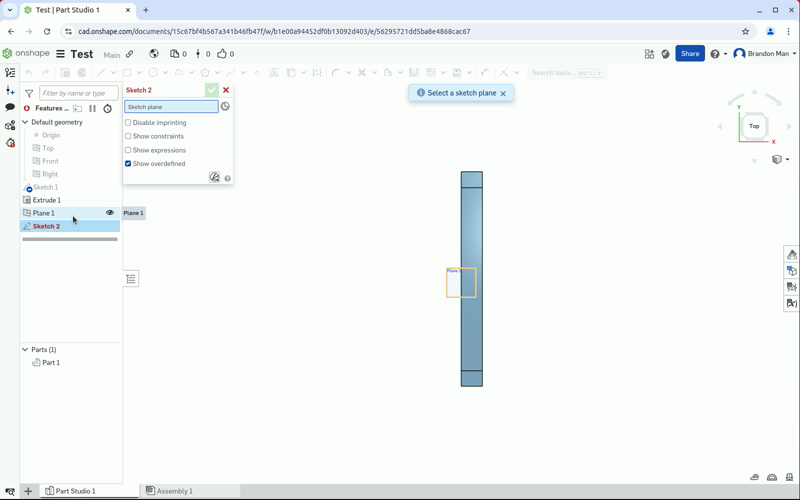
click(73, 215)
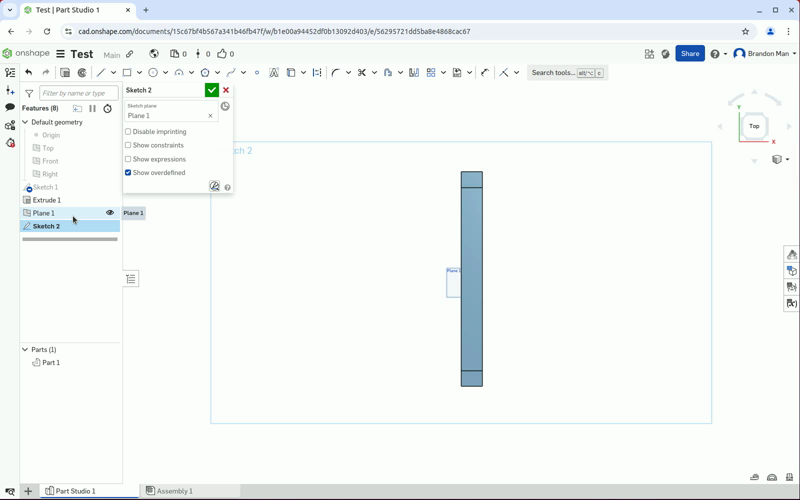
mouse_move(73, 352)
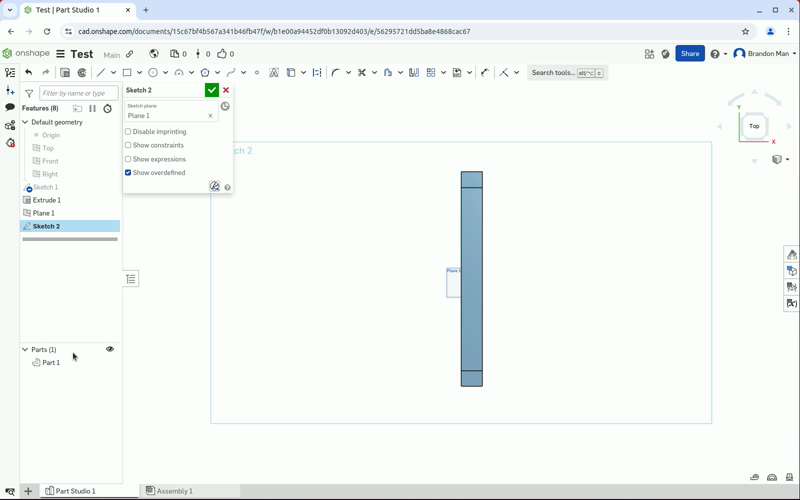
key(y)
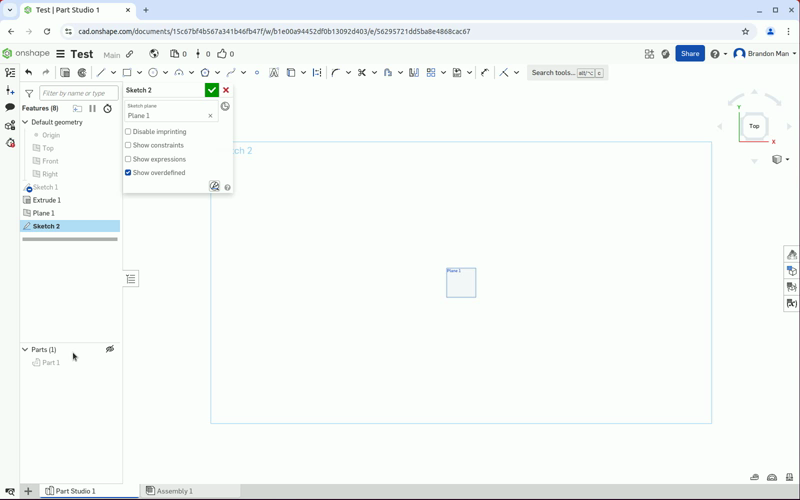
key(c)
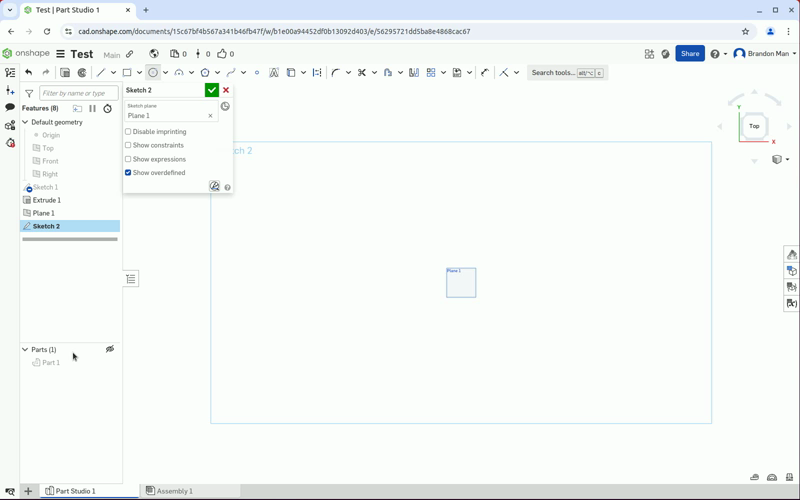
key_down(shift)
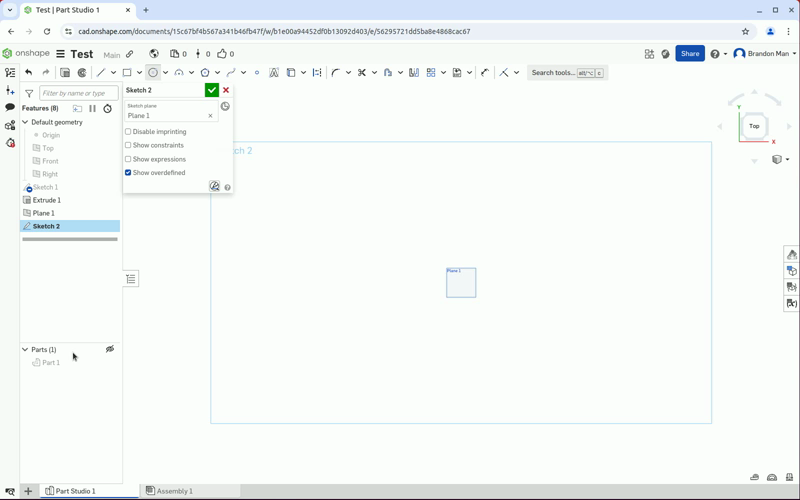
mouse_move(471, 178)
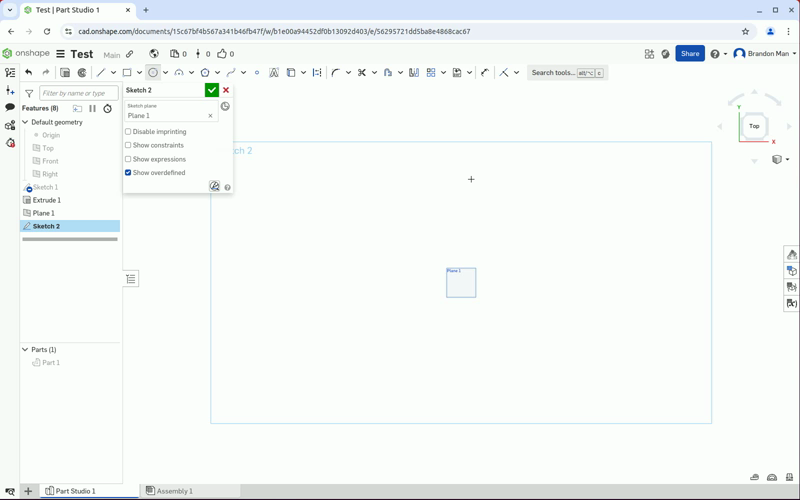
click(471, 178)
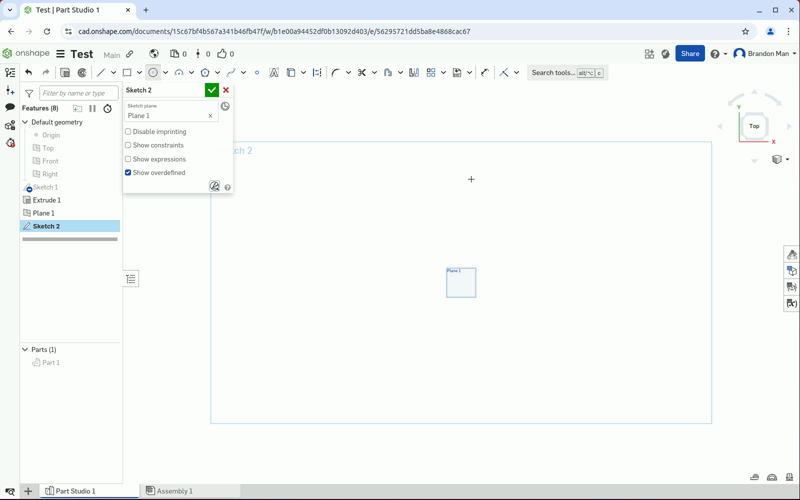
key_up(shift)
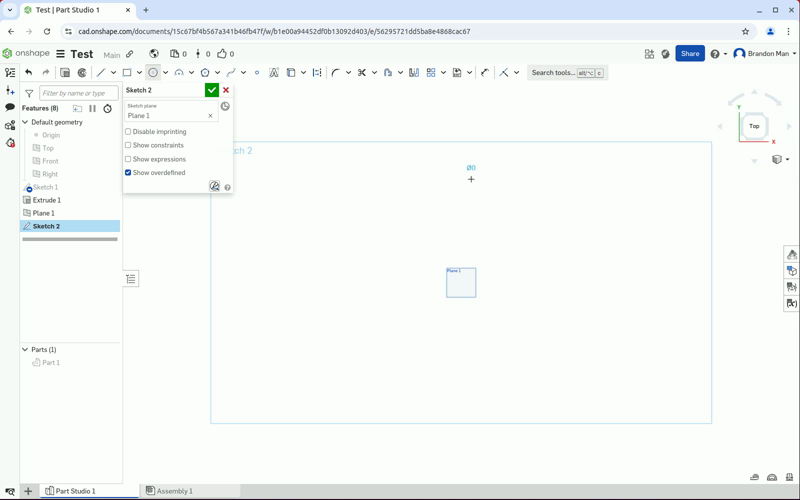
mouse_move(476, 178)
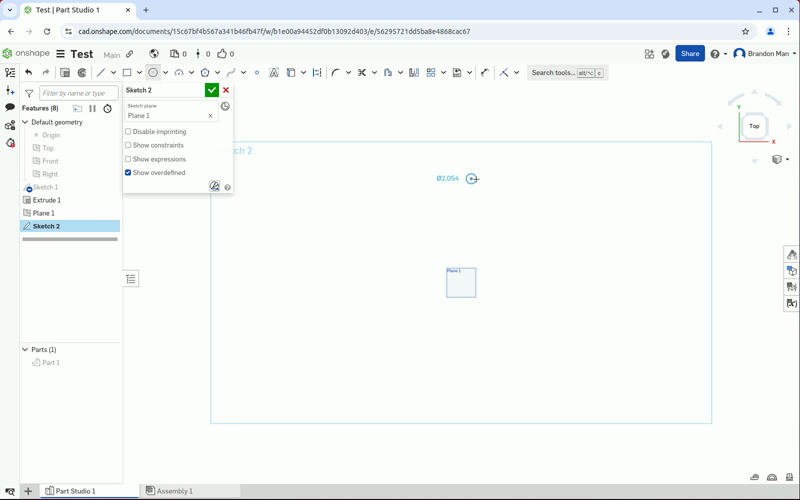
click(476, 178)
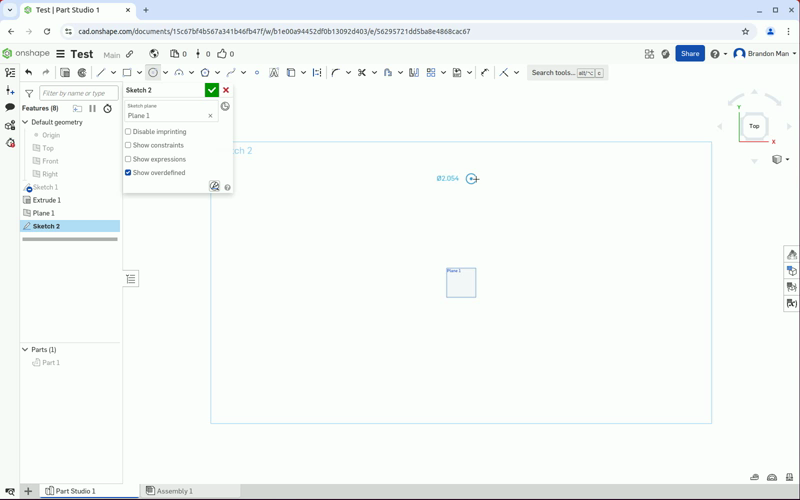
key(esc)
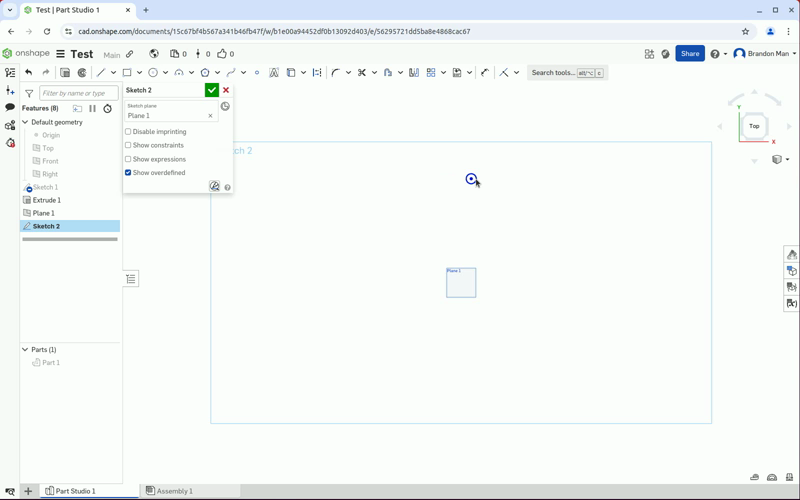
mouse_move(474, 178)
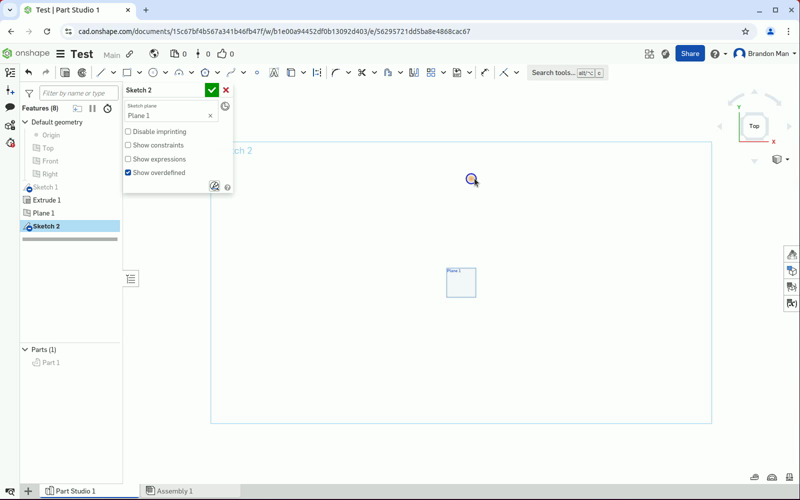
scroll(6)
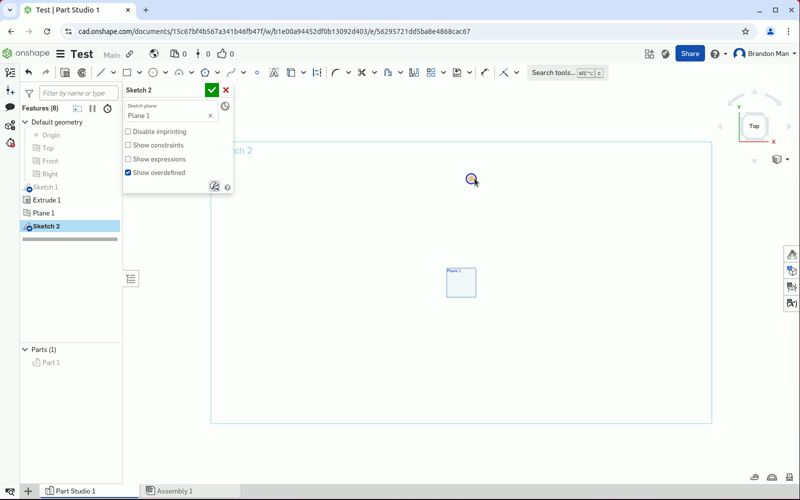
scroll(6)
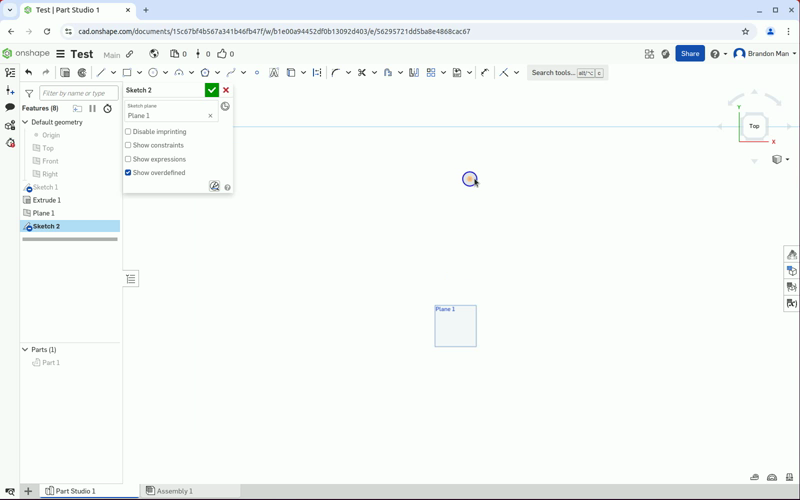
scroll(6)
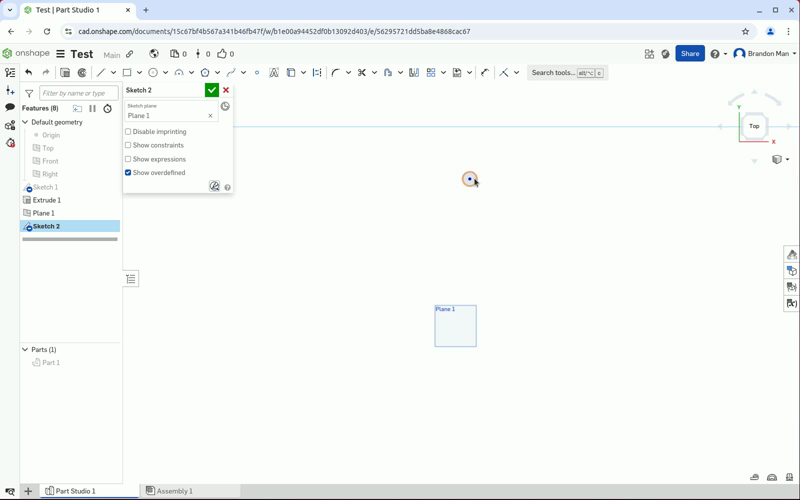
scroll(6)
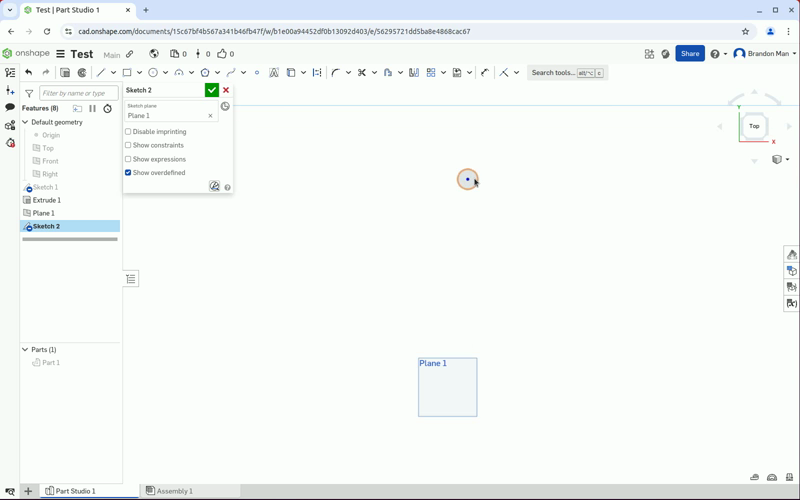
scroll(6)
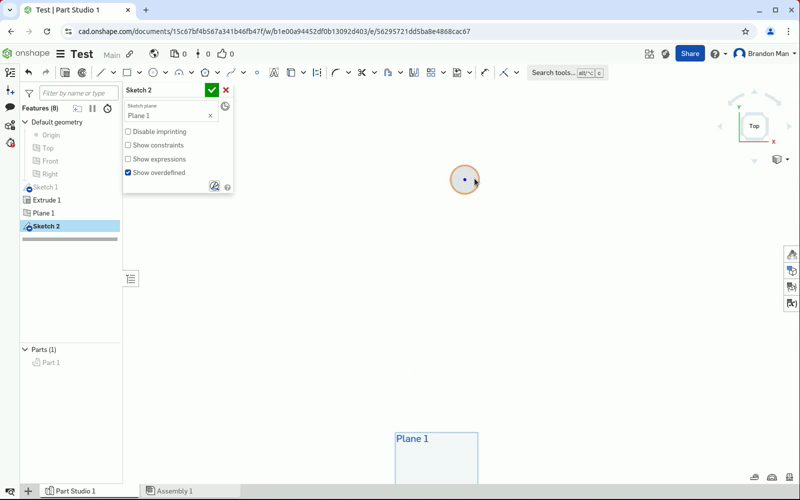
scroll(6)
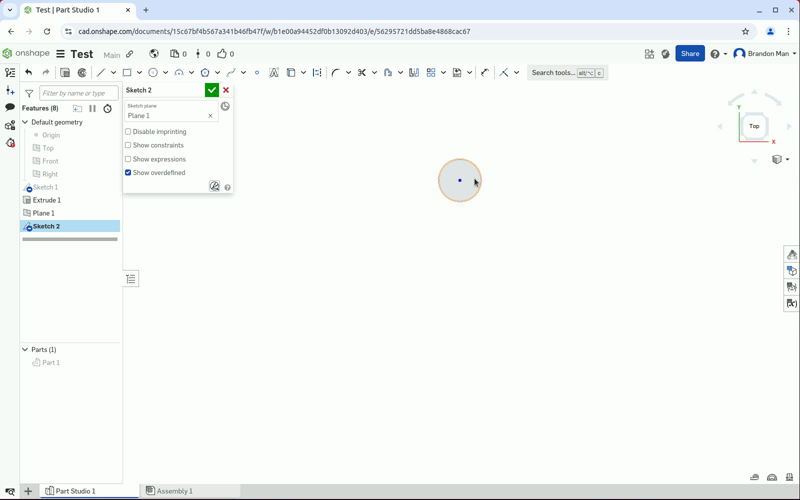
scroll(6)
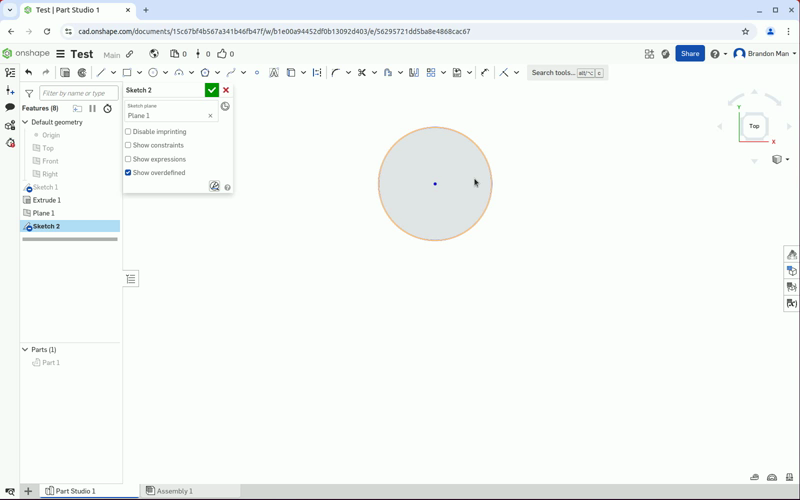
click(474, 178)
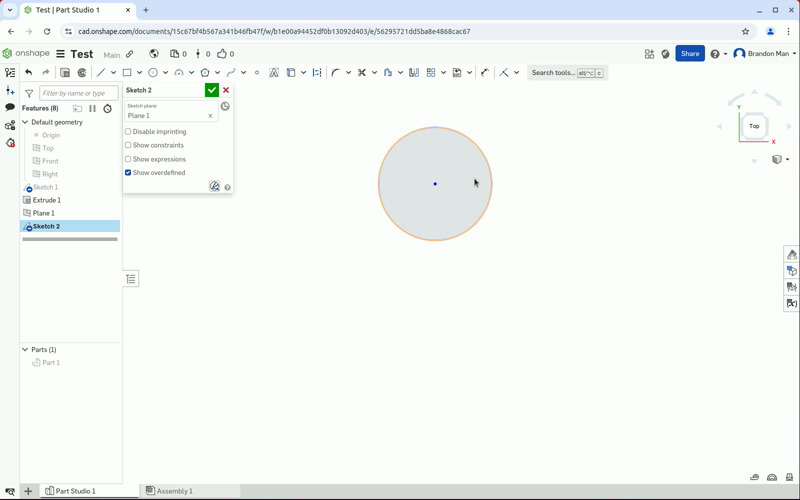
scroll(-6)
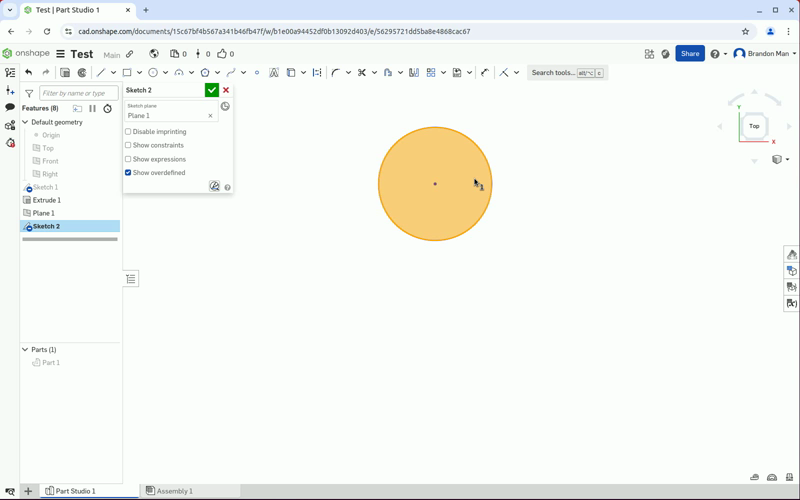
scroll(-6)
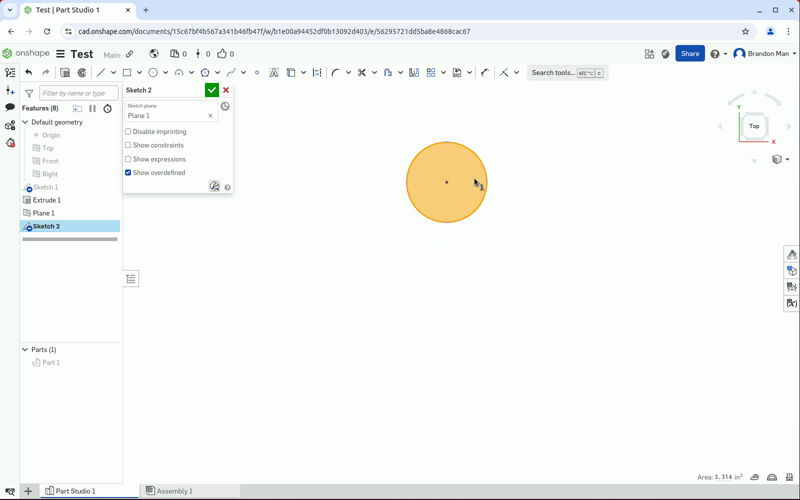
scroll(-6)
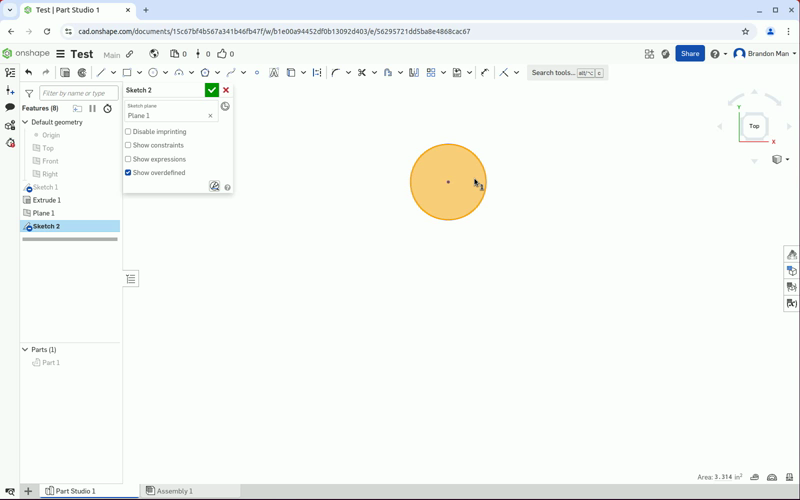
scroll(-6)
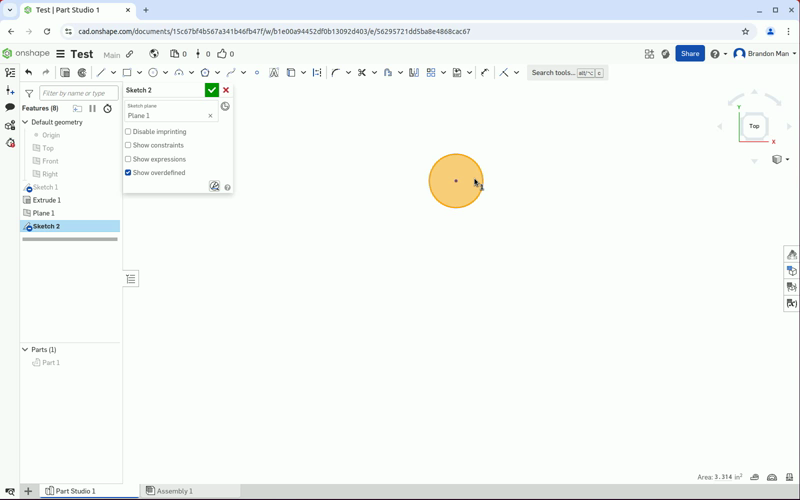
scroll(-6)
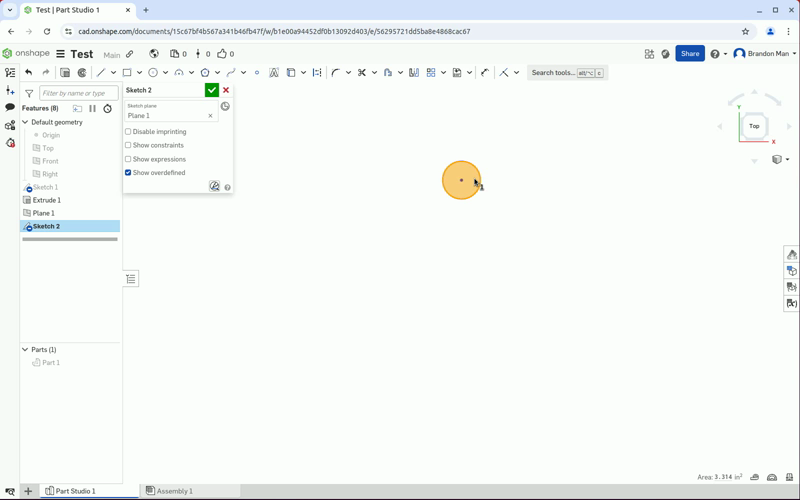
scroll(-6)
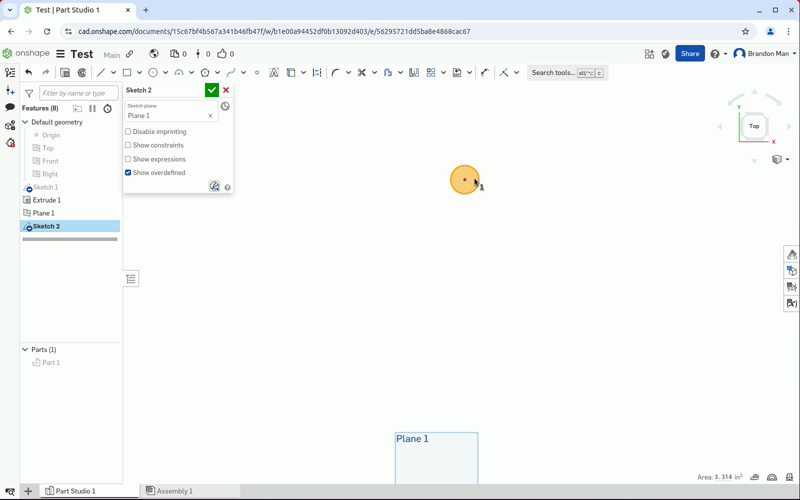
scroll(-6)
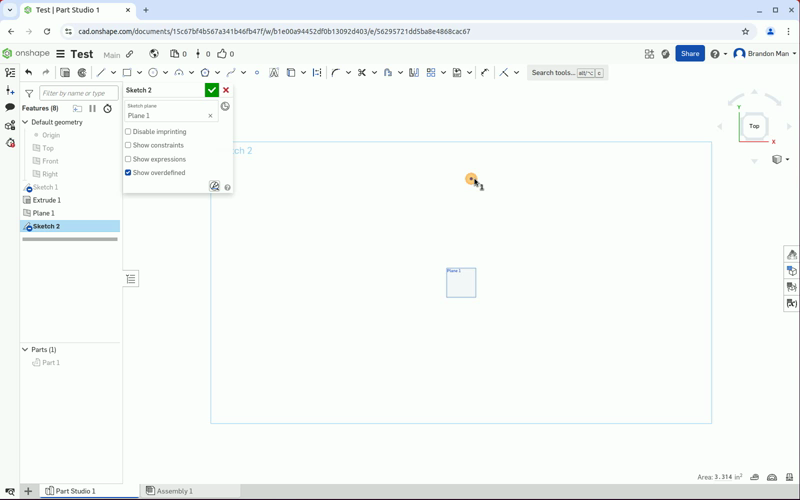
mouse_move(73, 352)
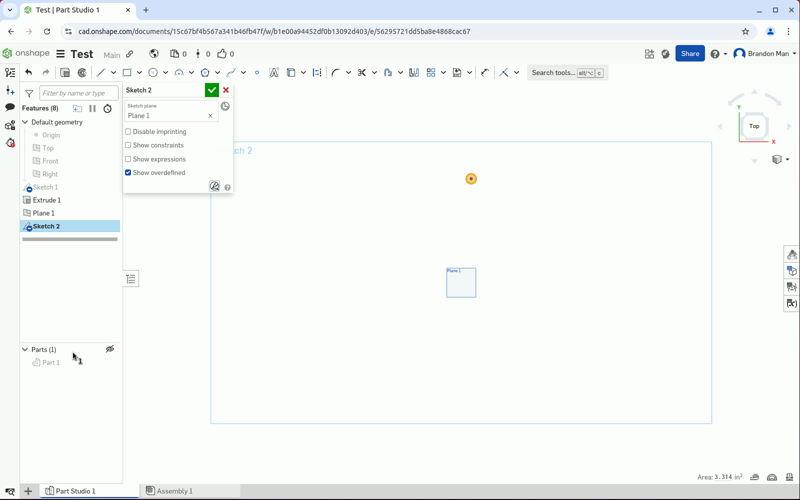
key(shift+y)
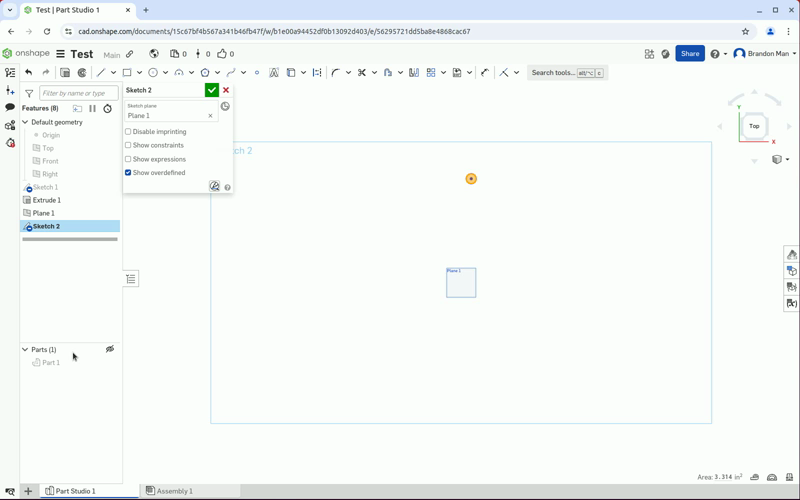
key(shift+e)
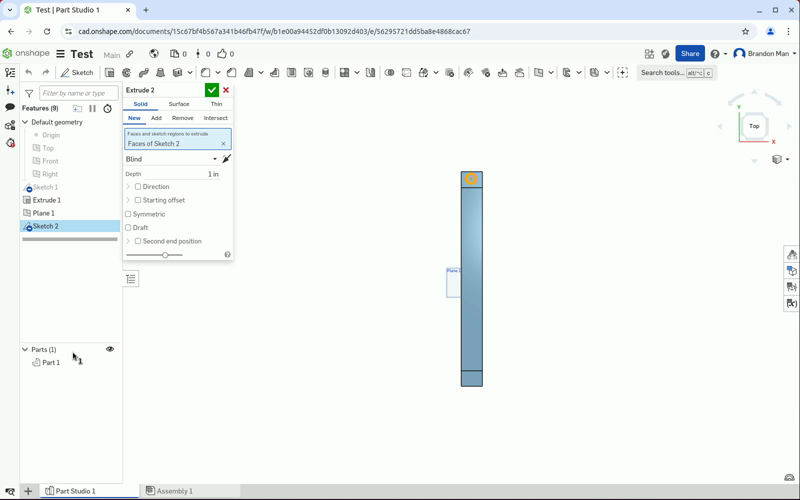
mouse_move(143, 106)
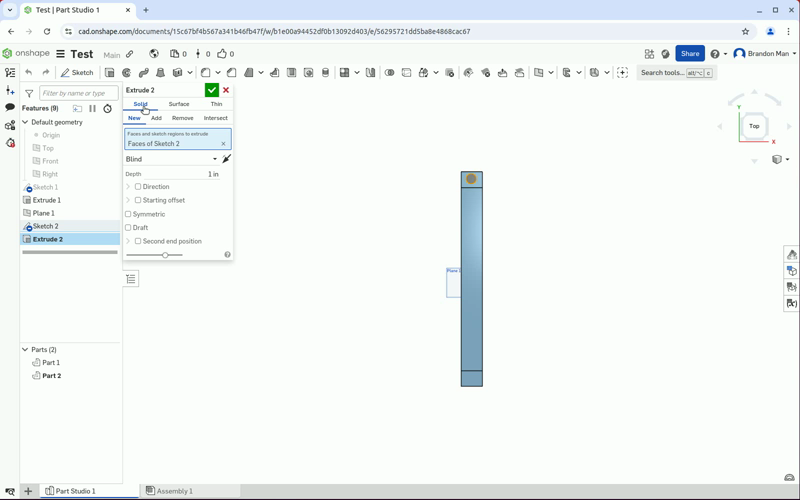
click(143, 106)
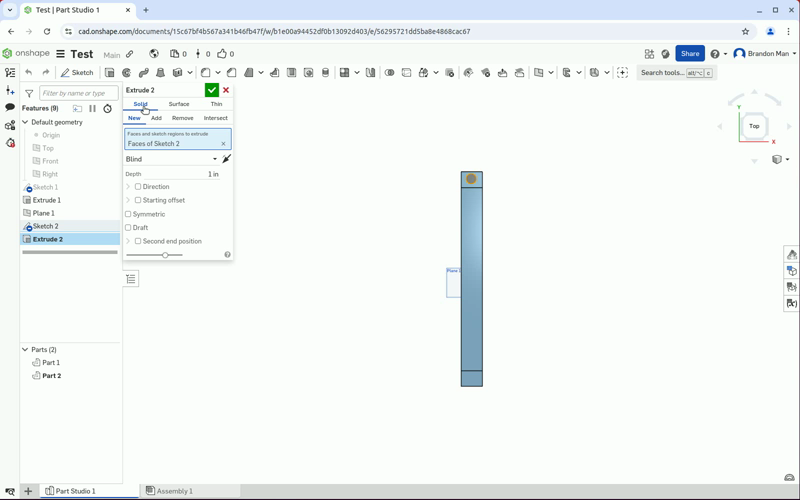
mouse_move(186, 120)
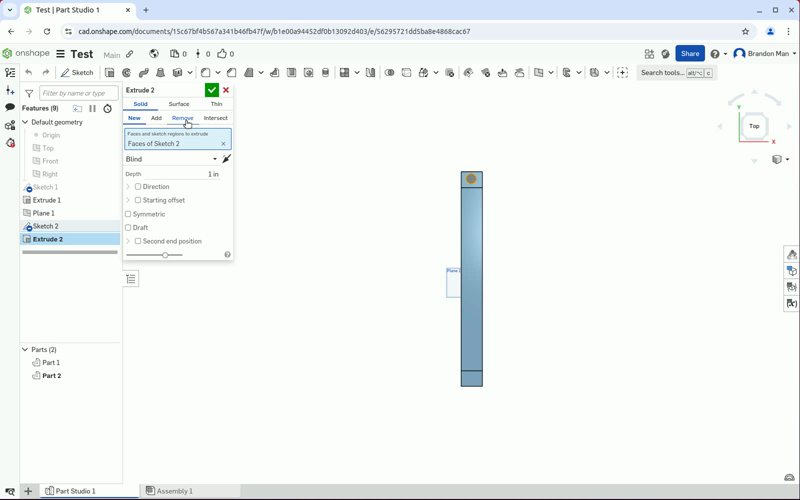
click(186, 120)
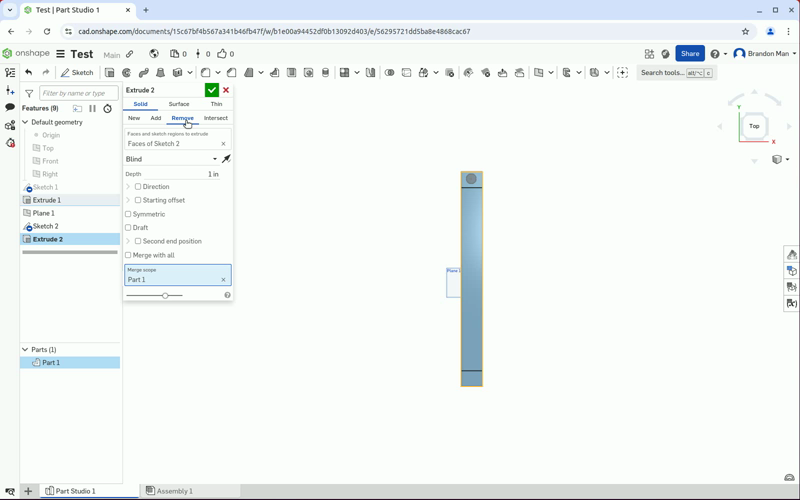
key(tab, 4)
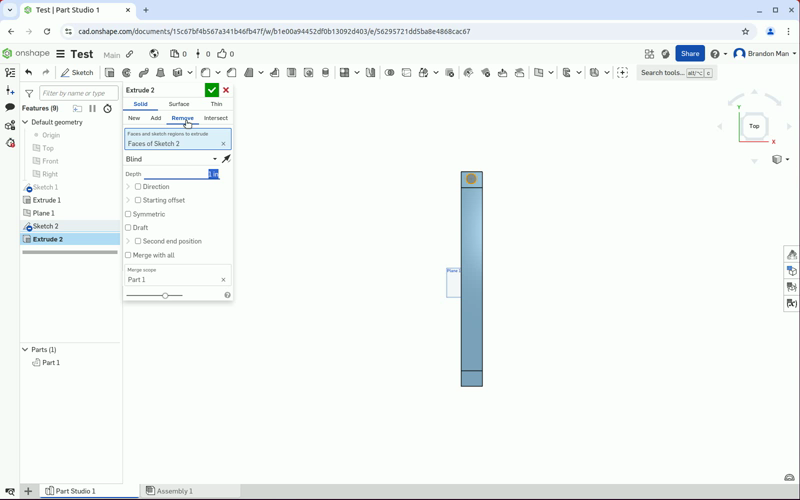
text(10.832)
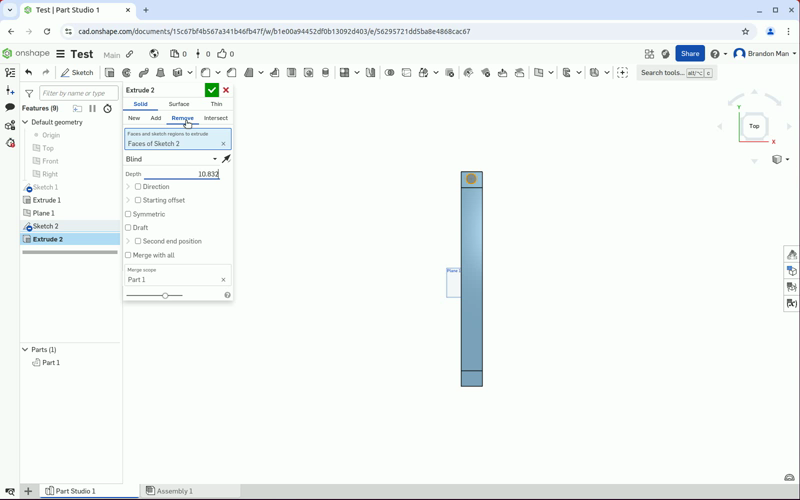
key(tab, 6)
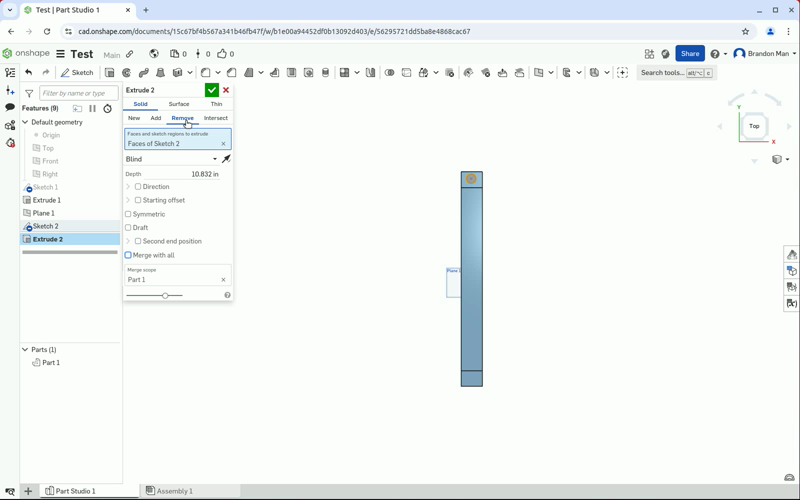
key(space)
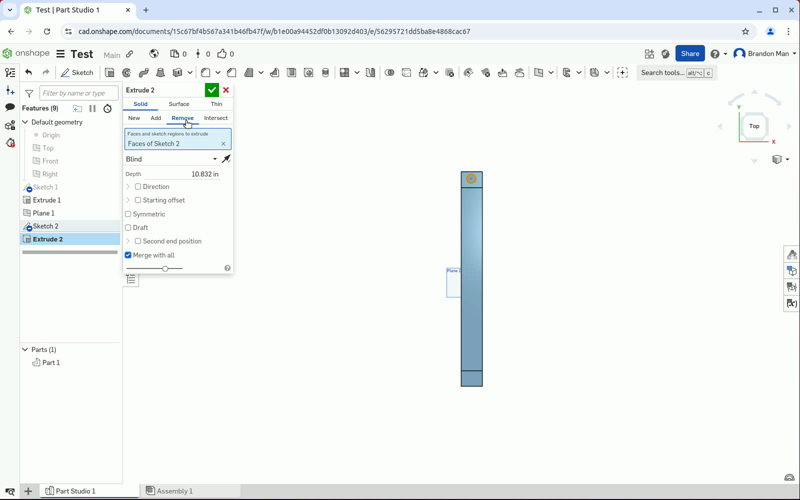
key(enter)
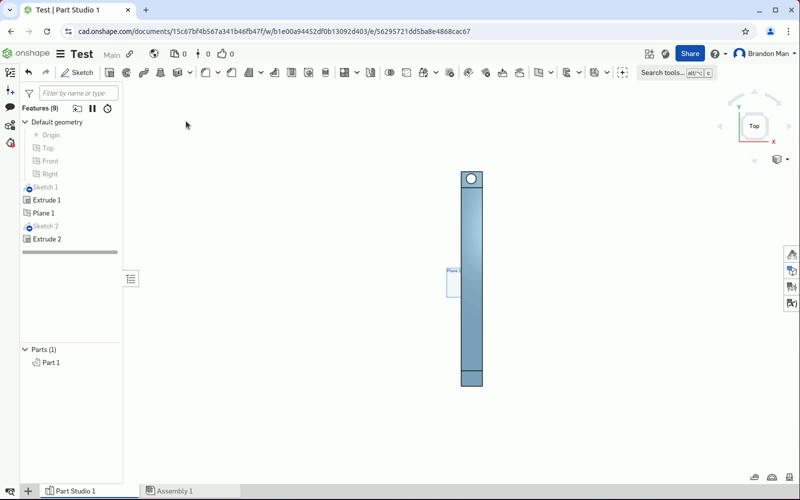
key(shift+h)
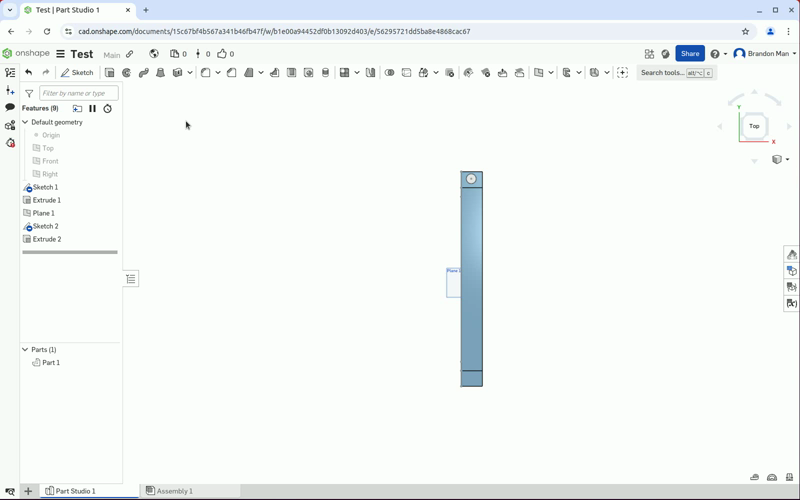
key(shift+h)
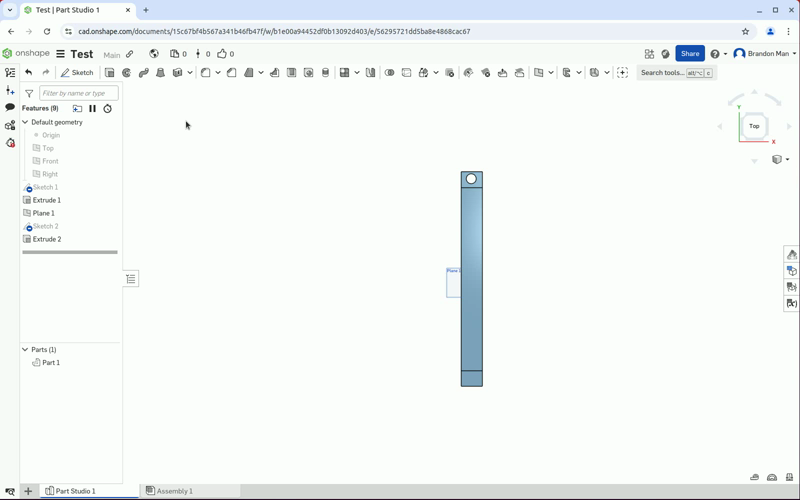
mouse_move(73, 189)
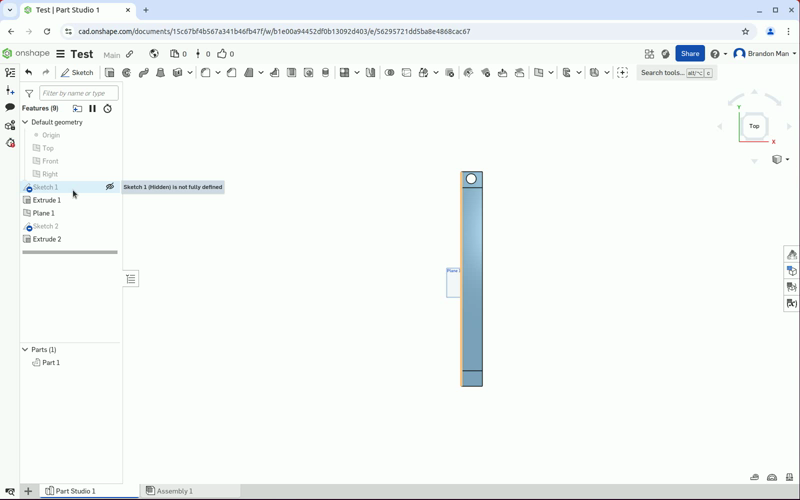
click(73, 189)
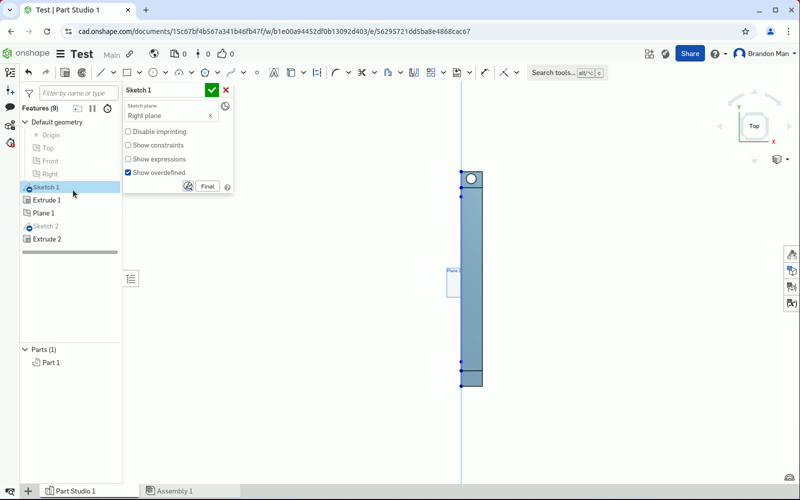
mouse_move(229, 92)
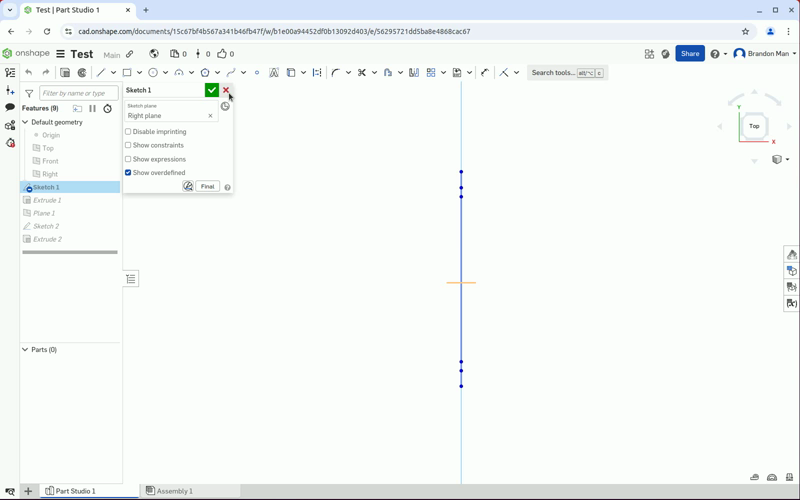
click(229, 92)
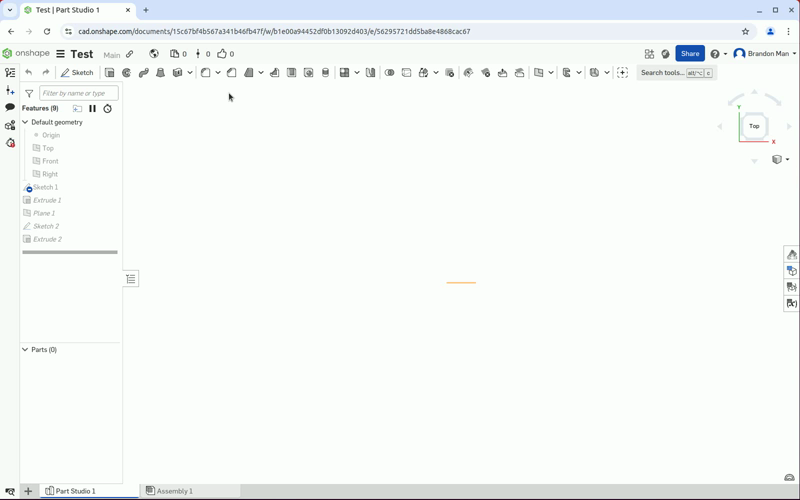
key(shift+s)
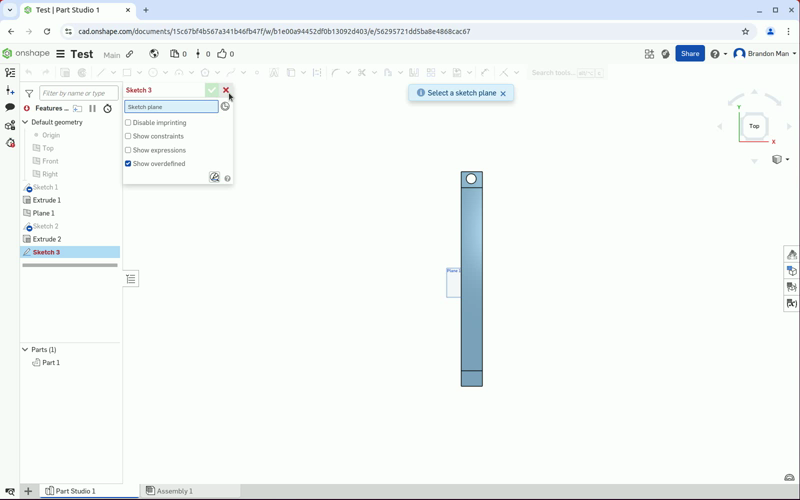
mouse_move(73, 215)
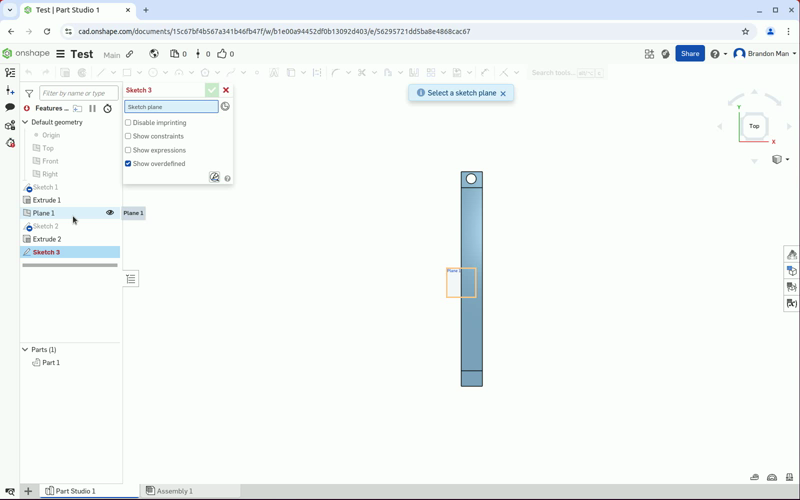
click(73, 215)
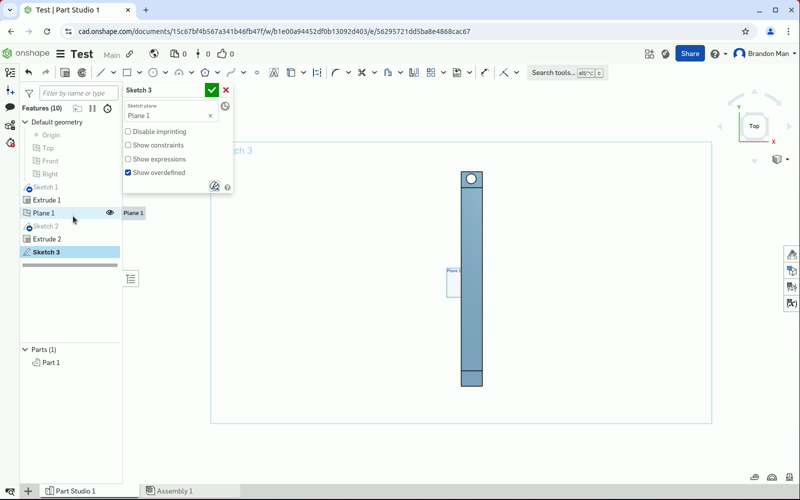
mouse_move(73, 352)
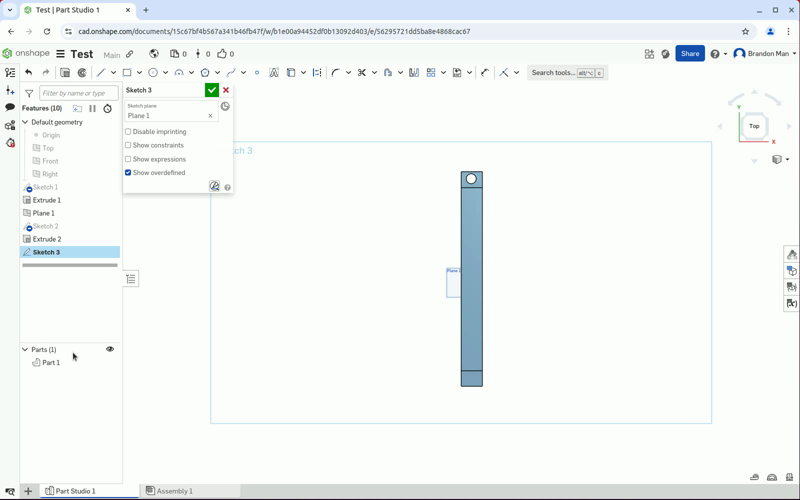
key(y)
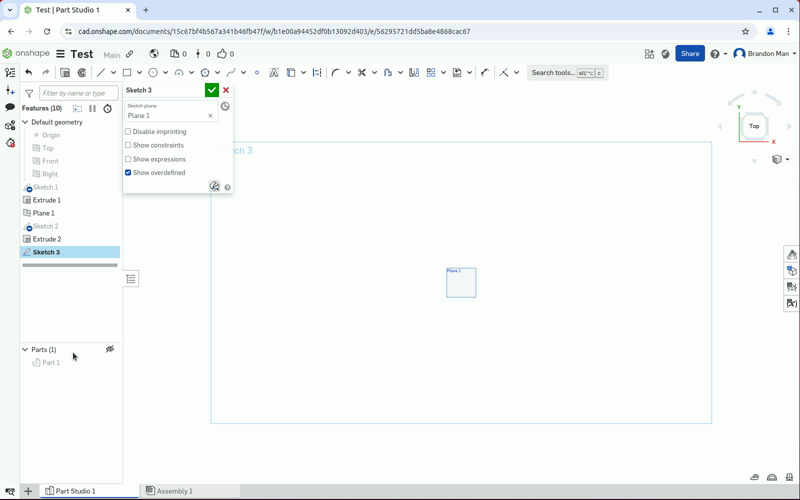
key(c)
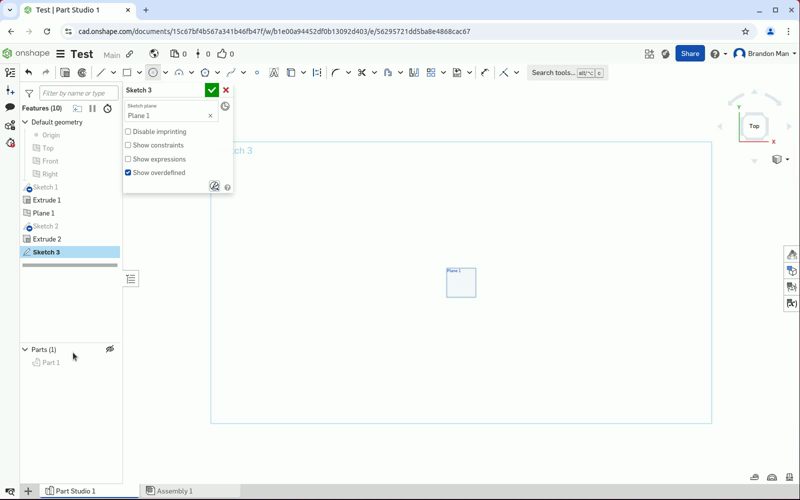
key_down(shift)
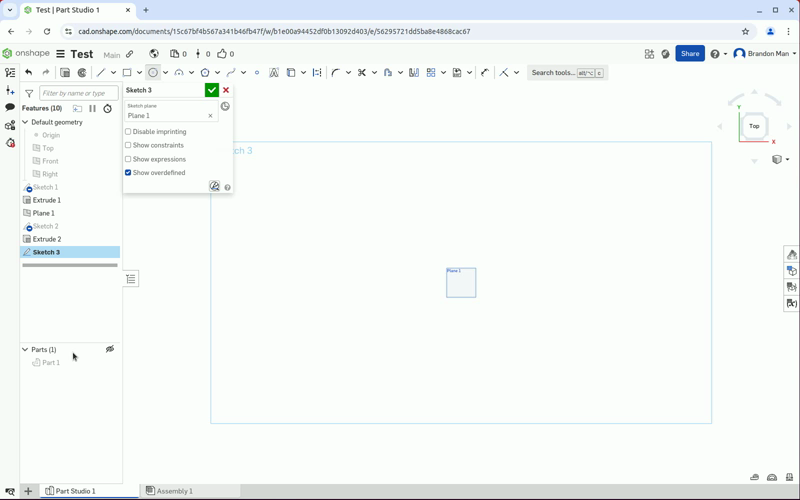
mouse_move(471, 378)
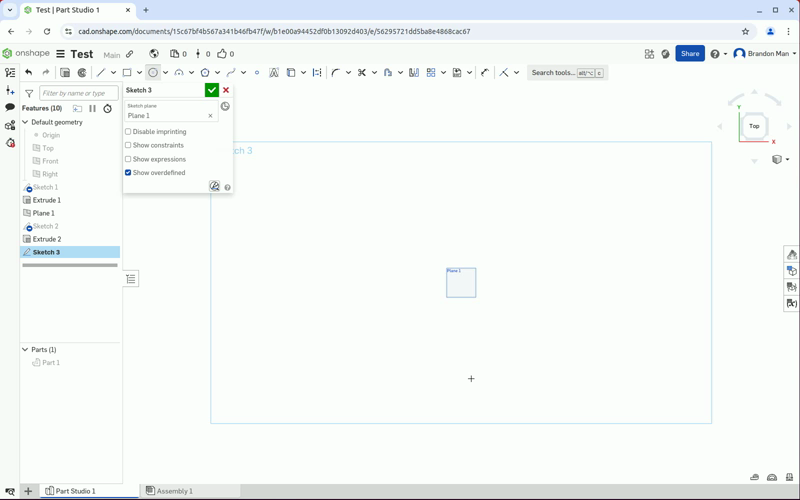
click(471, 378)
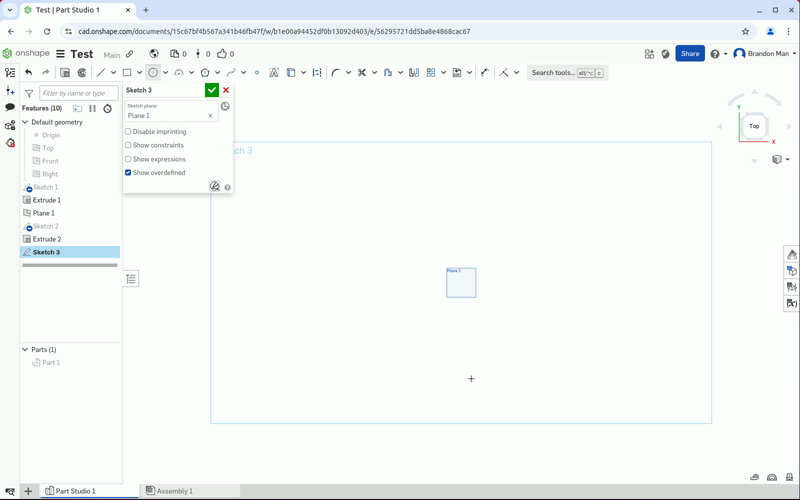
key_up(shift)
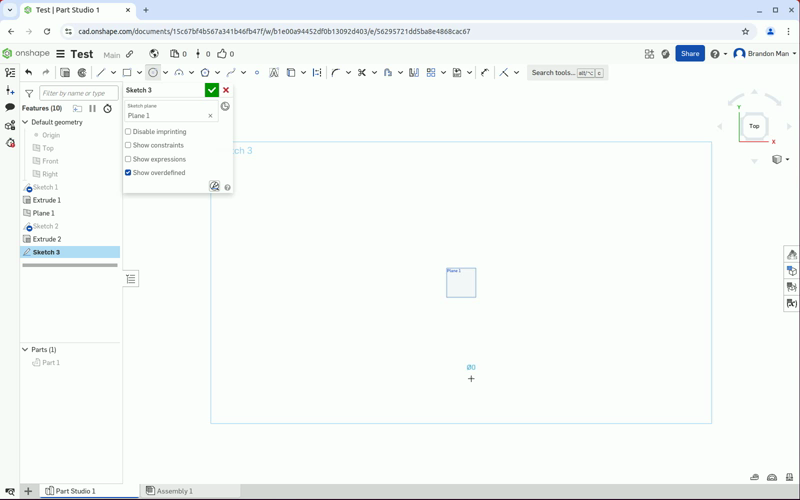
mouse_move(476, 378)
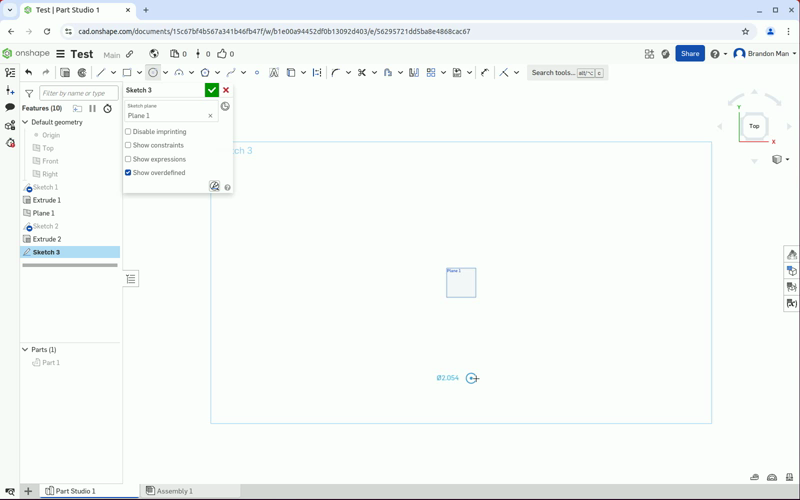
click(476, 378)
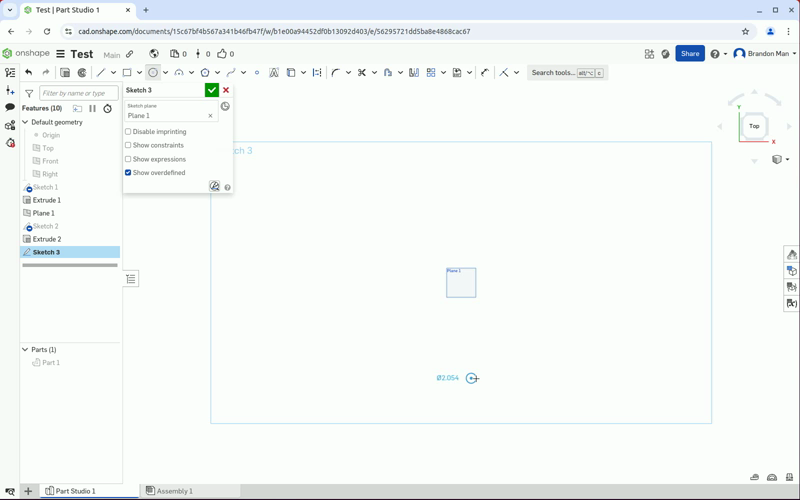
key(esc)
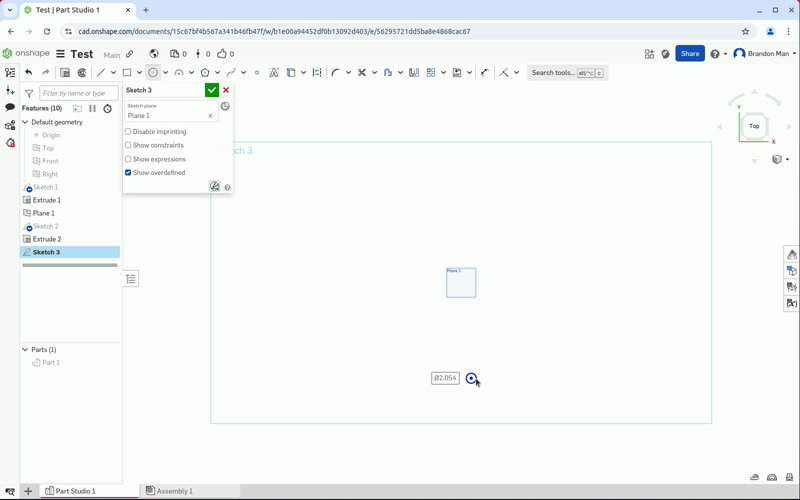
mouse_move(472, 379)
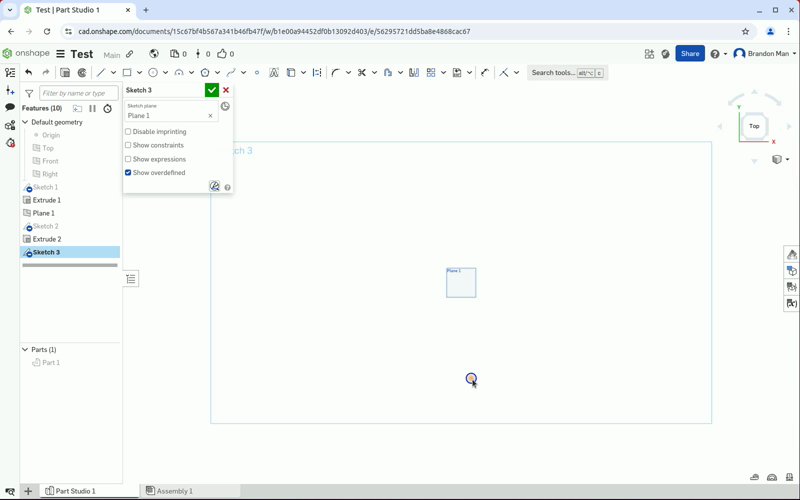
scroll(6)
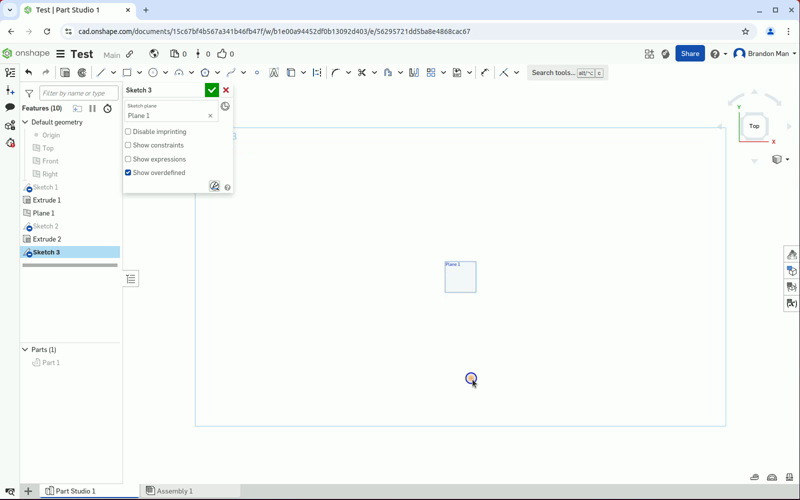
scroll(6)
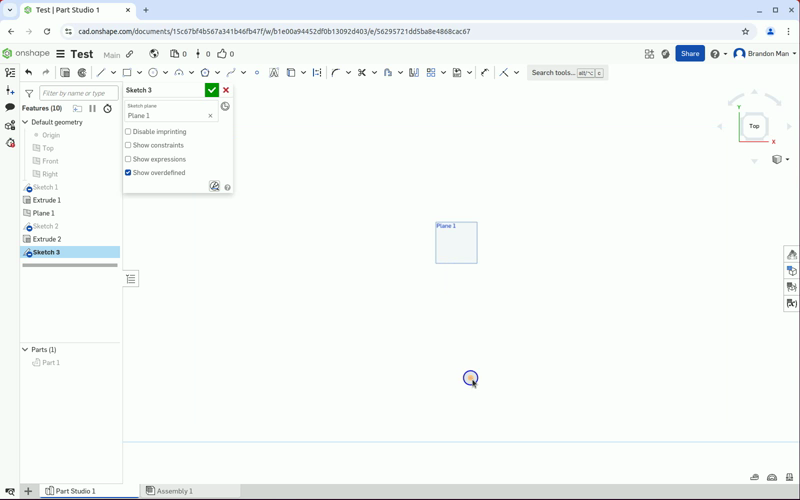
scroll(6)
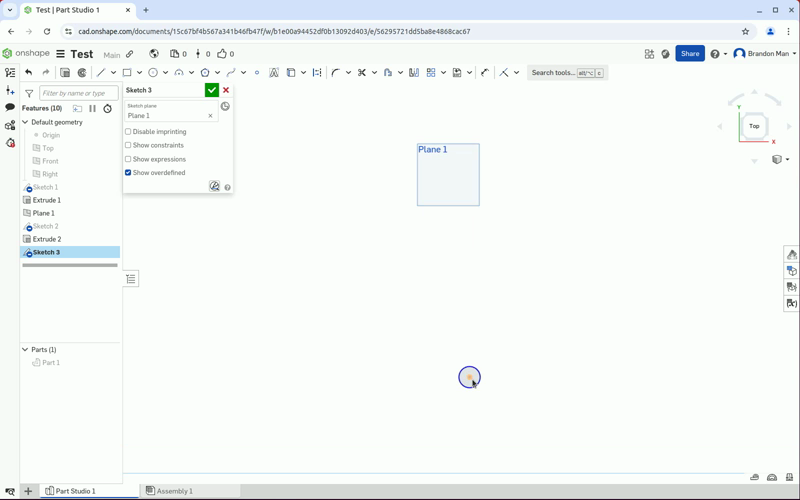
scroll(6)
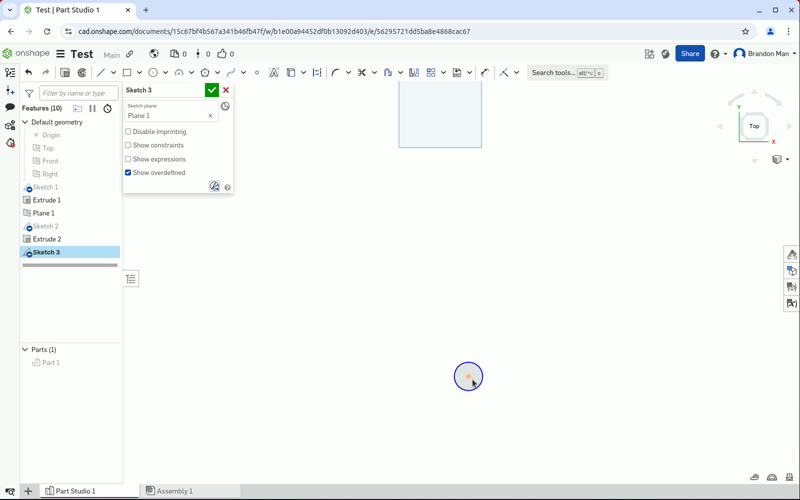
scroll(6)
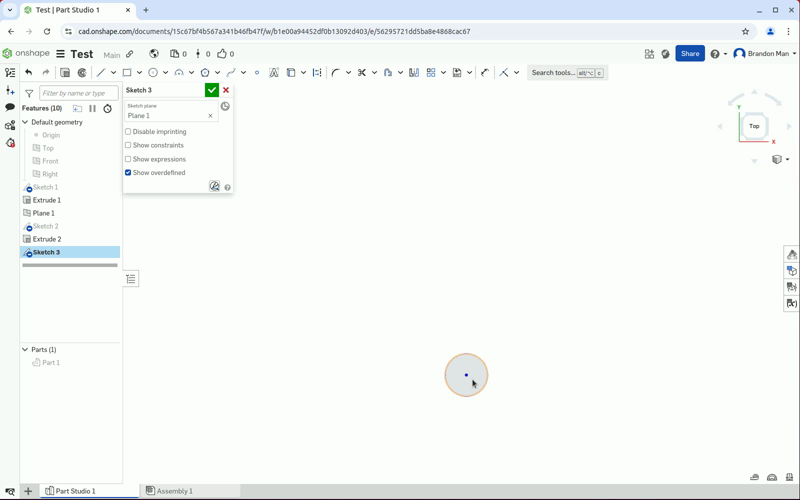
scroll(6)
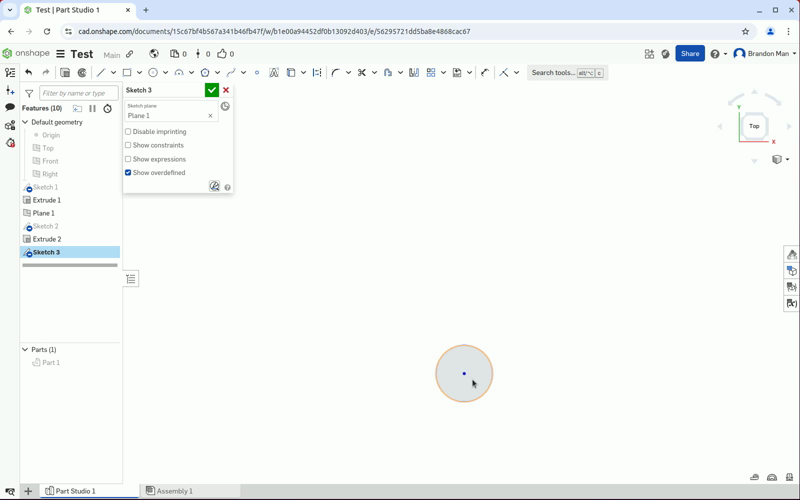
scroll(6)
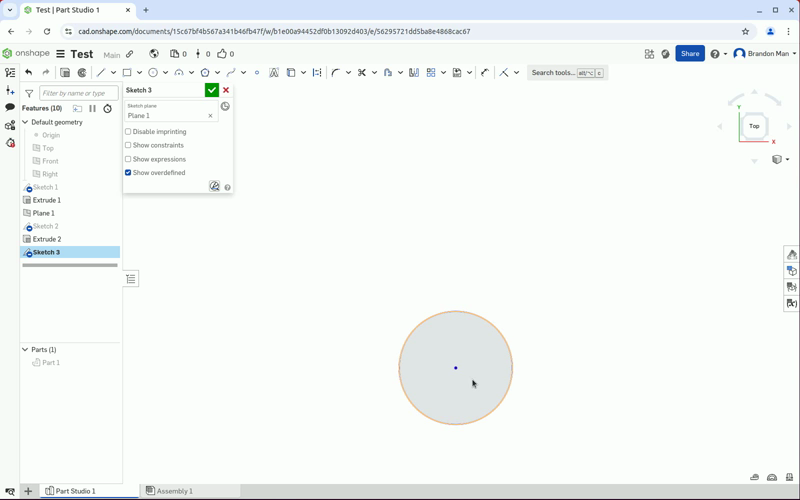
click(472, 379)
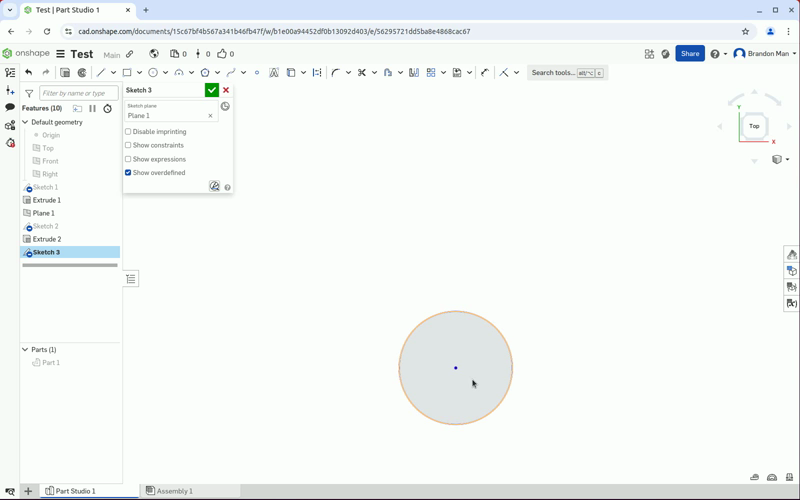
scroll(-6)
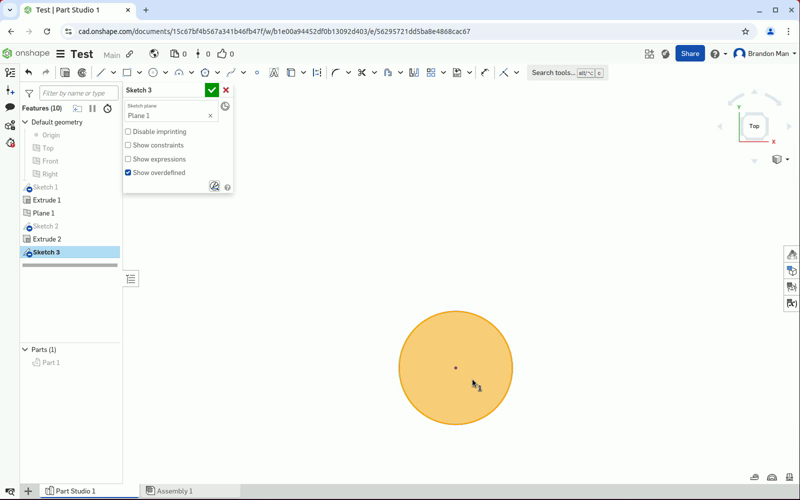
scroll(-6)
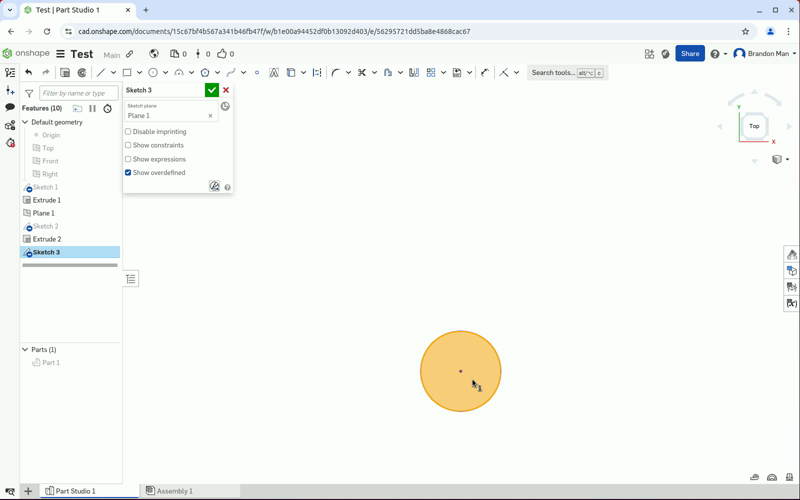
scroll(-6)
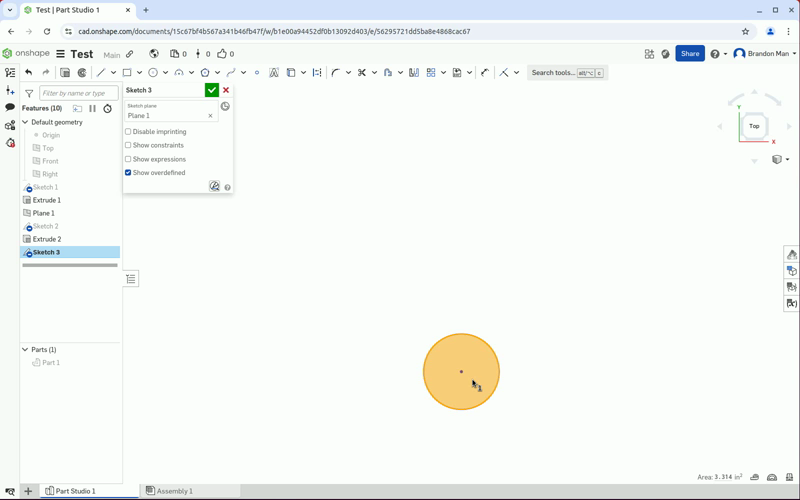
scroll(-6)
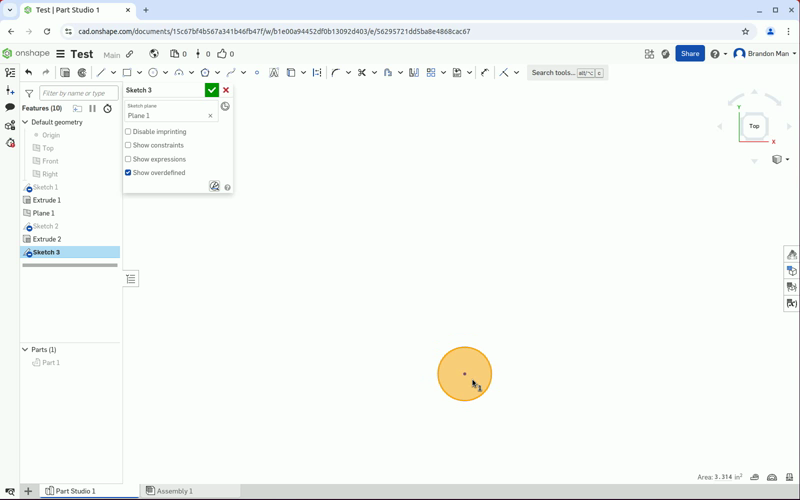
scroll(-6)
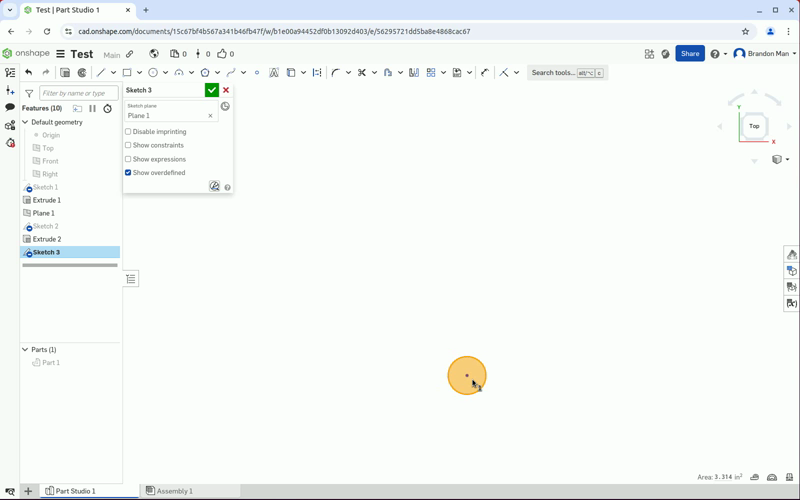
scroll(-6)
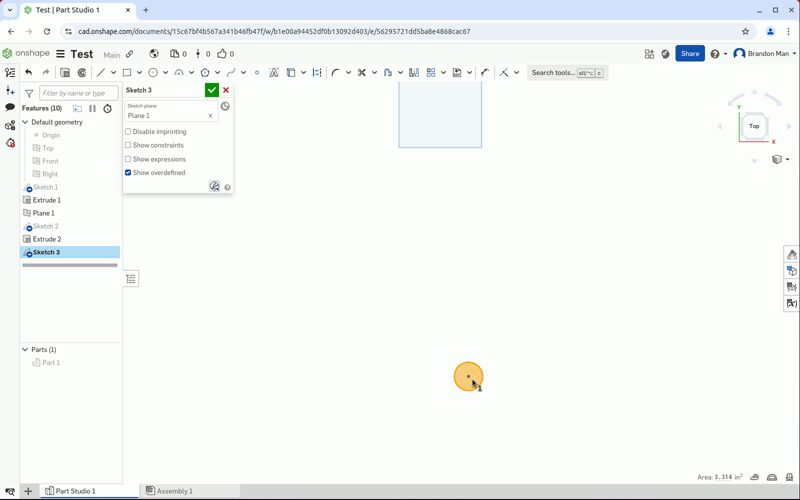
scroll(-6)
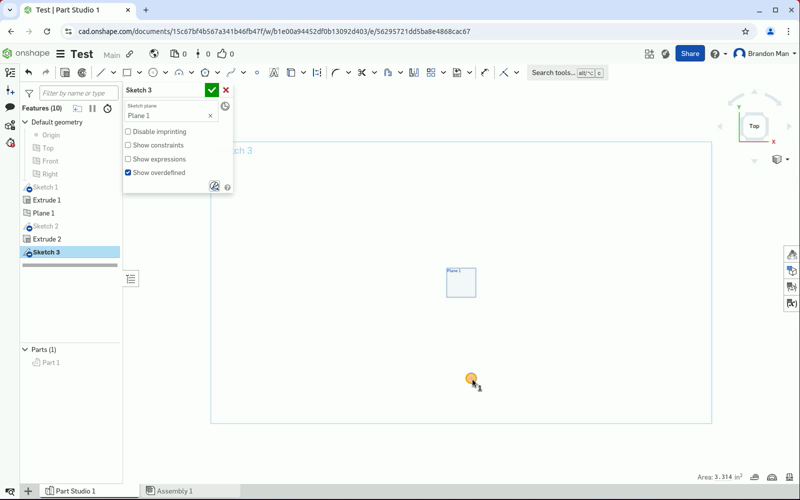
mouse_move(73, 352)
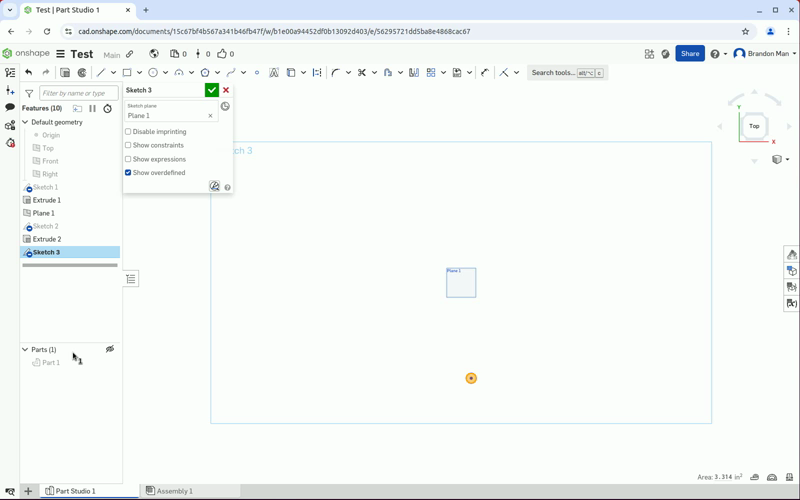
key(shift+y)
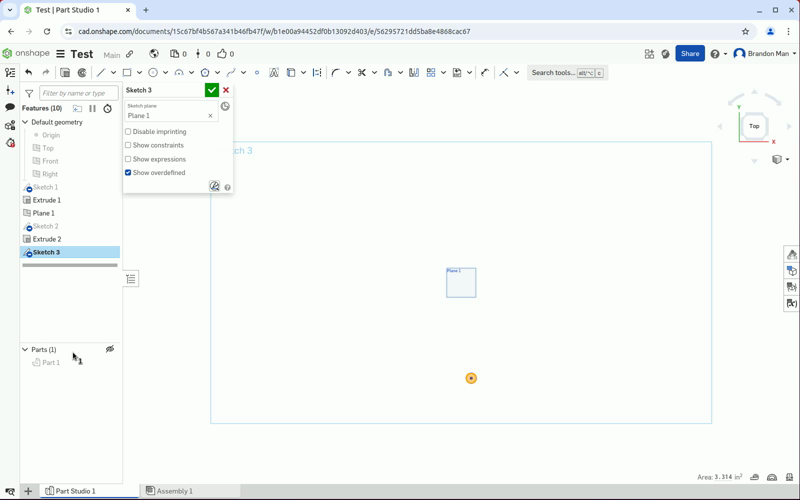
key(shift+e)
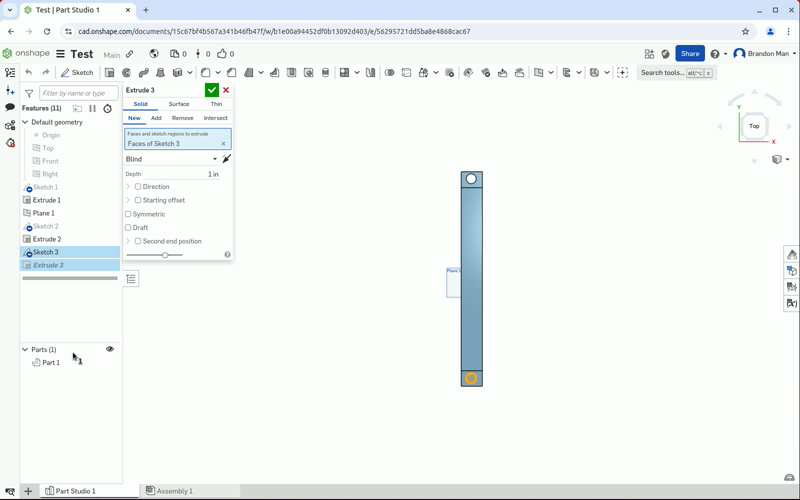
mouse_move(143, 106)
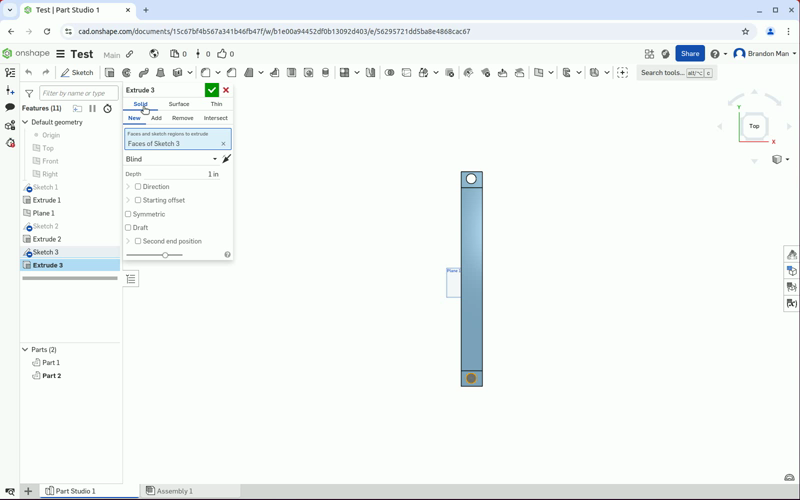
click(143, 106)
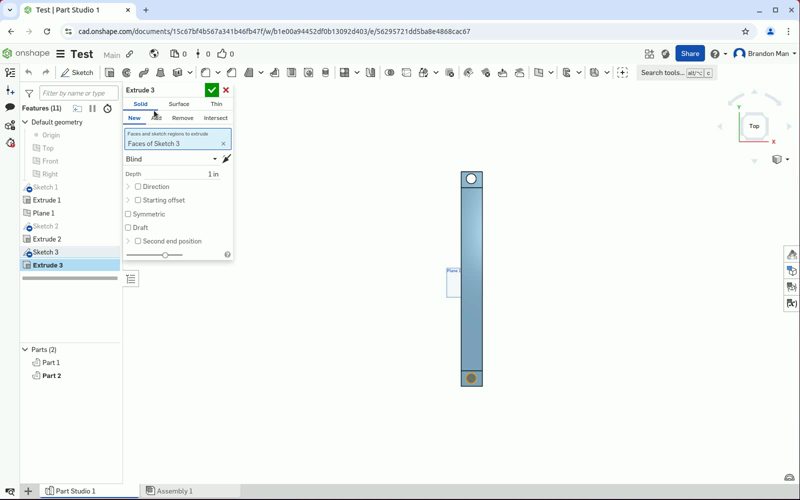
mouse_move(186, 120)
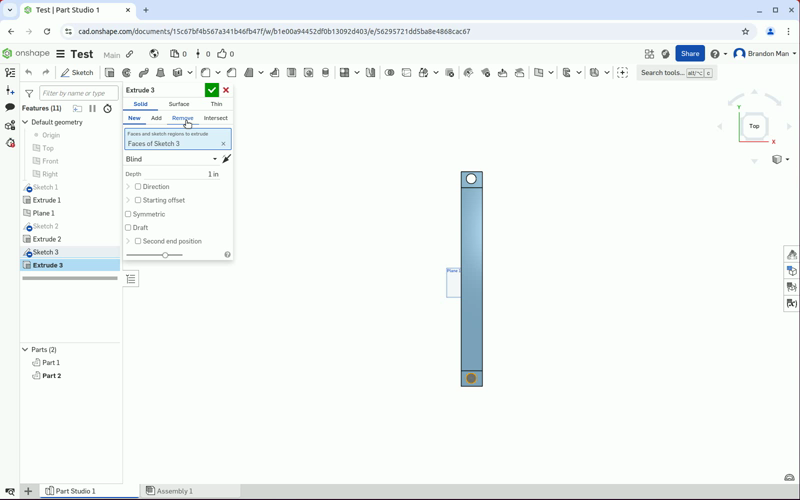
click(186, 120)
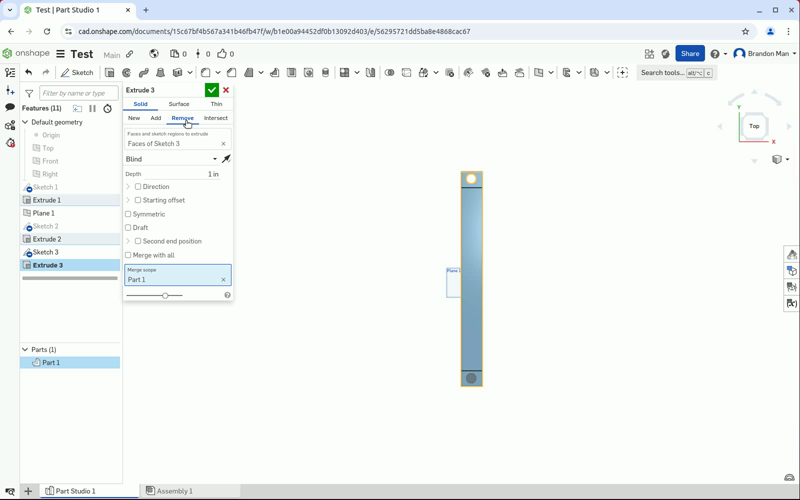
key(tab, 4)
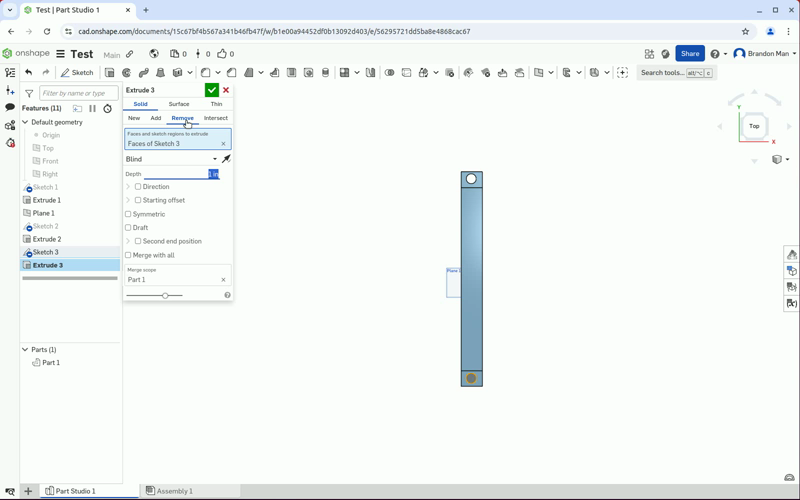
text(10.832)
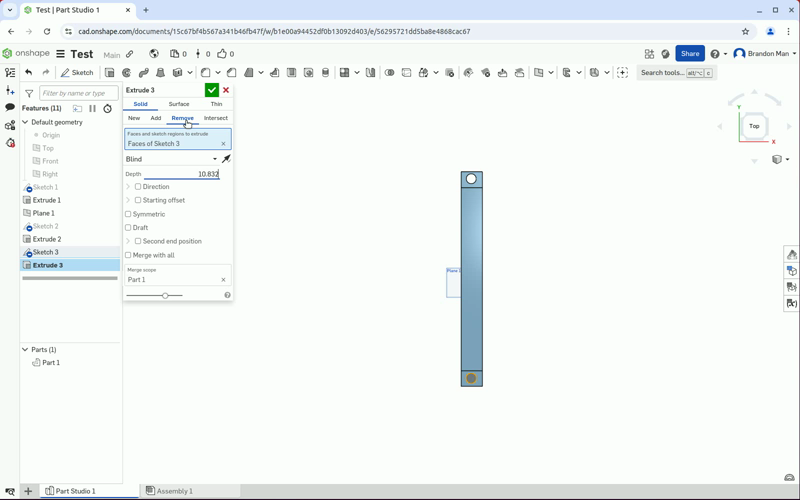
key(tab, 6)
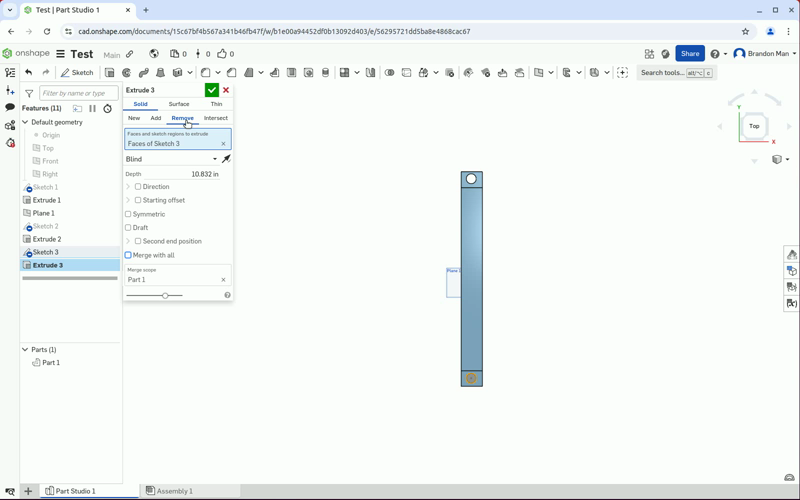
key(space)
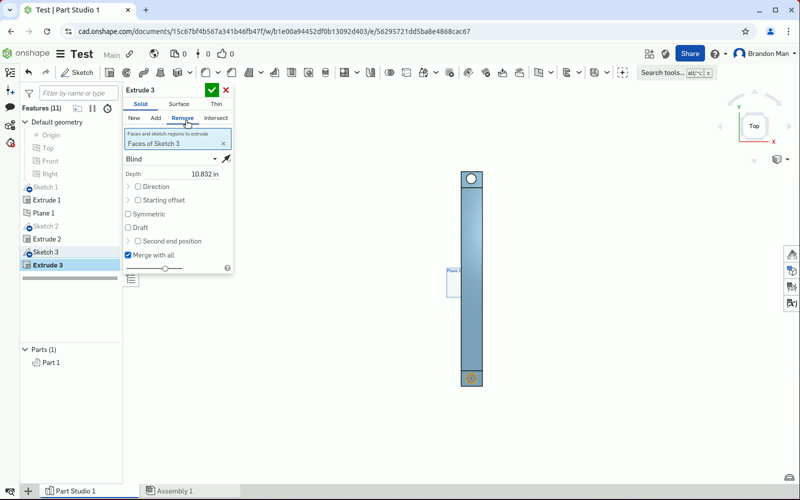
key(enter)
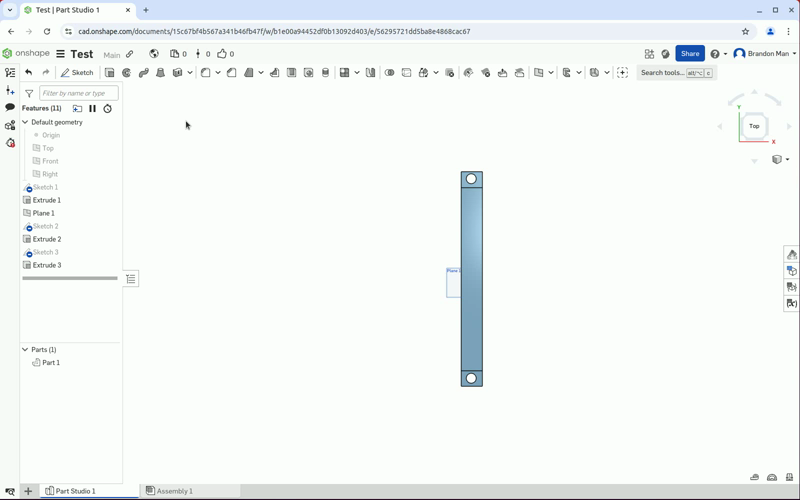
key(shift+h)
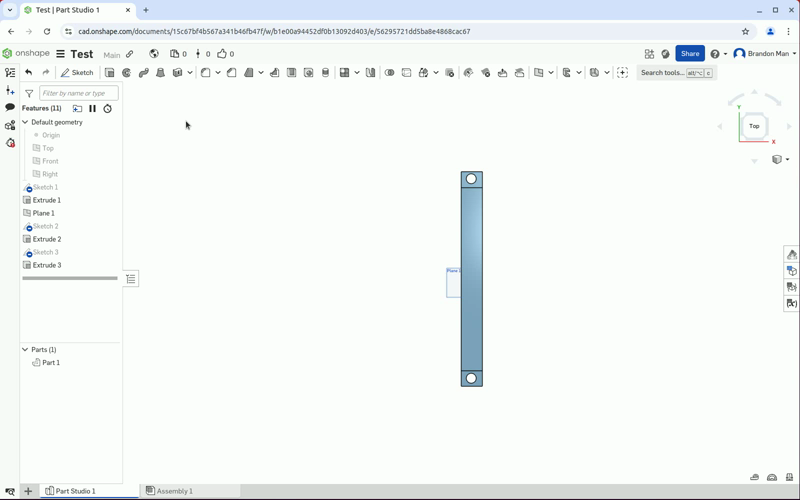
key(shift+h)
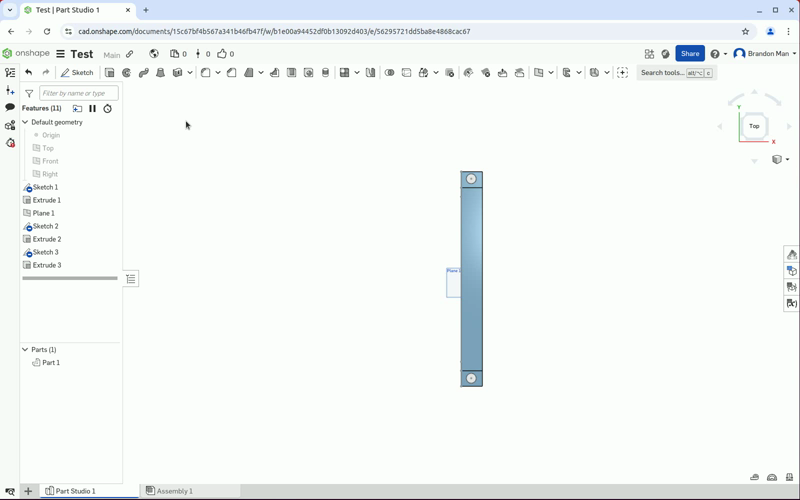
key(shift+7)
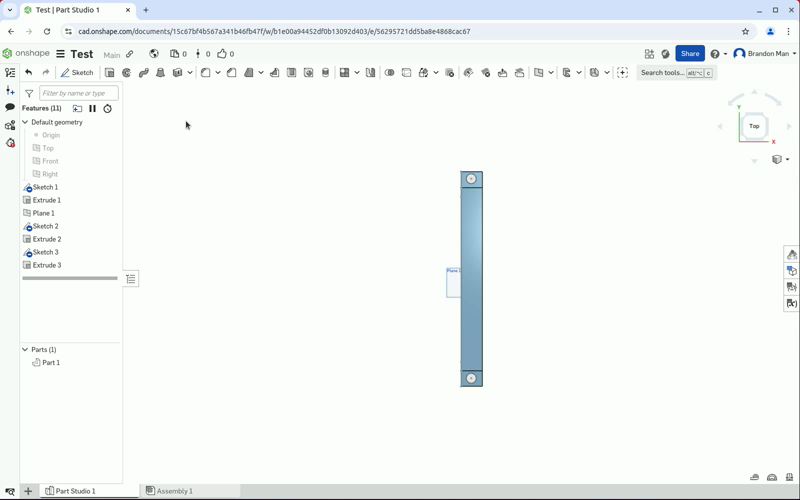
key(up, 3)
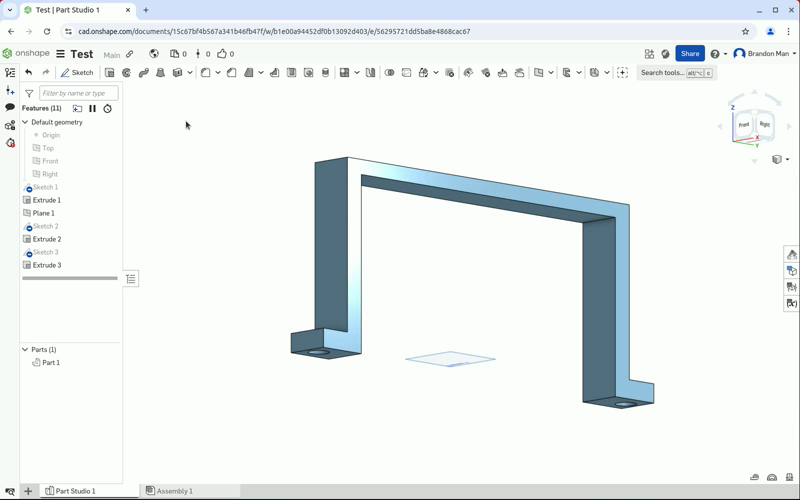
key(left, 3)
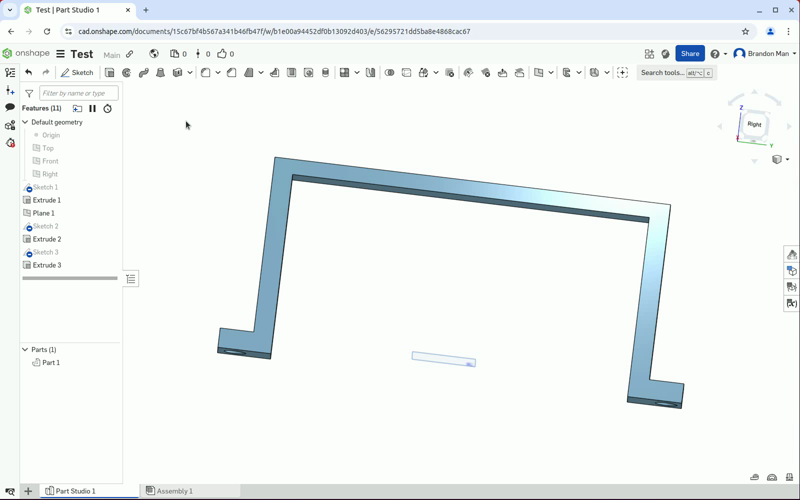
key(right, 3)
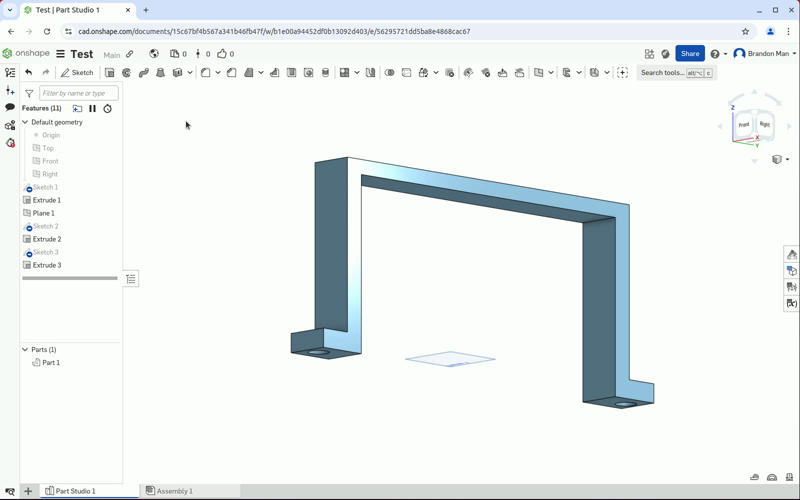
key(down, 3)
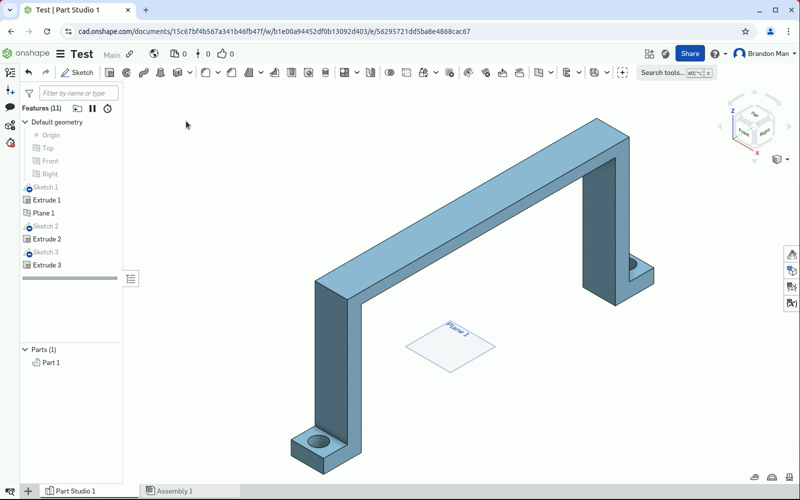
mouse_move(73, 189)
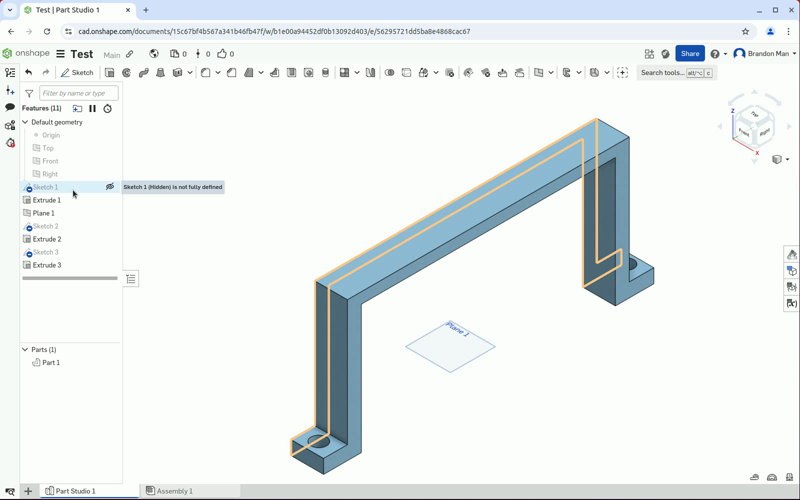
click(73, 189)